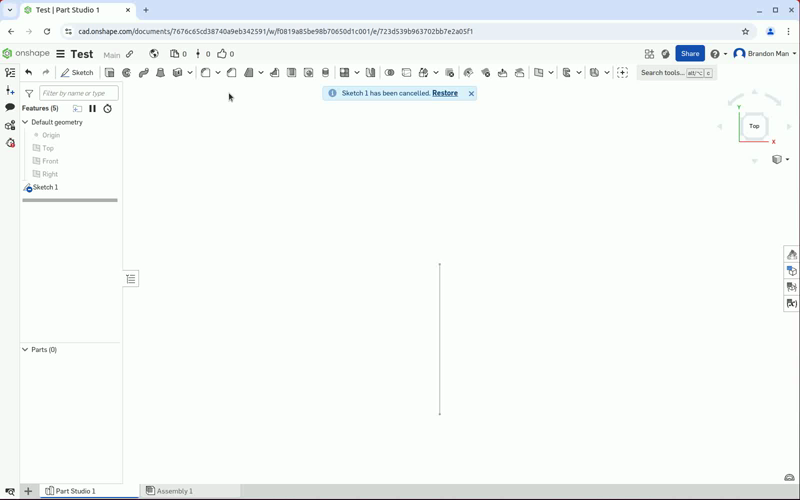
key(shift+h)
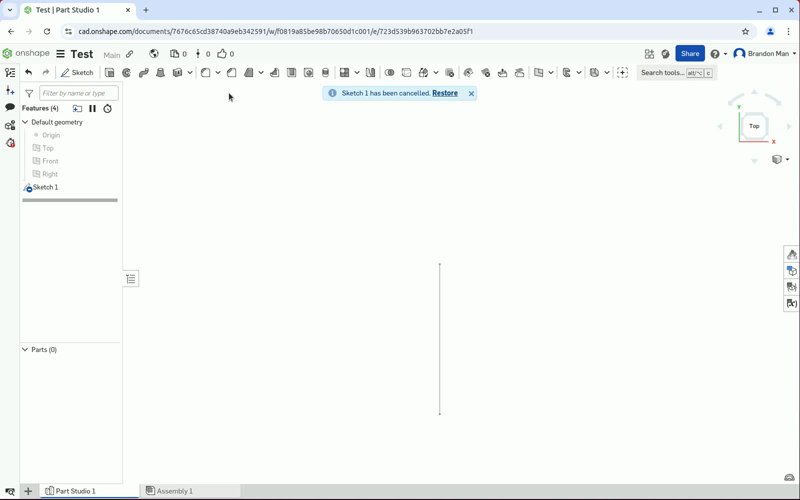
key(shift+s)
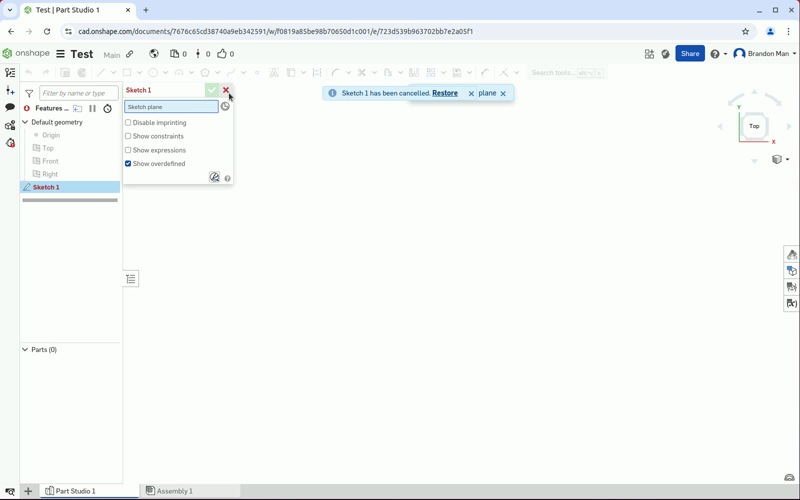
mouse_move(73, 150)
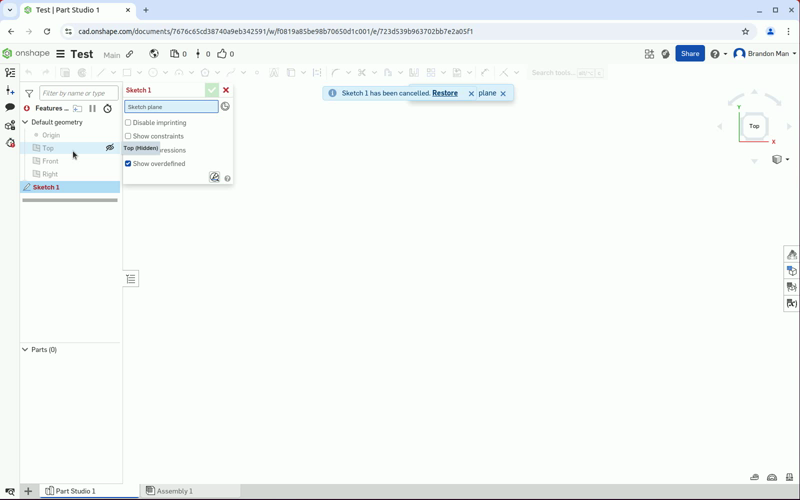
click(73, 150)
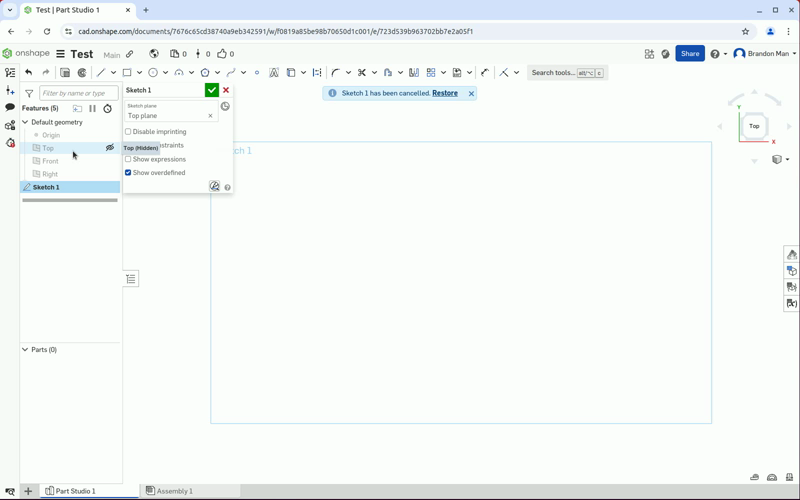
mouse_move(73, 352)
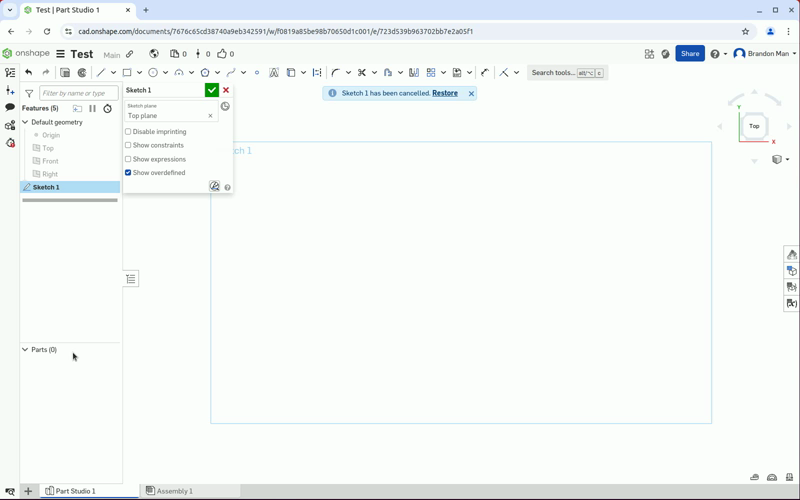
key(y)
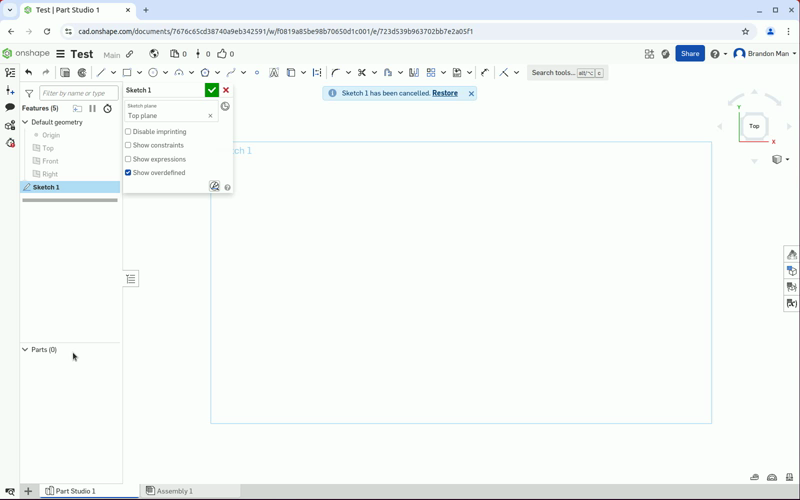
key(l)
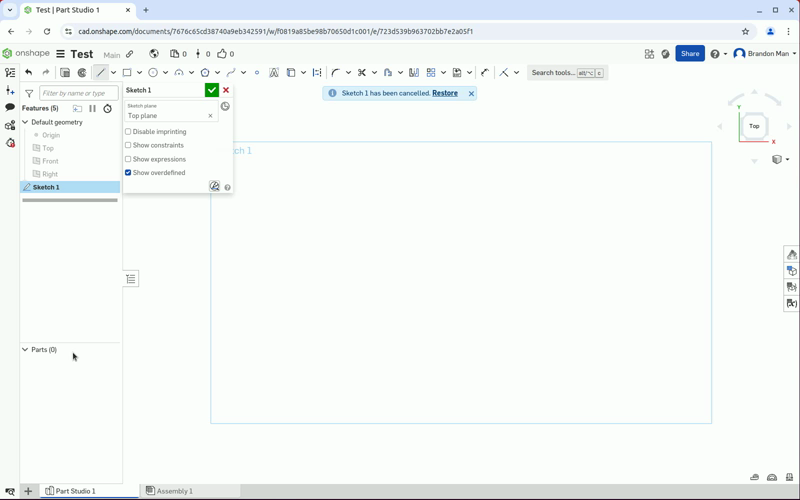
key_down(shift)
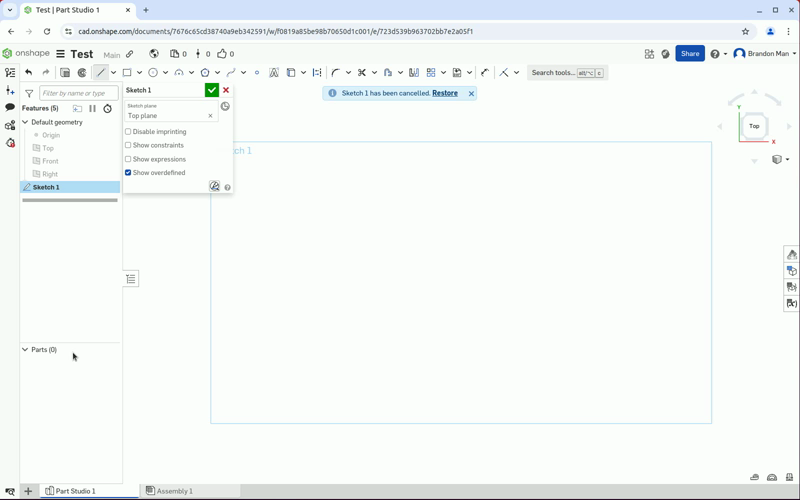
mouse_move(363, 370)
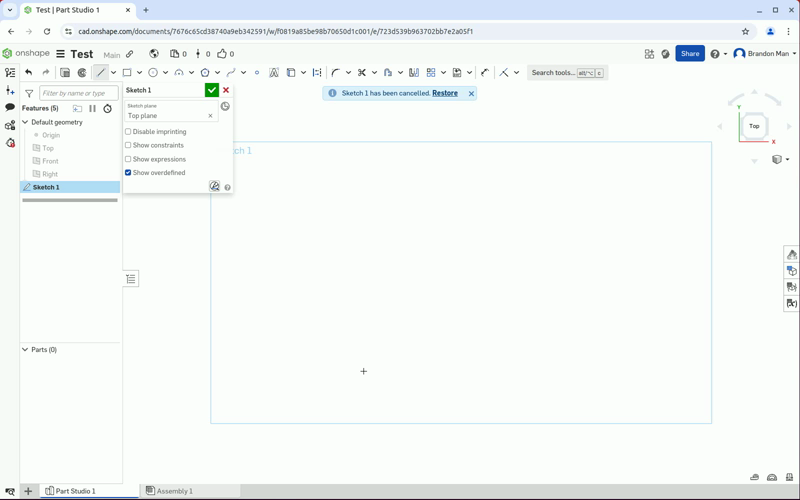
click(363, 370)
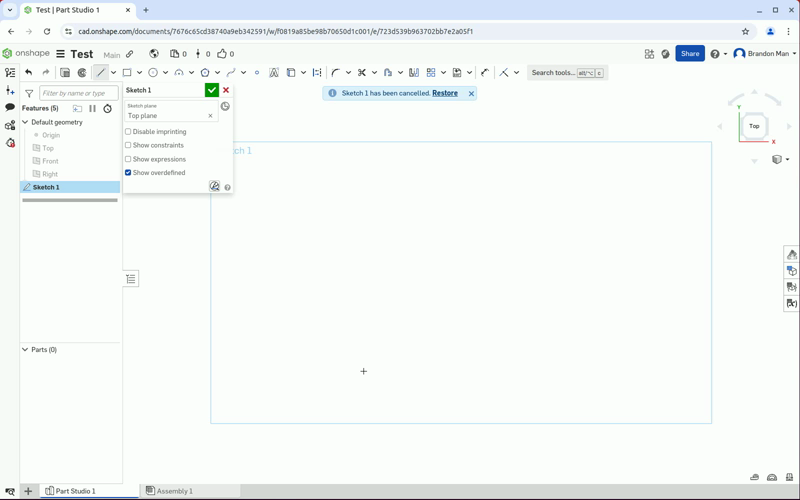
key_up(shift)
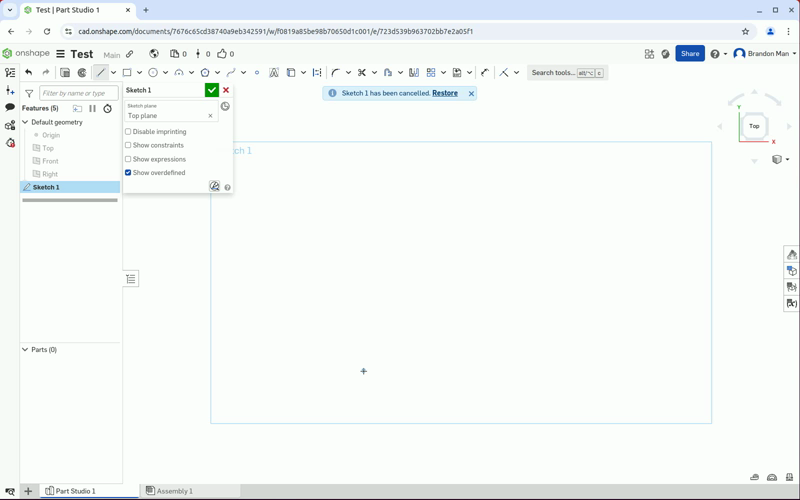
key_down(shift)
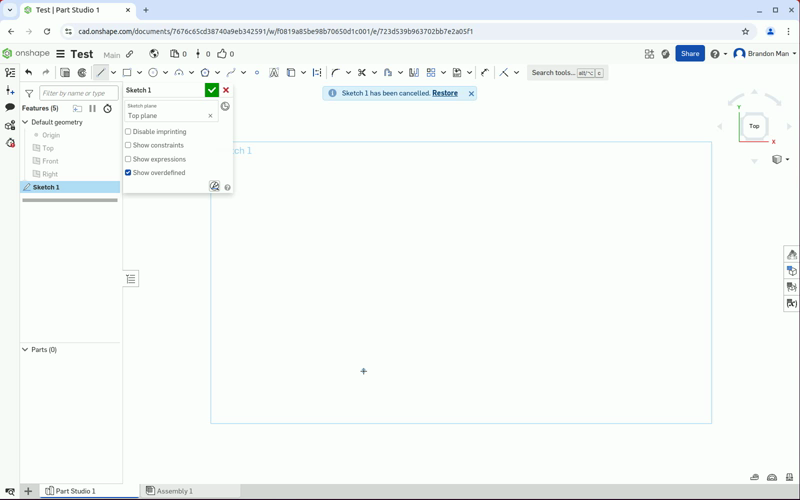
mouse_move(393, 370)
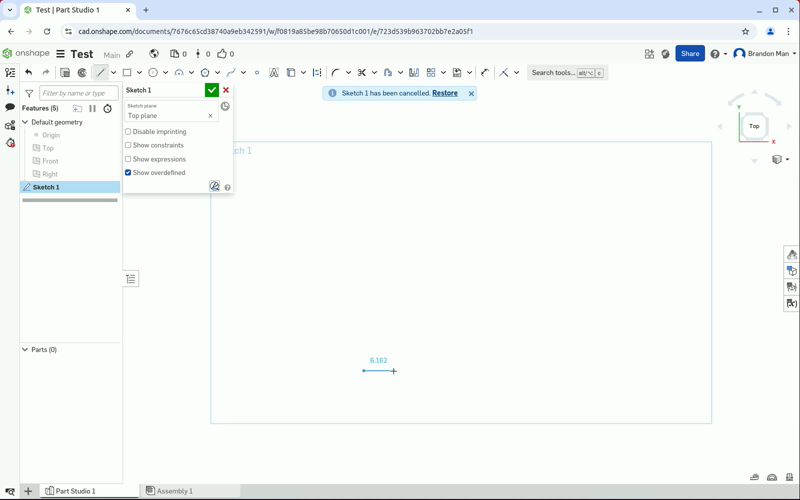
mouse_move(367, 370)
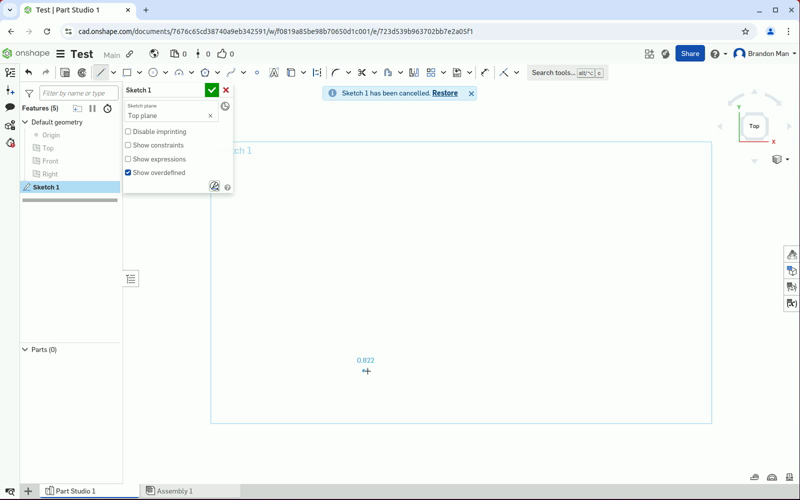
scroll(6)
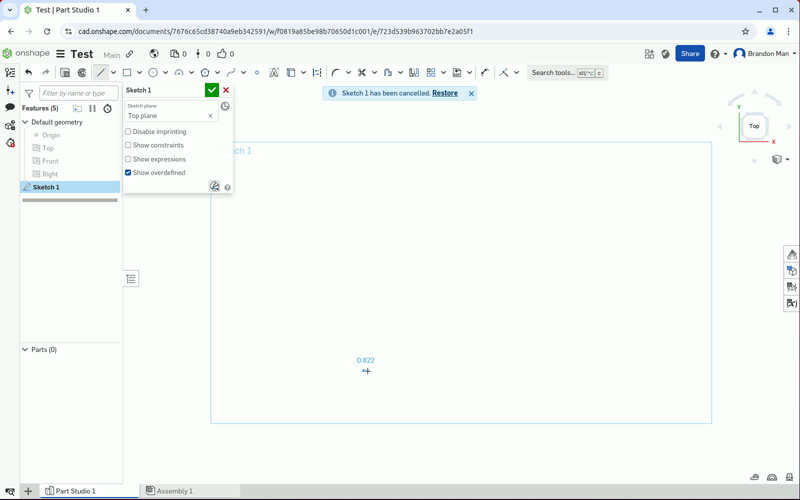
scroll(6)
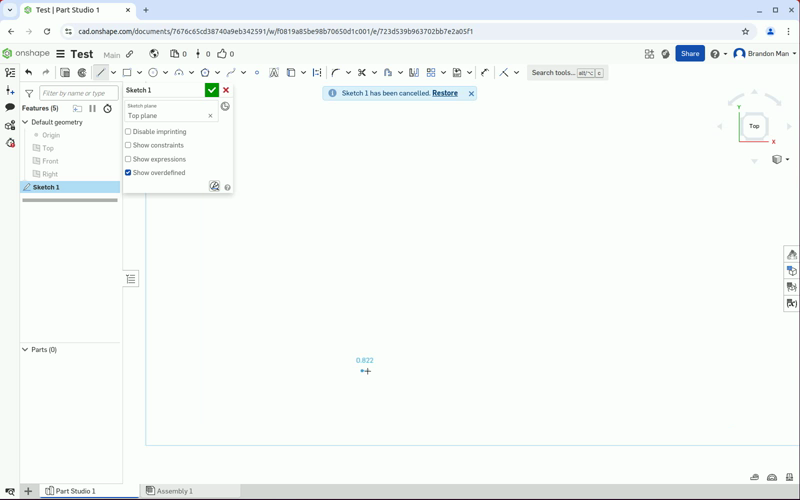
scroll(6)
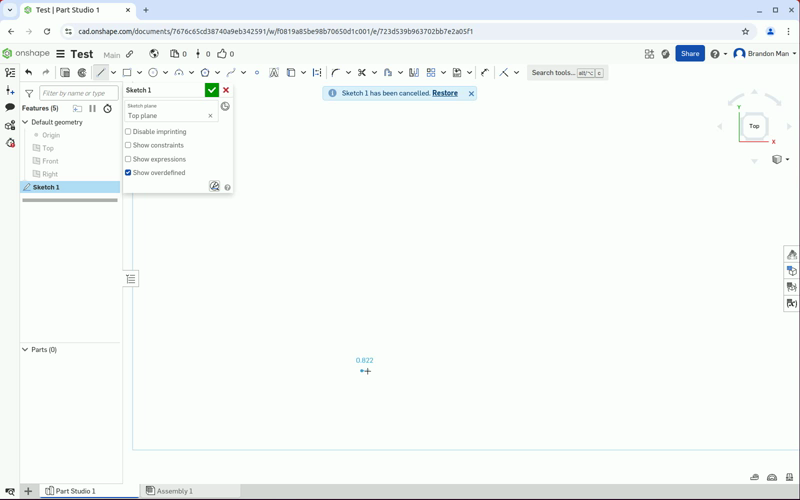
scroll(6)
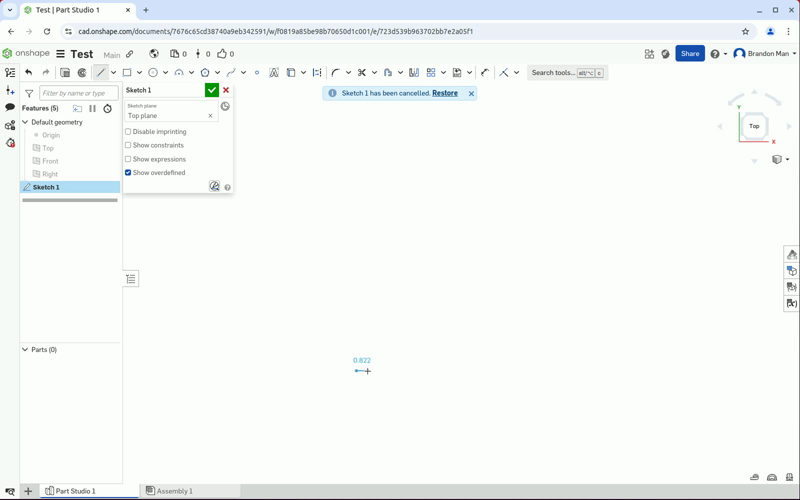
scroll(6)
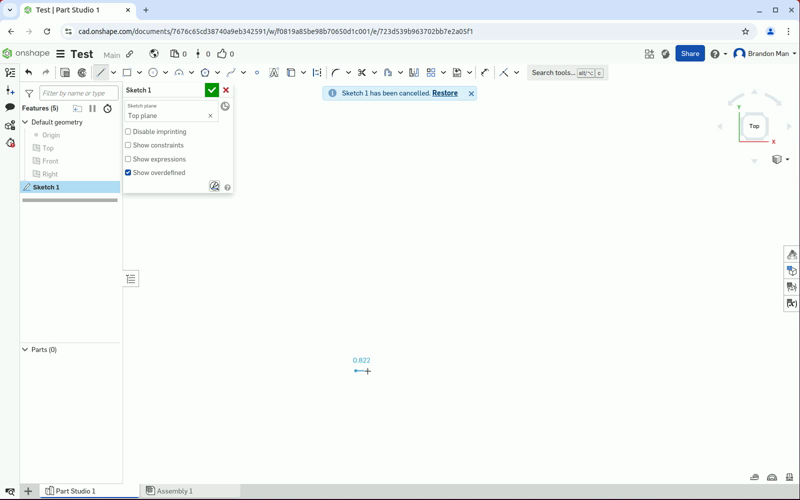
scroll(6)
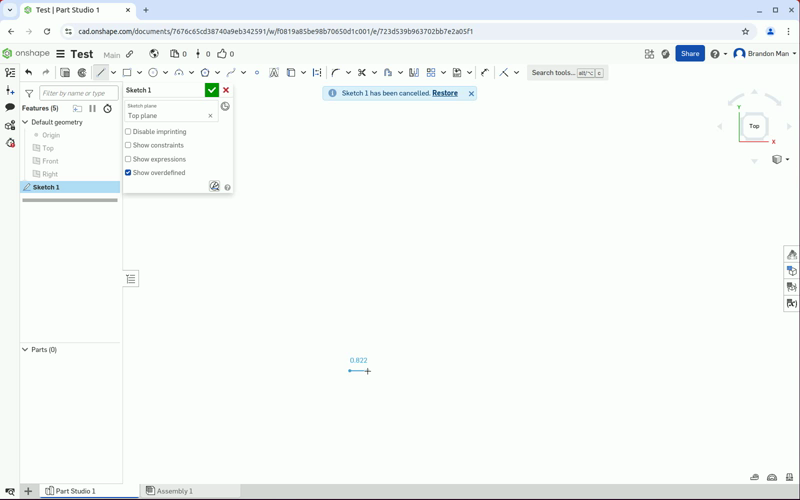
scroll(6)
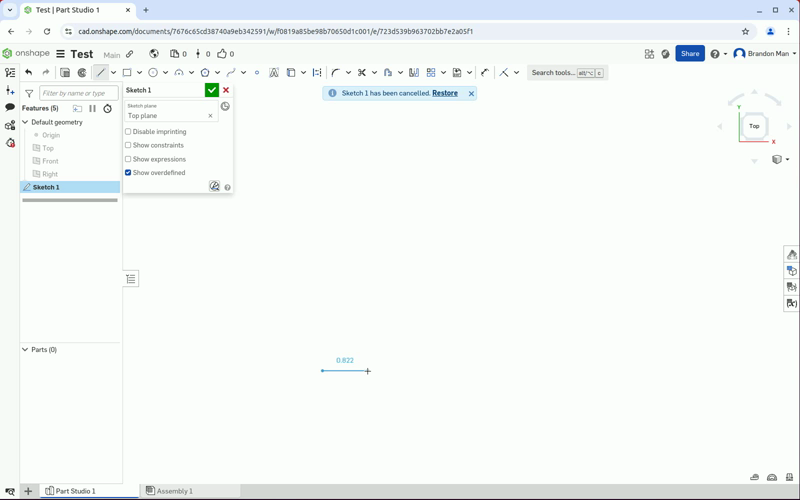
click(367, 370)
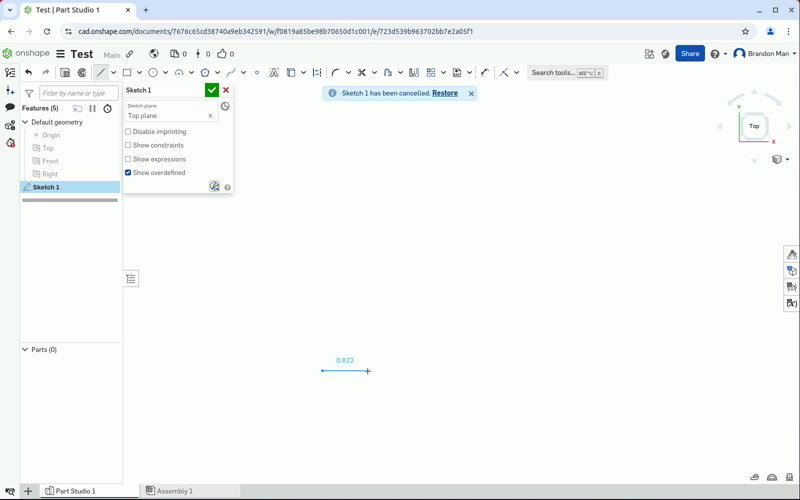
scroll(-6)
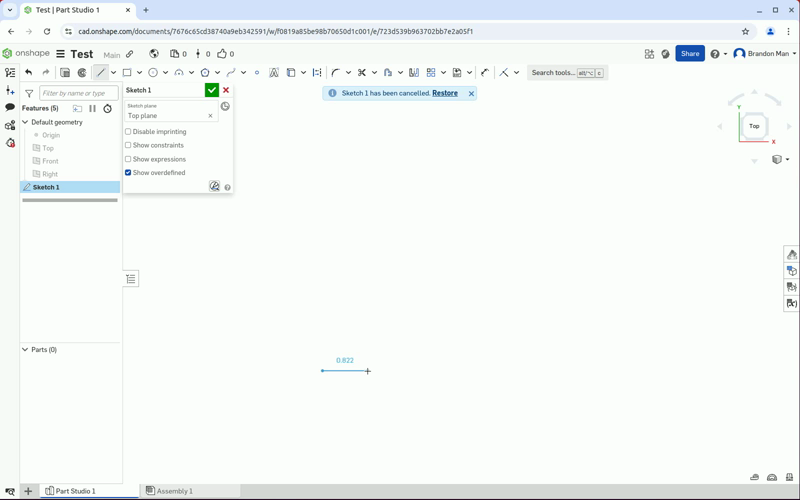
scroll(-6)
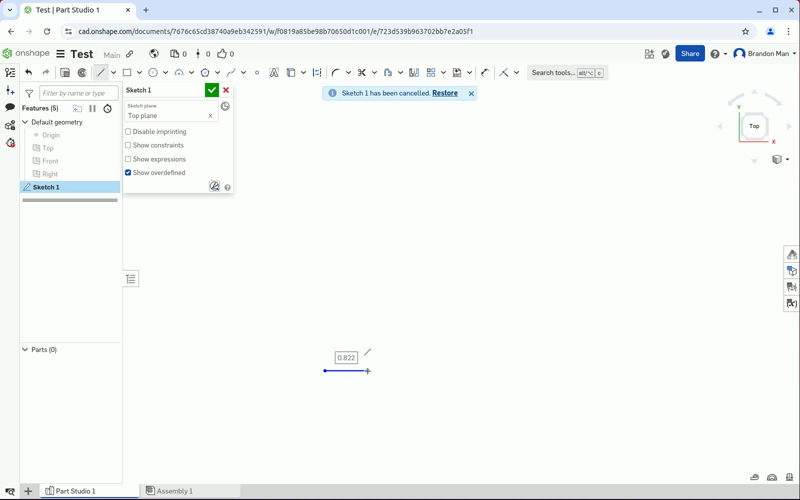
scroll(-6)
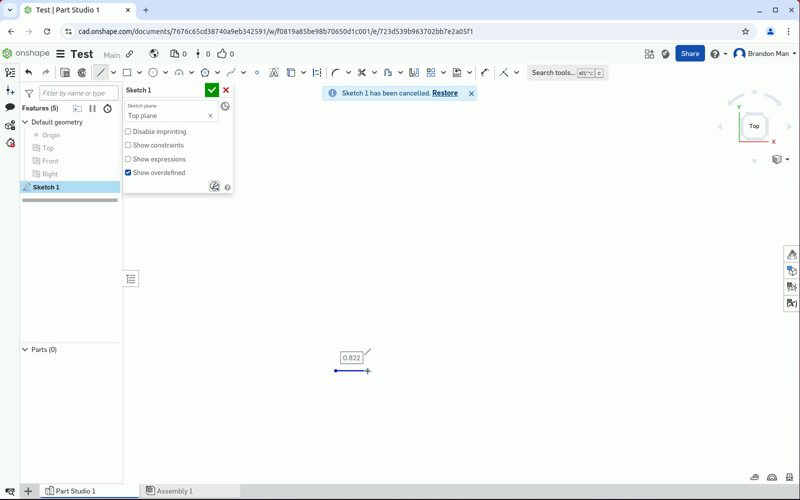
scroll(-6)
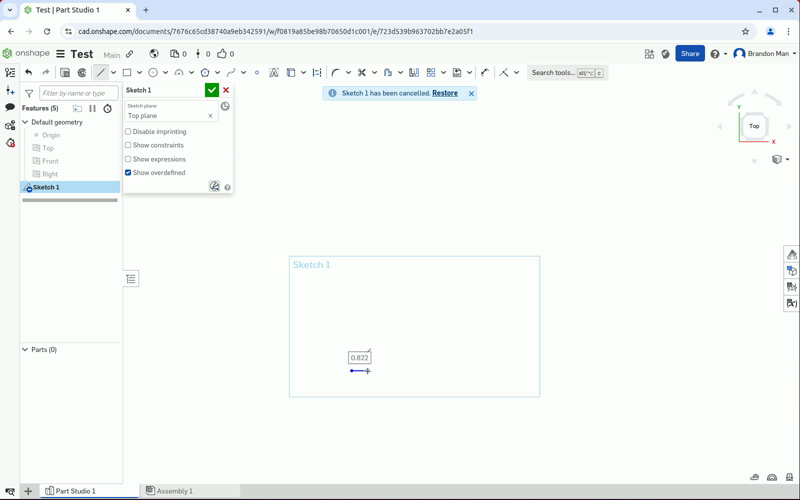
scroll(-6)
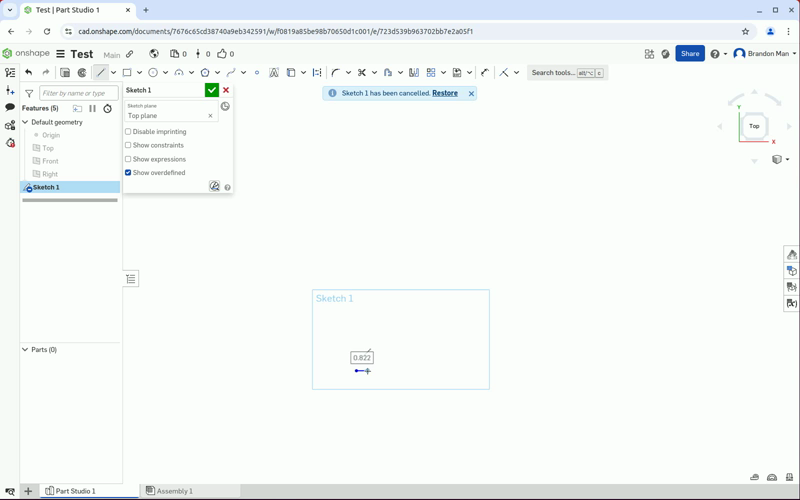
scroll(-6)
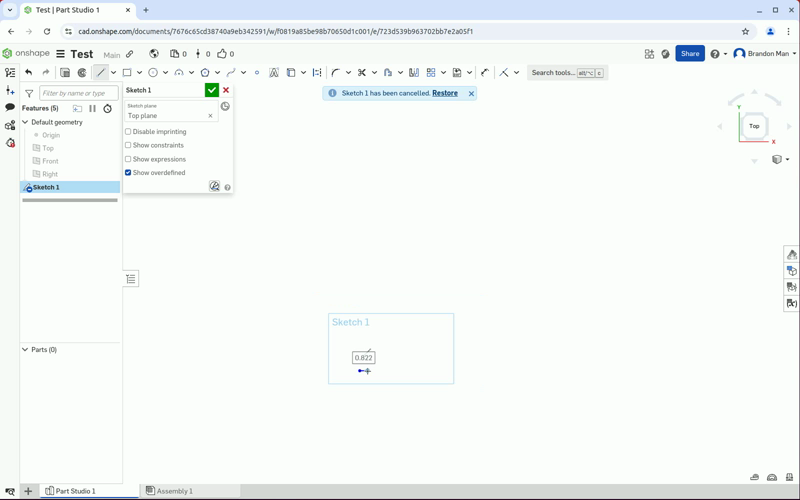
scroll(-6)
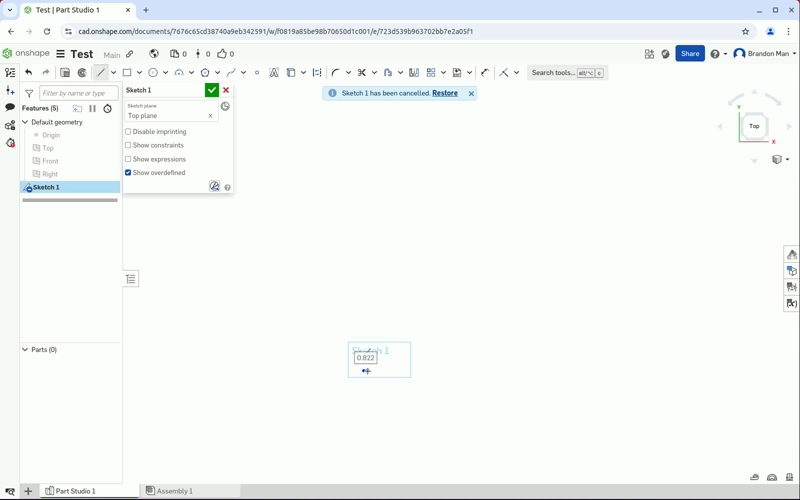
key_up(shift)
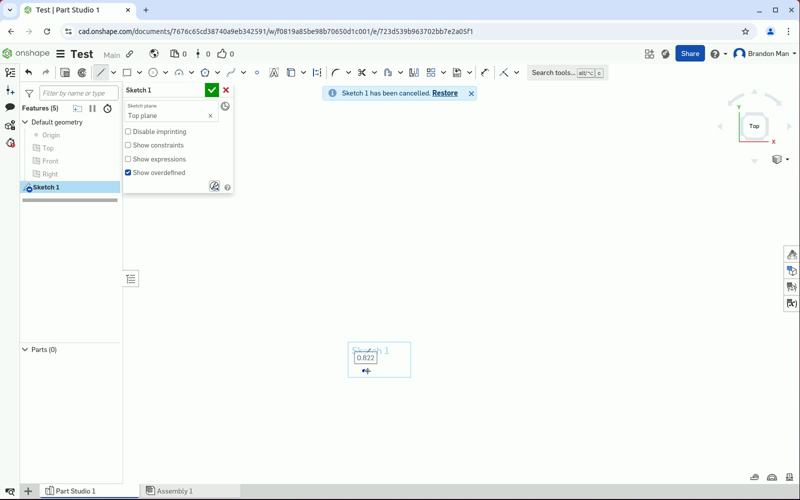
key_down(shift)
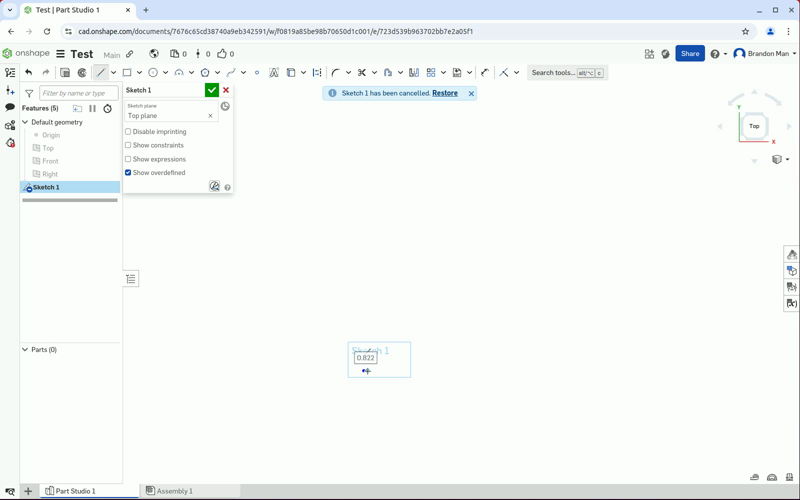
mouse_move(367, 195)
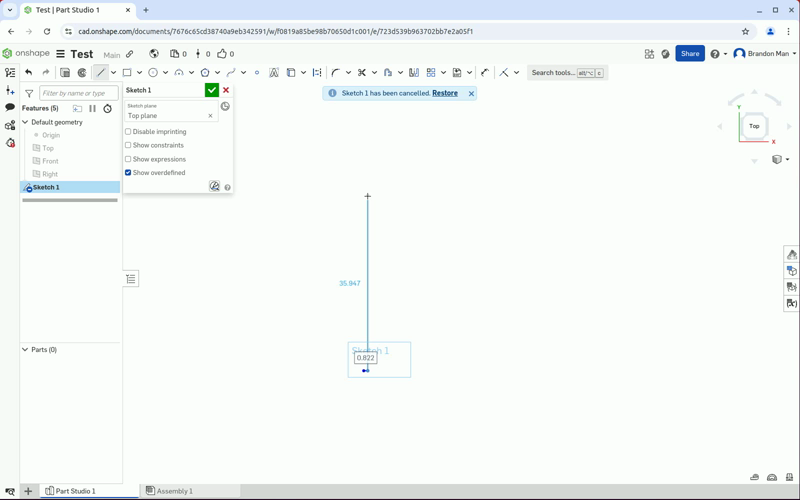
click(367, 195)
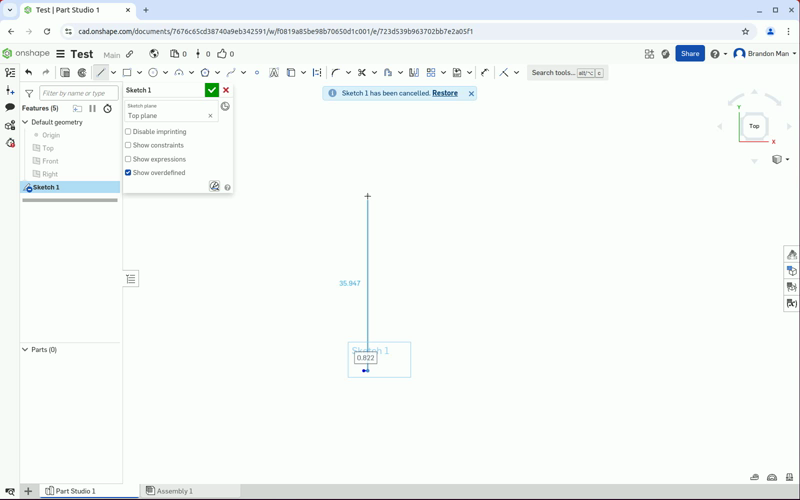
key_up(shift)
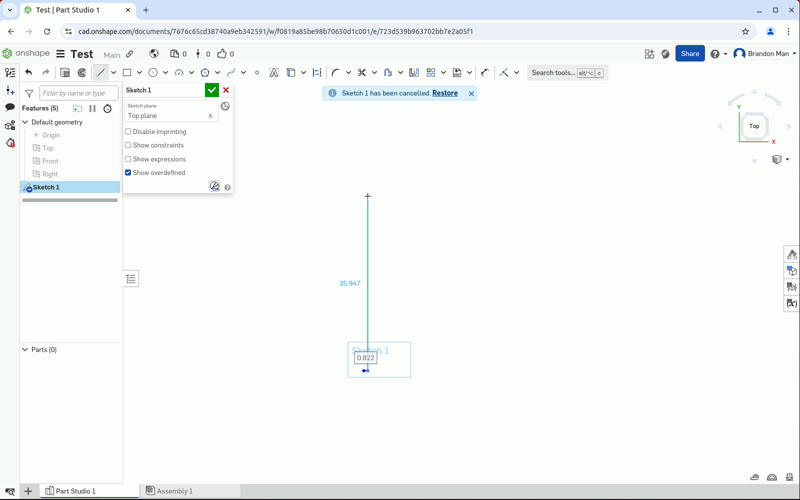
key_down(shift)
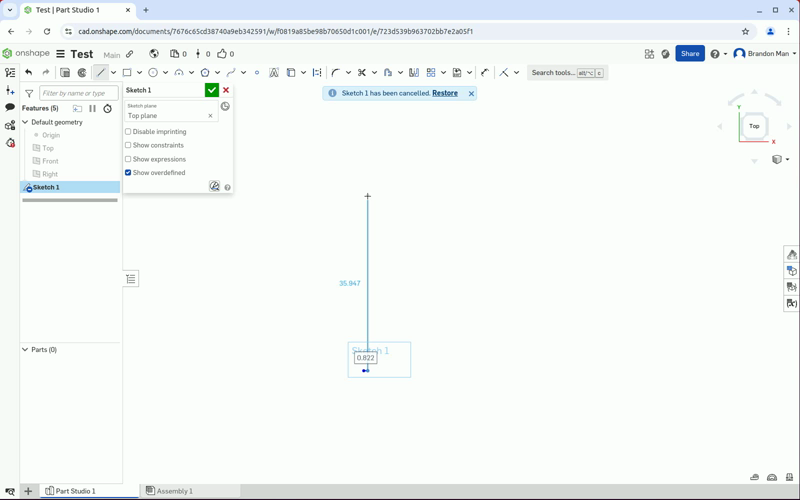
mouse_move(553, 195)
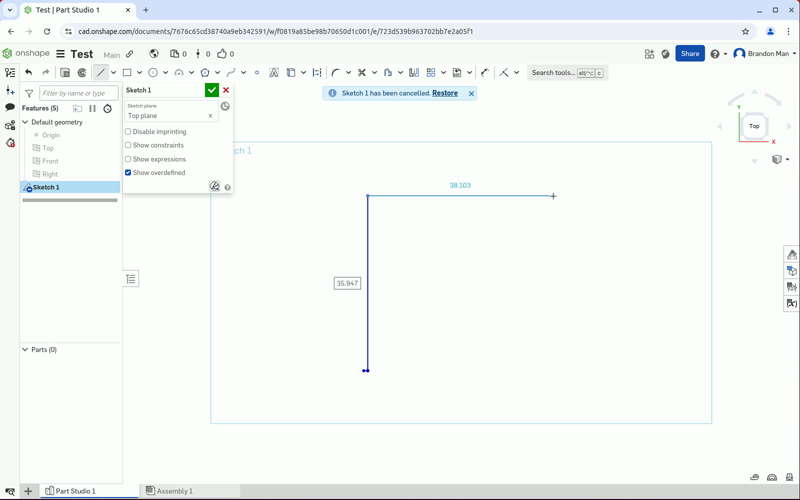
click(553, 195)
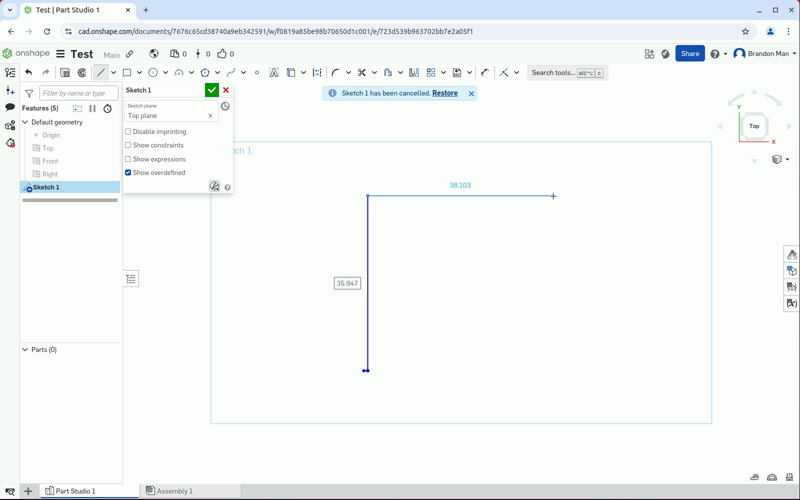
key_up(shift)
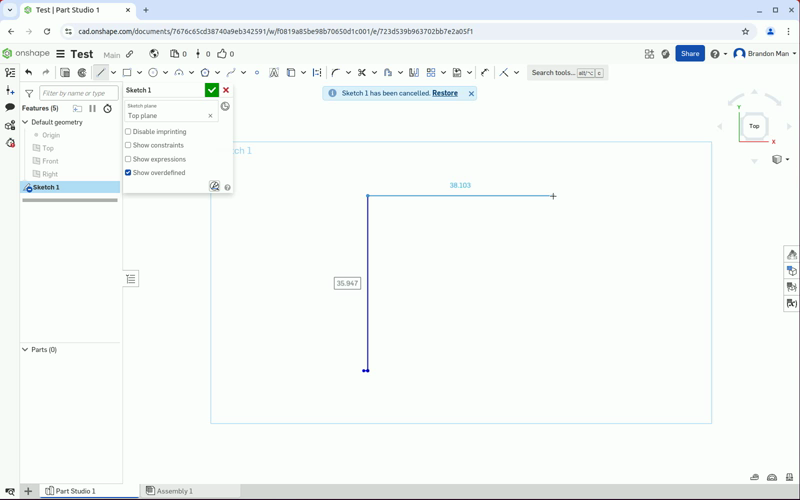
key_down(shift)
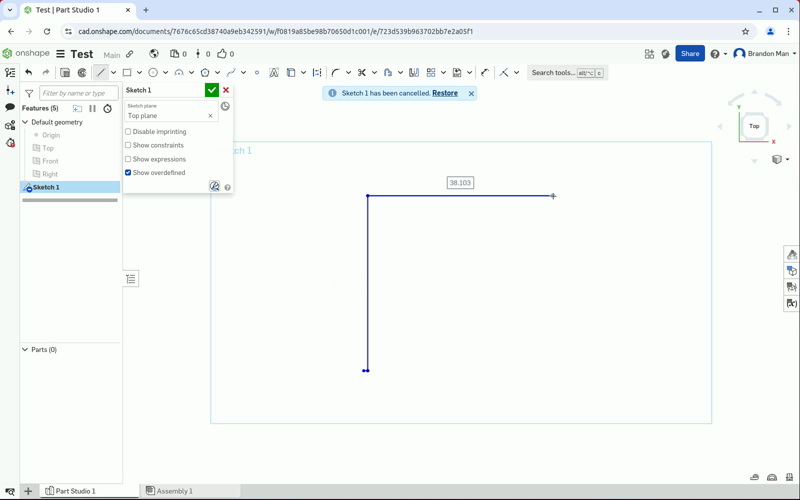
mouse_move(553, 372)
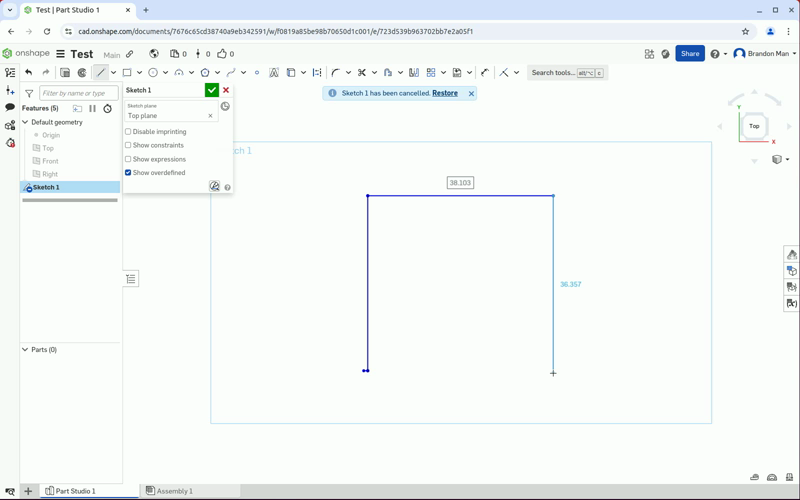
click(553, 372)
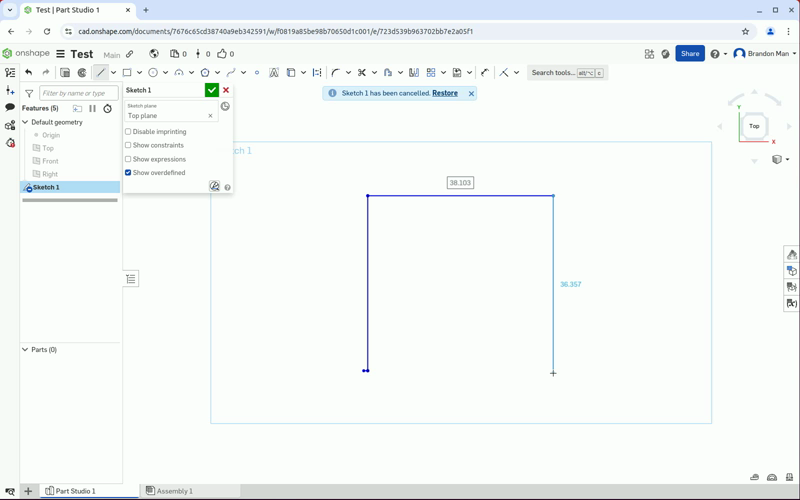
key_up(shift)
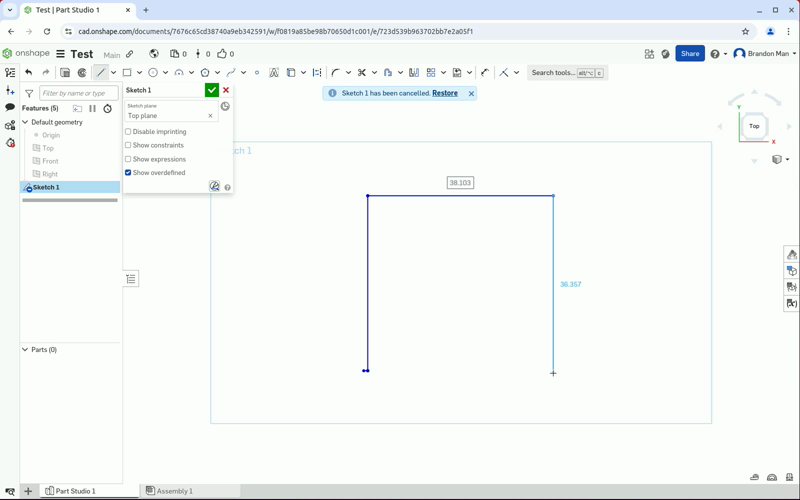
key_down(shift)
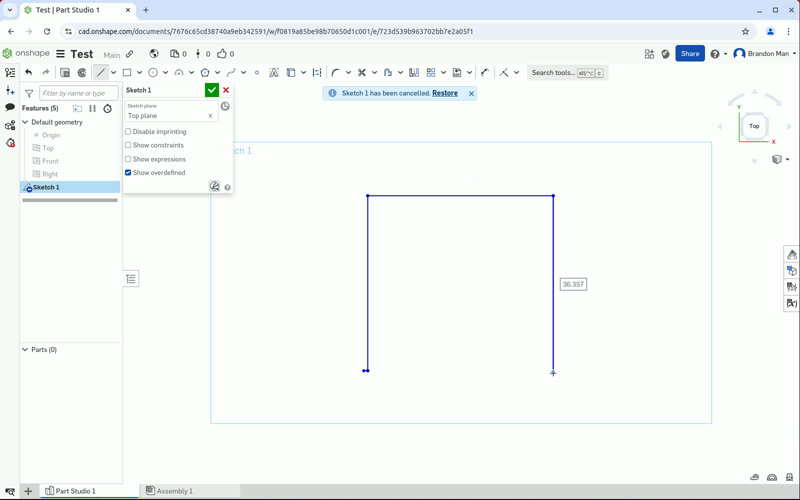
mouse_move(583, 372)
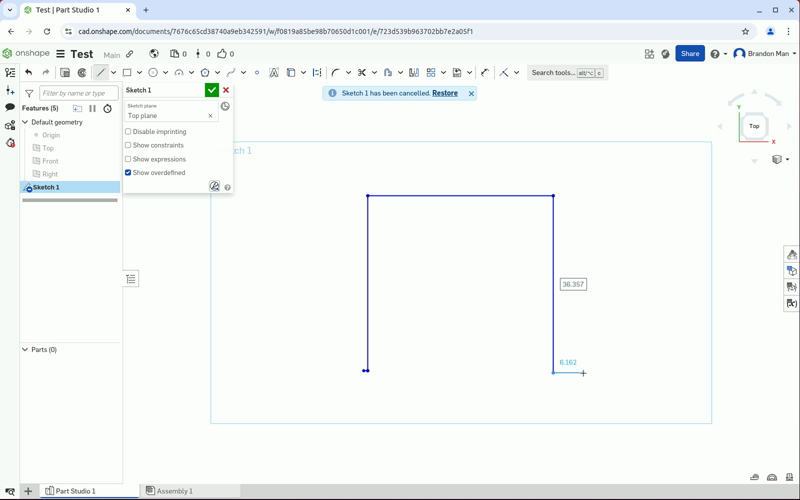
mouse_move(557, 372)
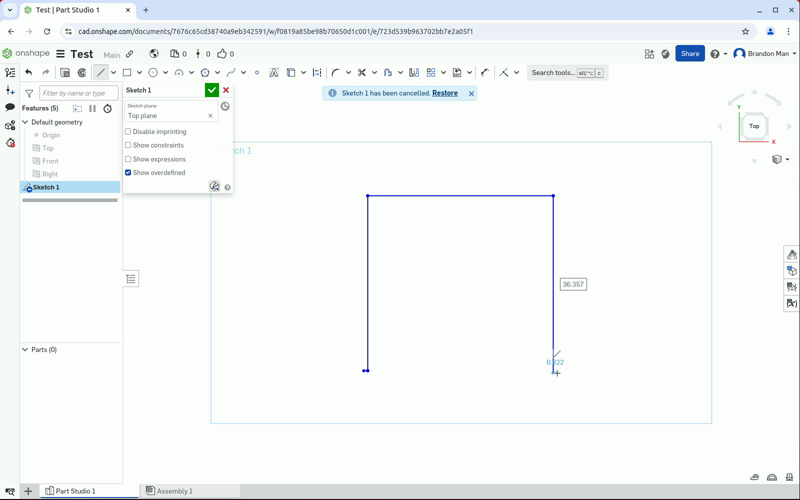
scroll(6)
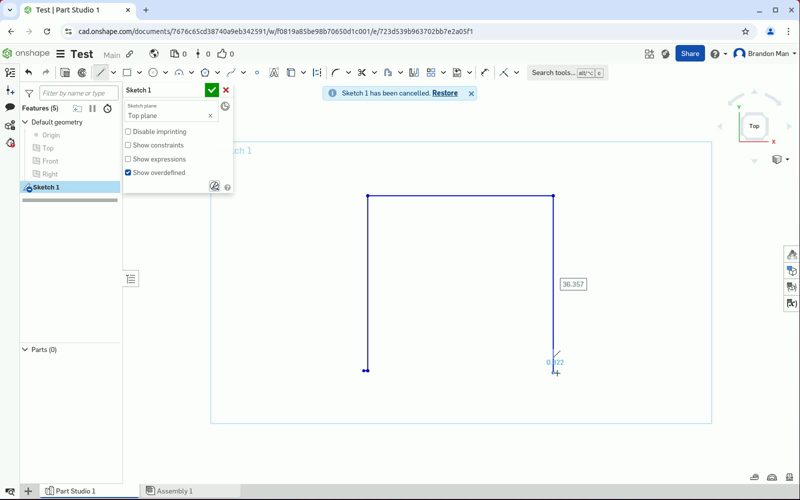
scroll(6)
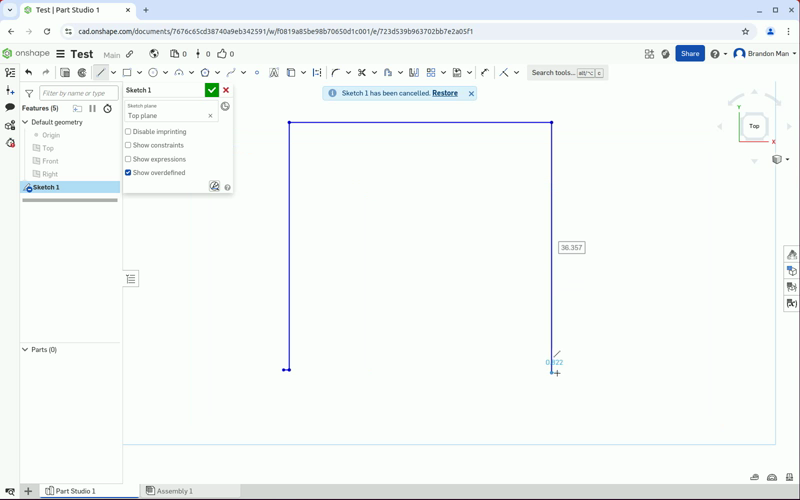
scroll(6)
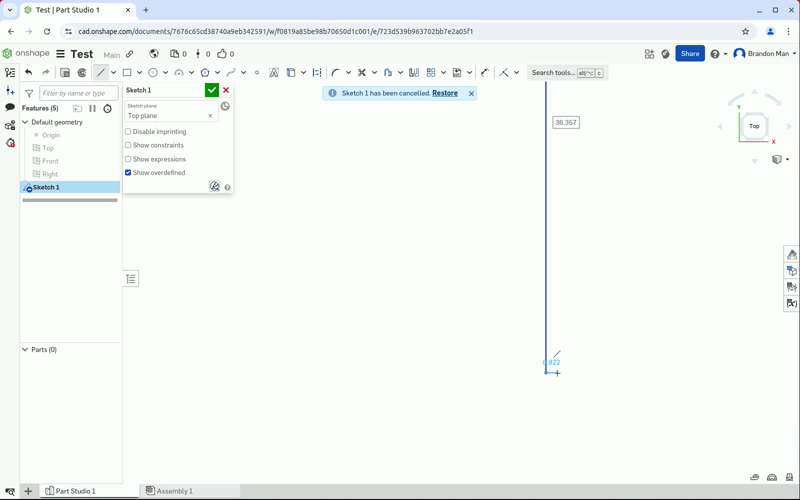
scroll(6)
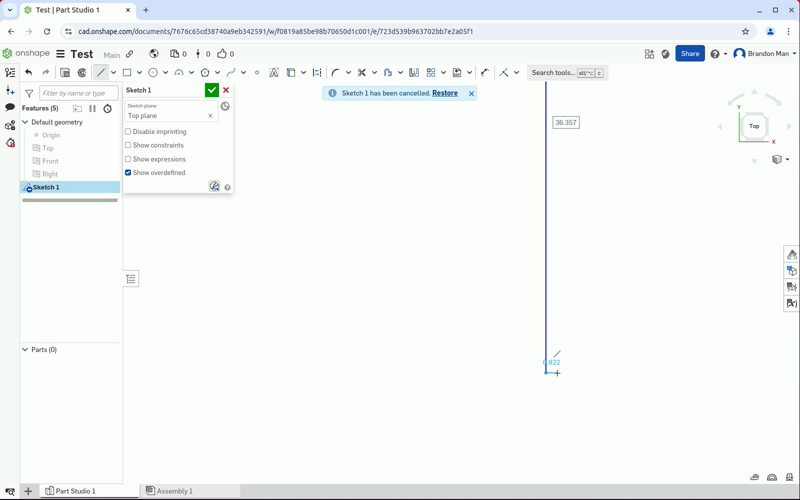
scroll(6)
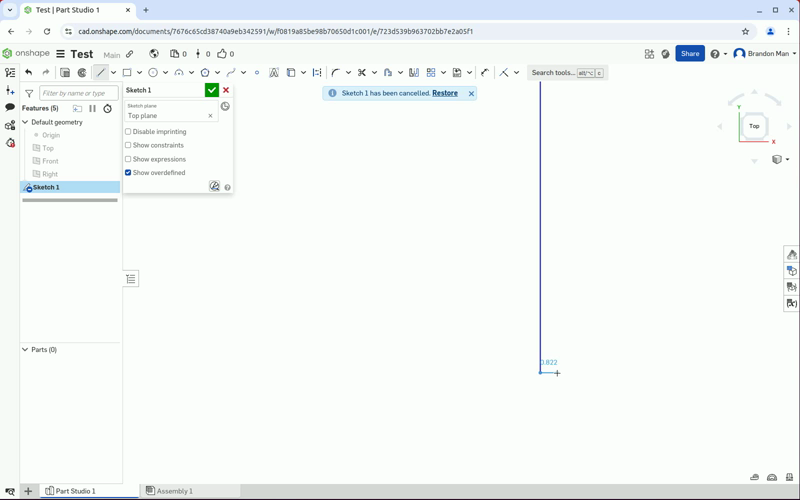
scroll(6)
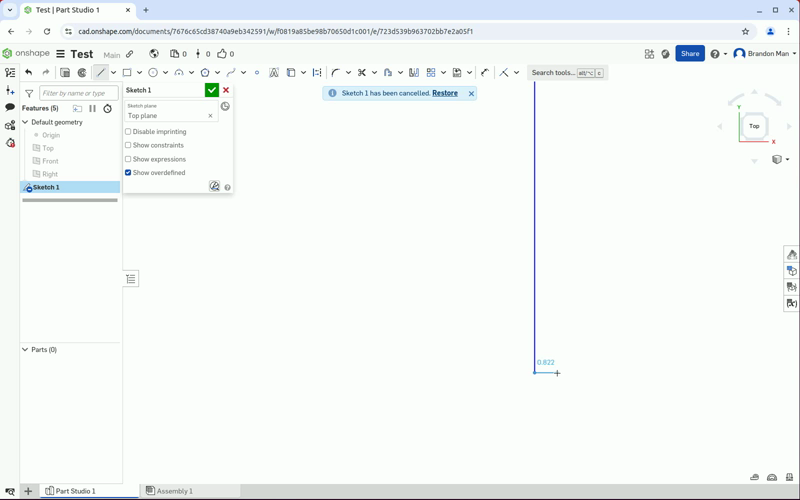
scroll(6)
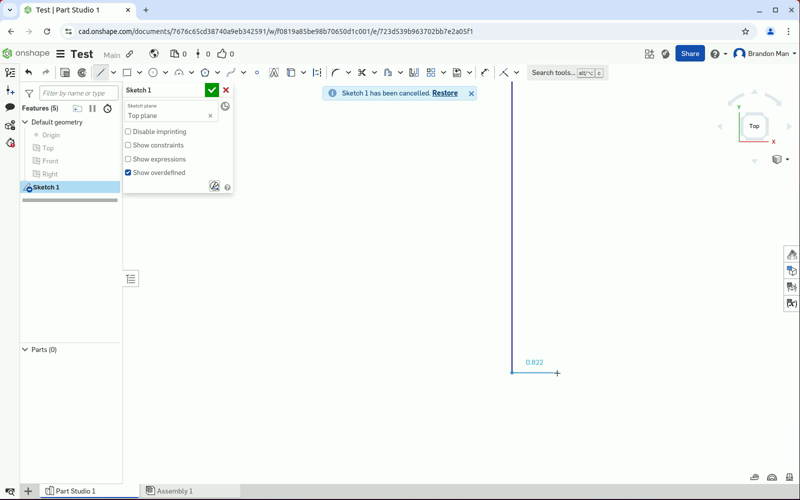
click(557, 372)
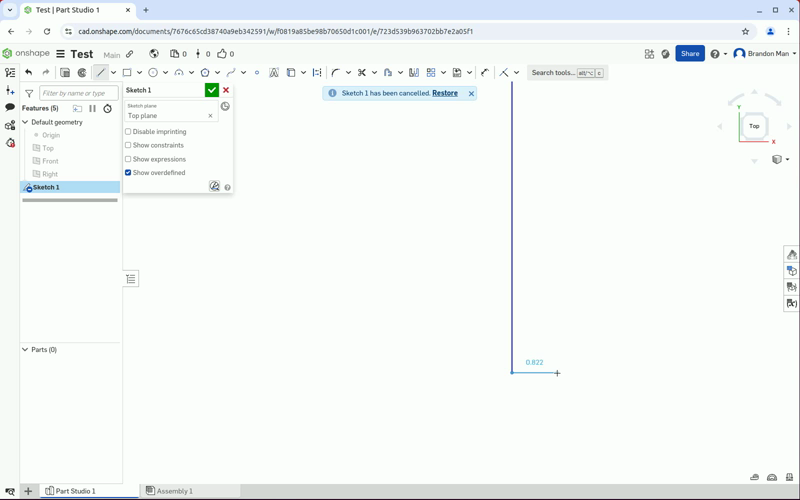
scroll(-6)
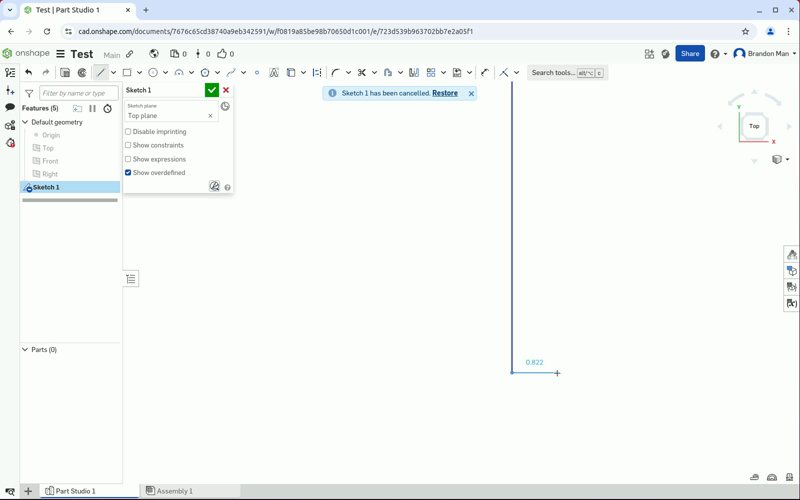
scroll(-6)
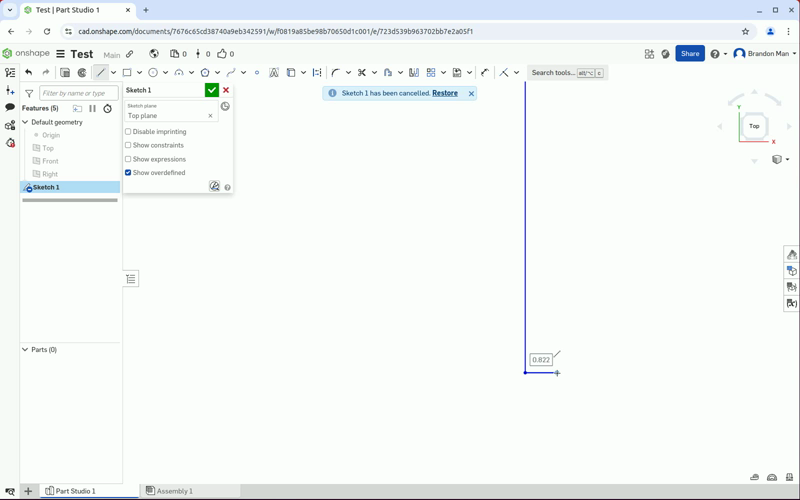
scroll(-6)
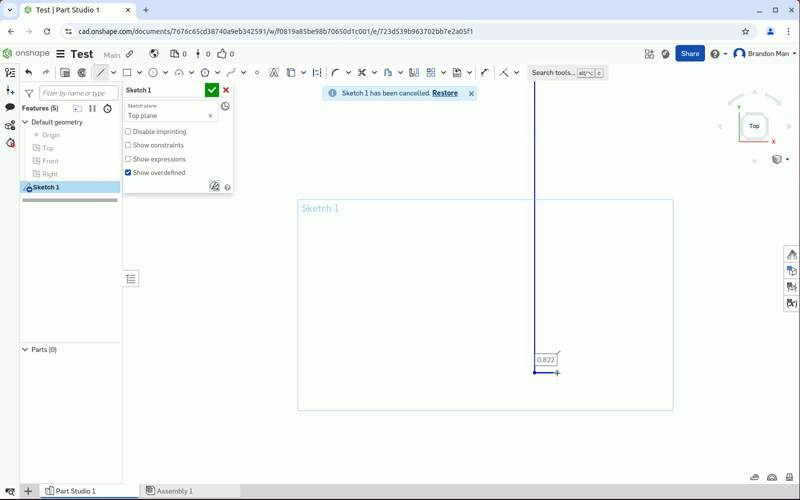
scroll(-6)
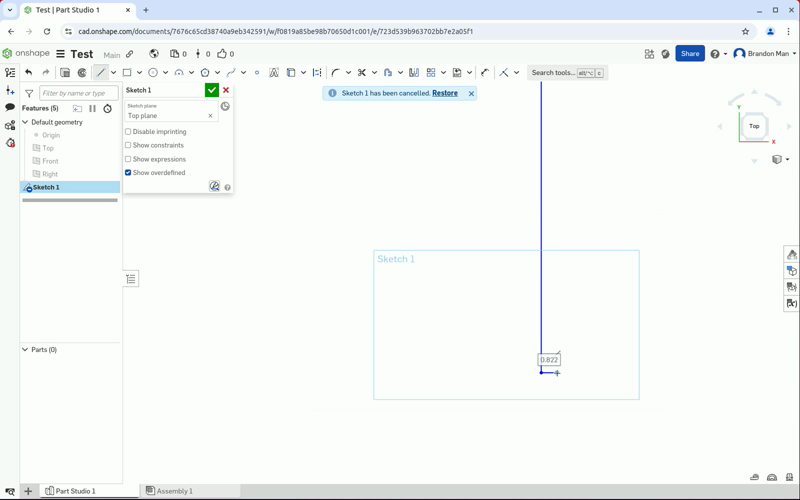
scroll(-6)
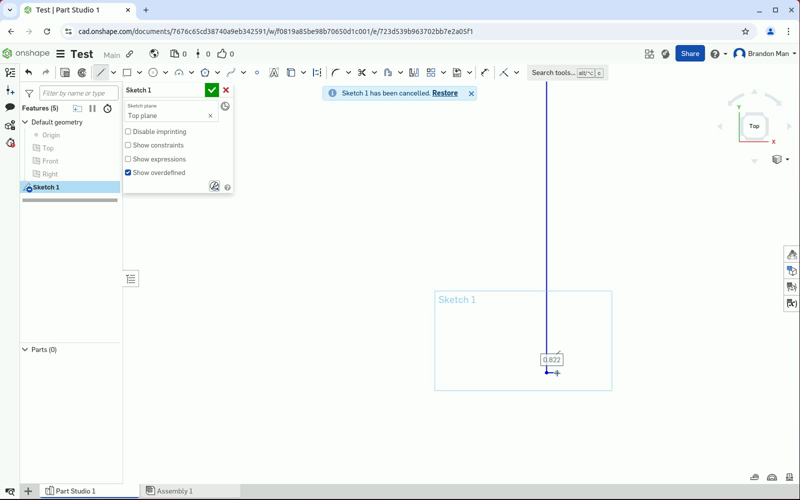
scroll(-6)
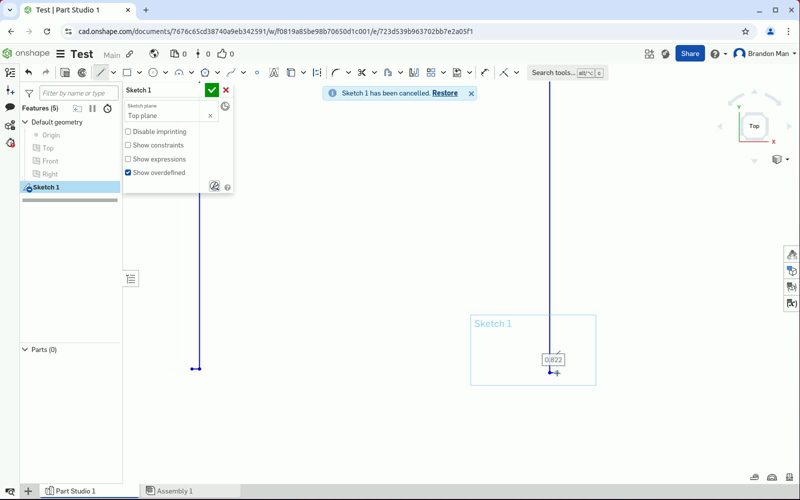
scroll(-6)
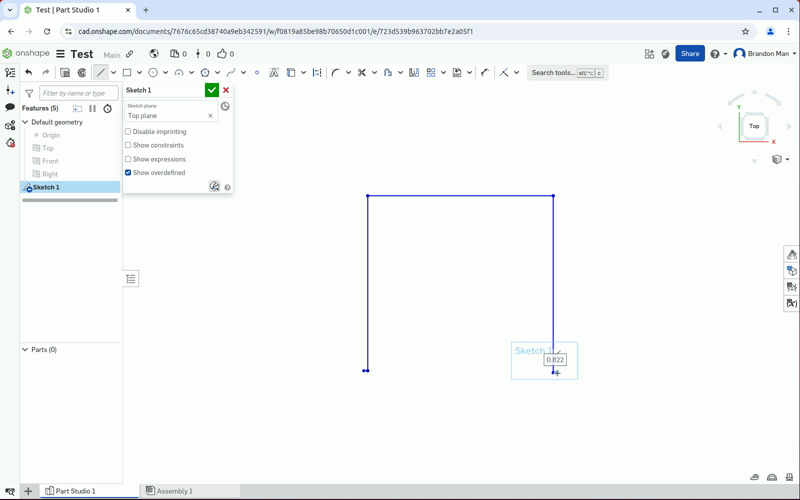
key_up(shift)
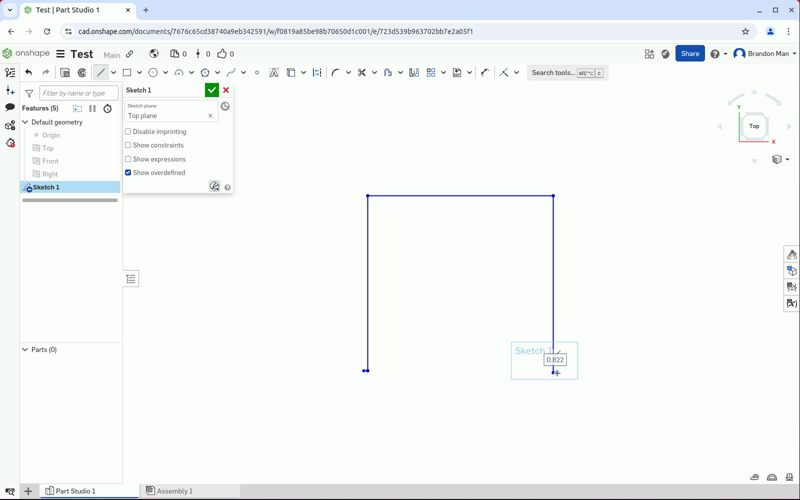
key_down(shift)
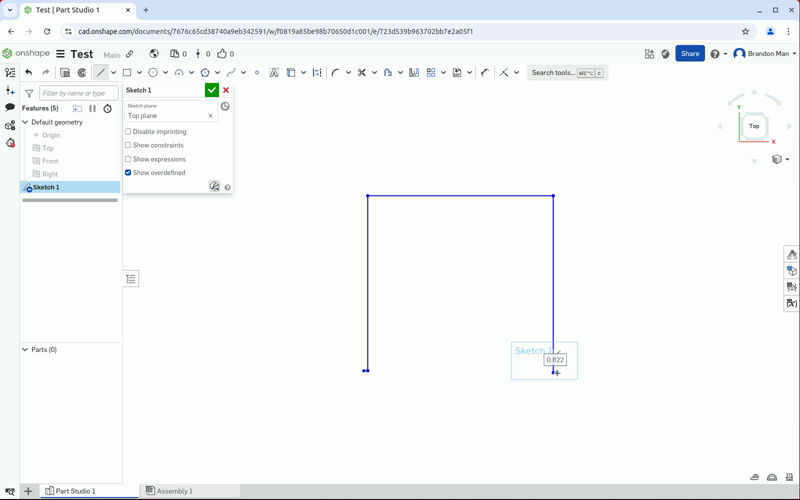
mouse_move(557, 193)
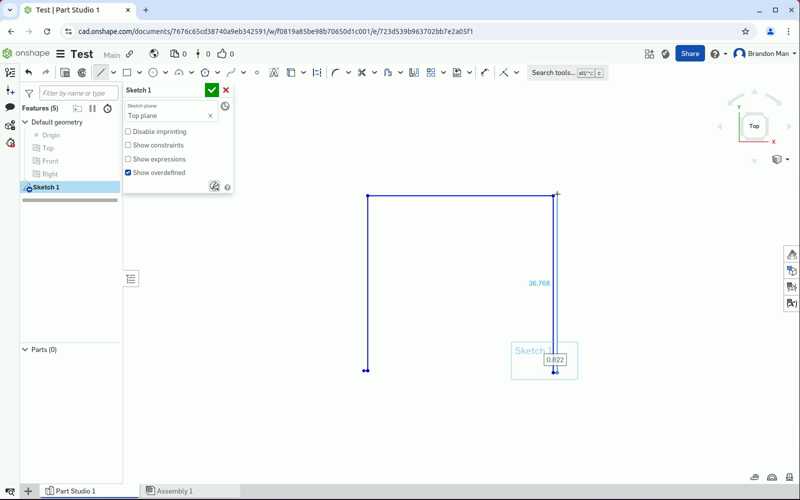
click(557, 193)
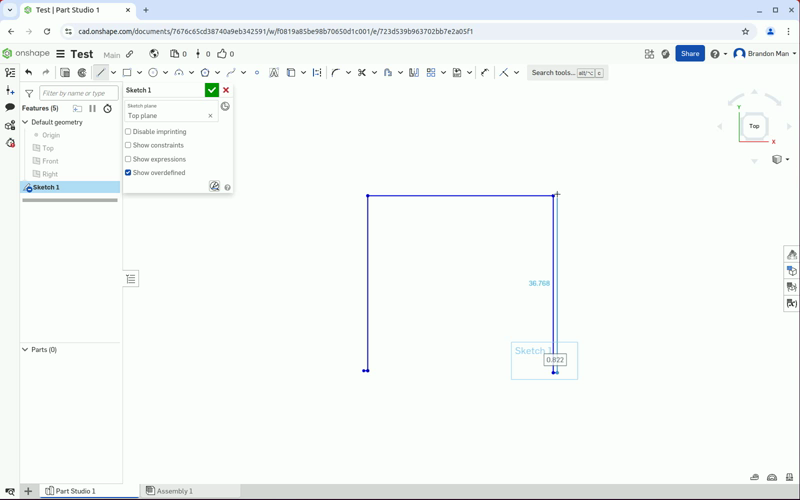
key_up(shift)
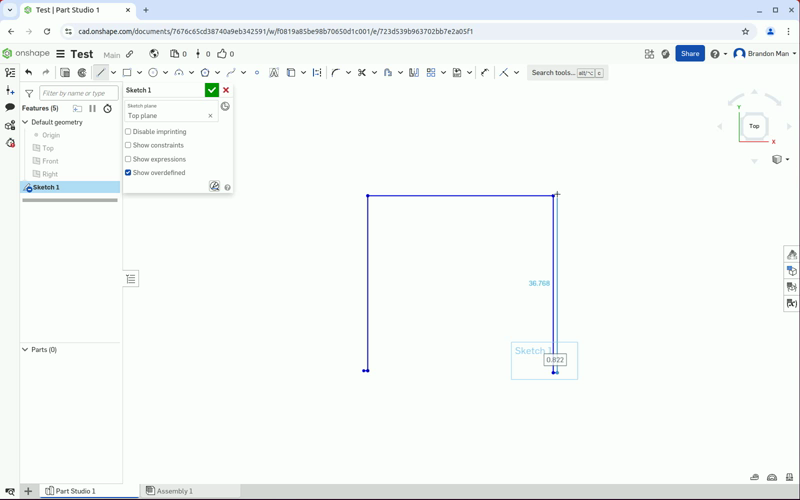
key_down(shift)
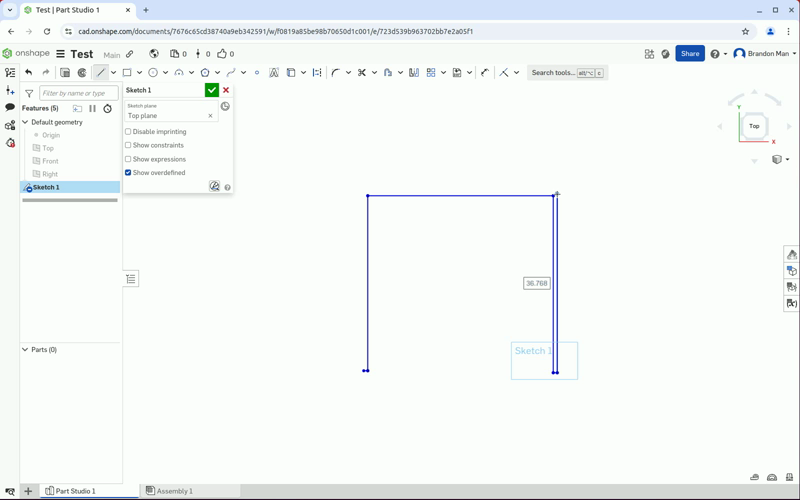
mouse_move(363, 193)
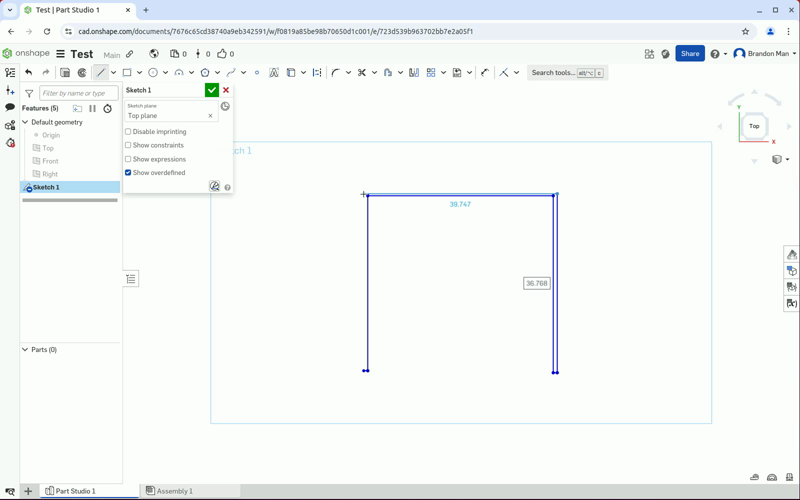
click(363, 193)
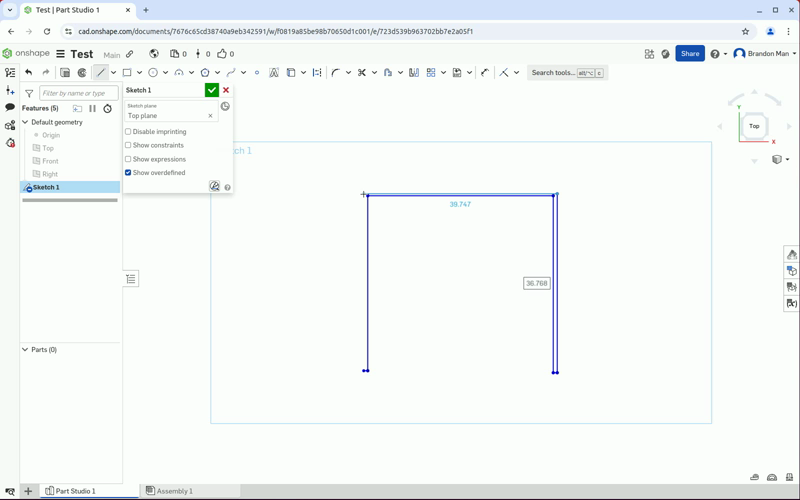
key_up(shift)
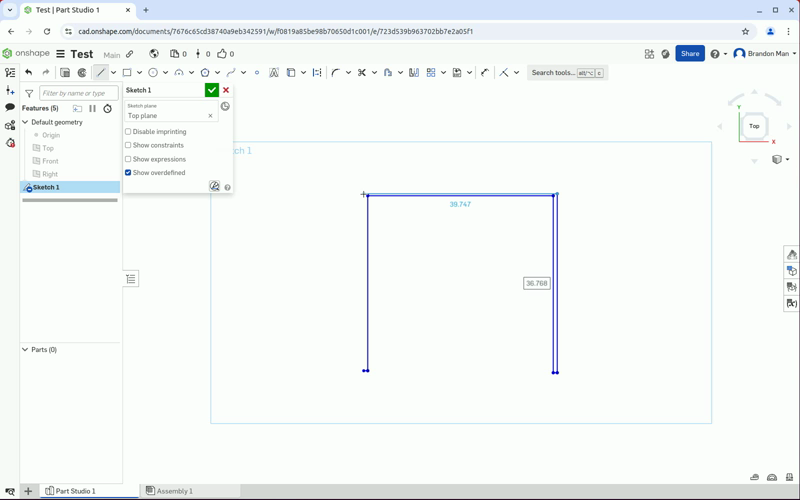
key_down(shift)
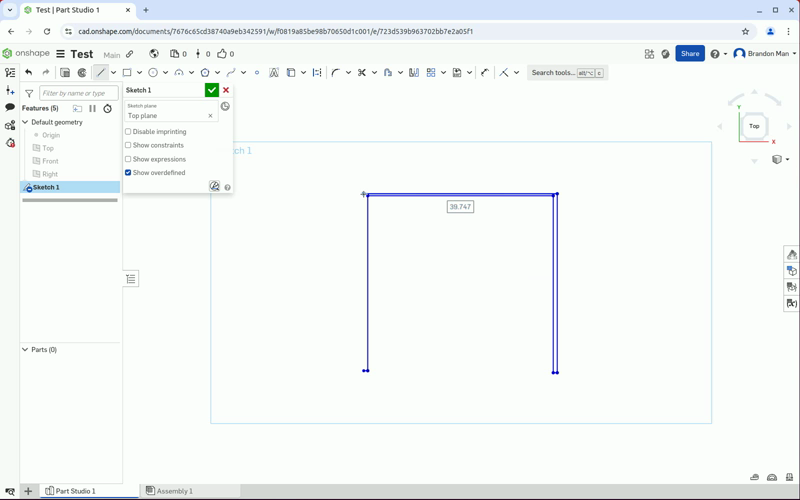
mouse_move(363, 370)
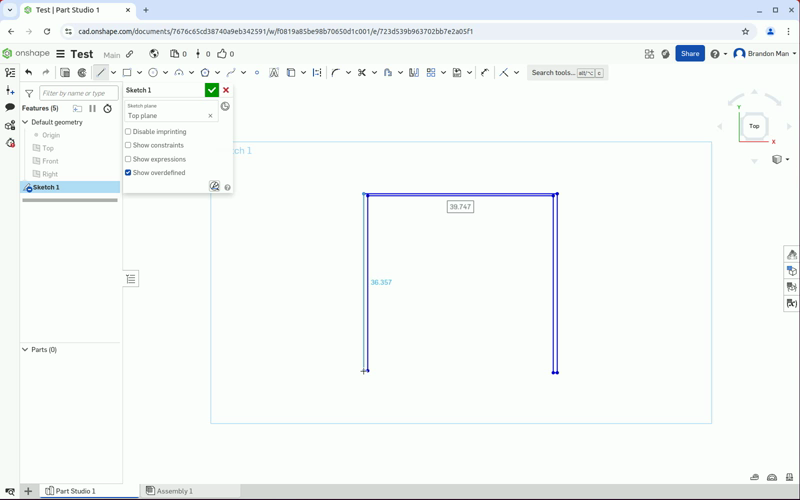
scroll(6)
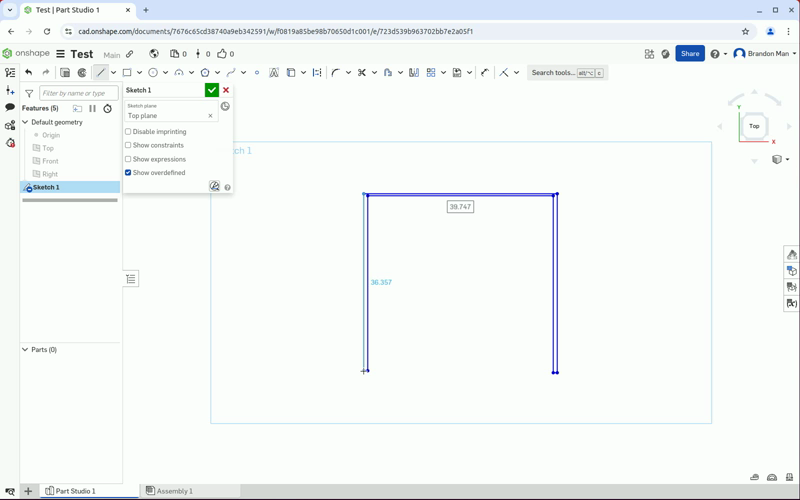
scroll(6)
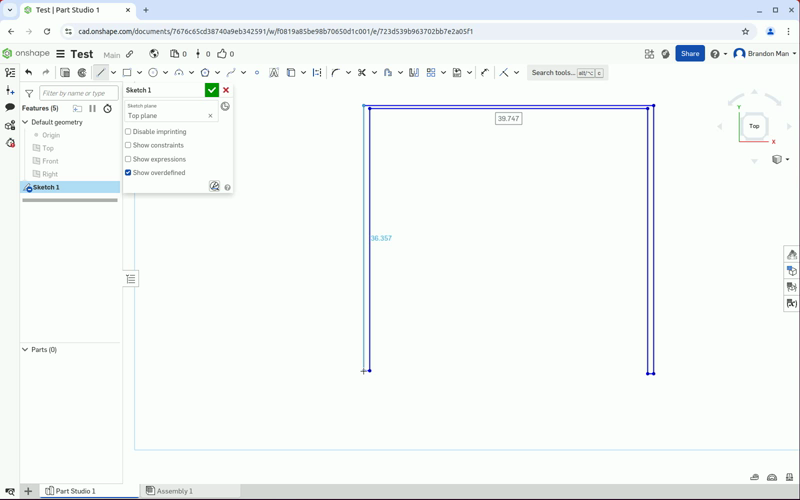
scroll(6)
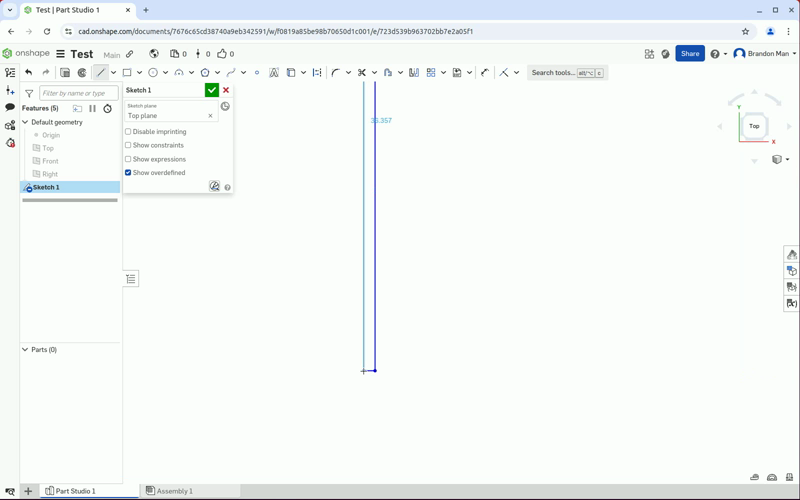
scroll(6)
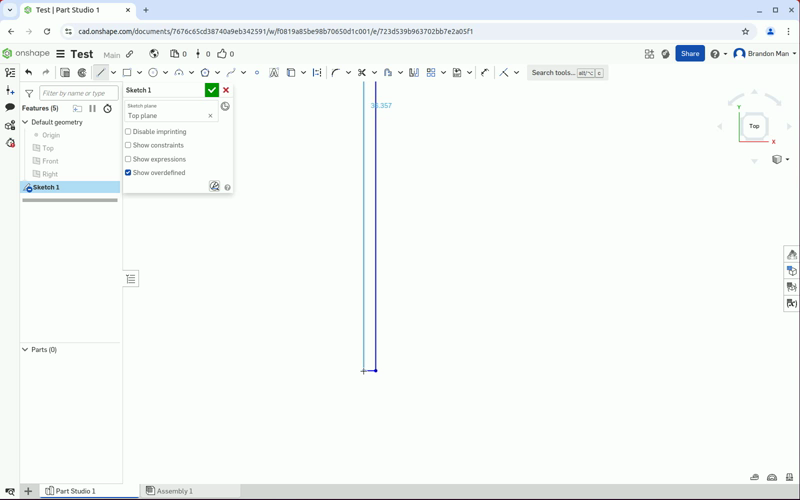
scroll(6)
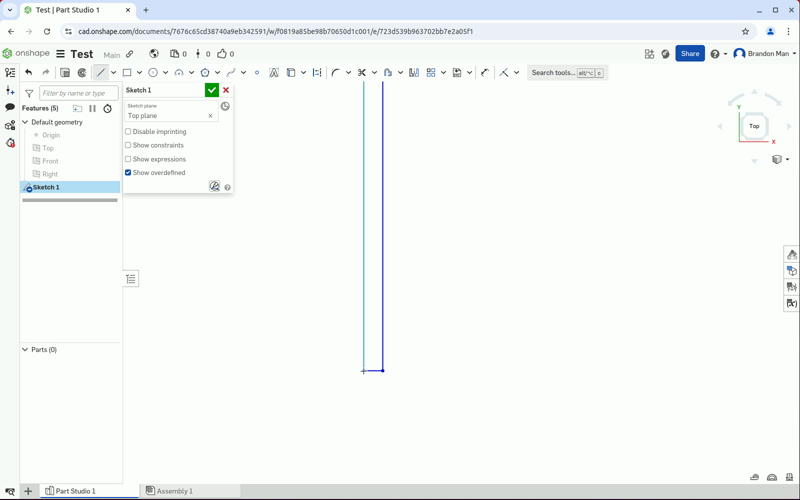
scroll(6)
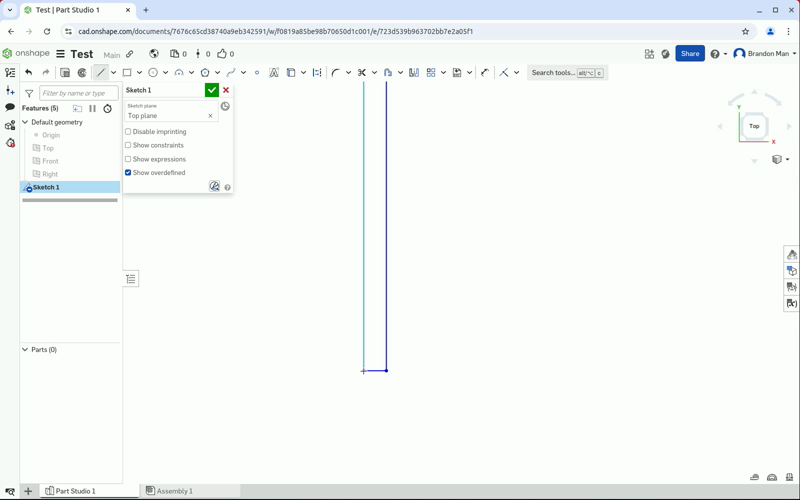
scroll(6)
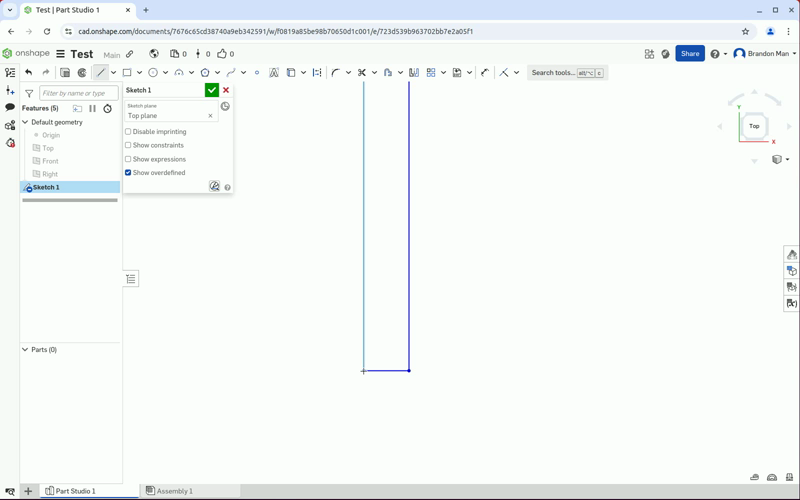
key_up(shift)
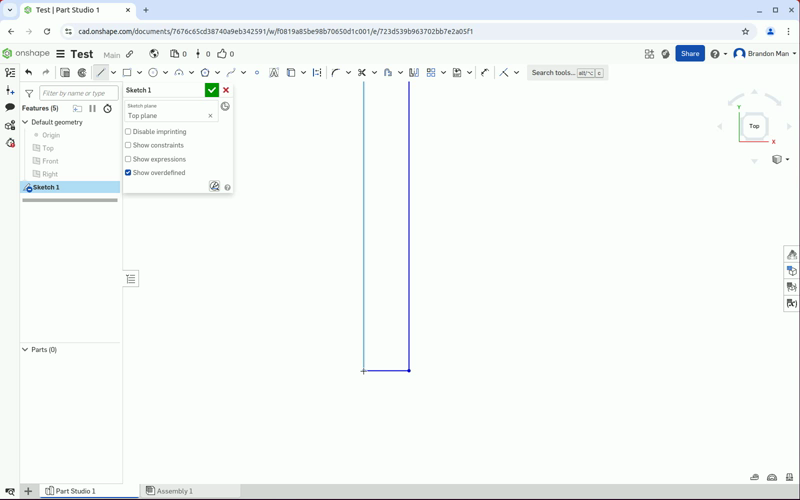
click(363, 370)
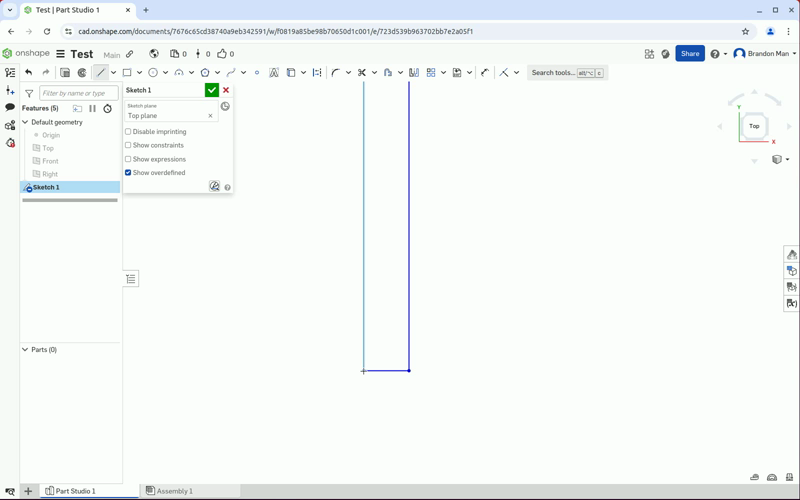
scroll(-6)
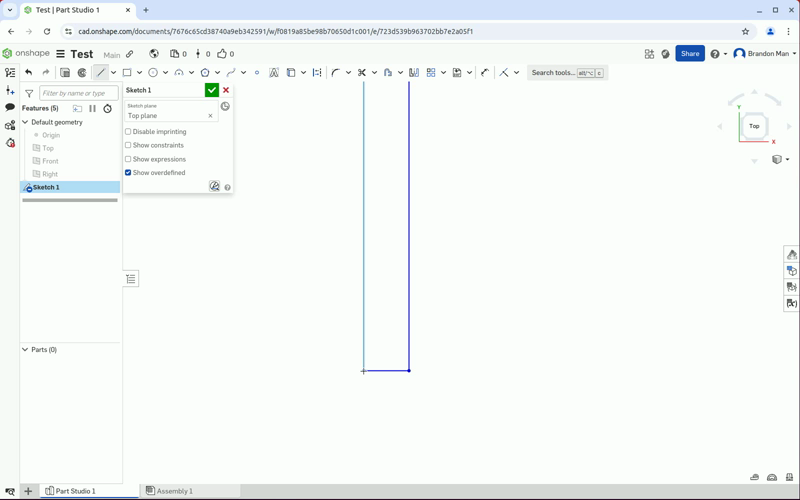
scroll(-6)
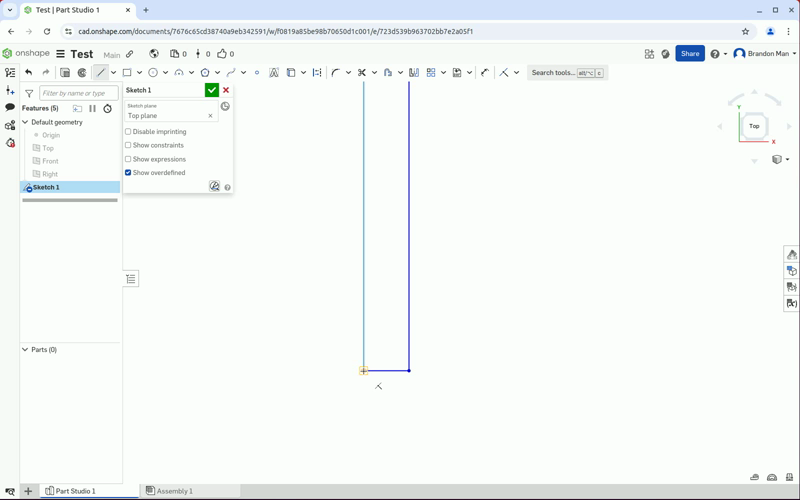
scroll(-6)
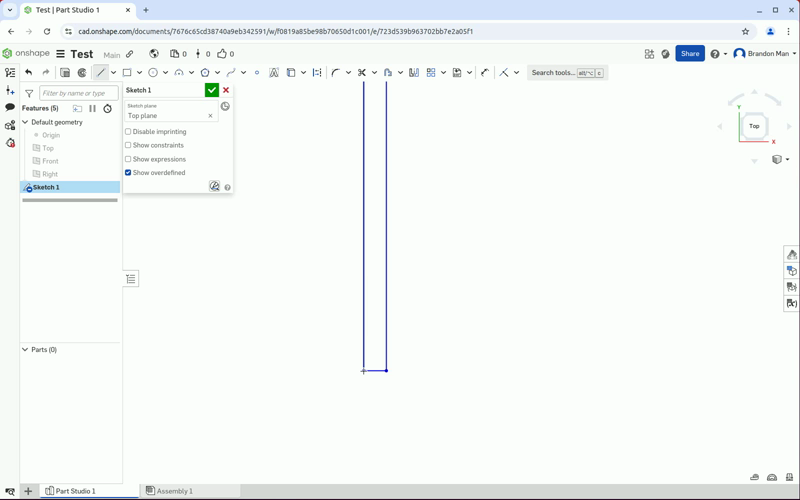
scroll(-6)
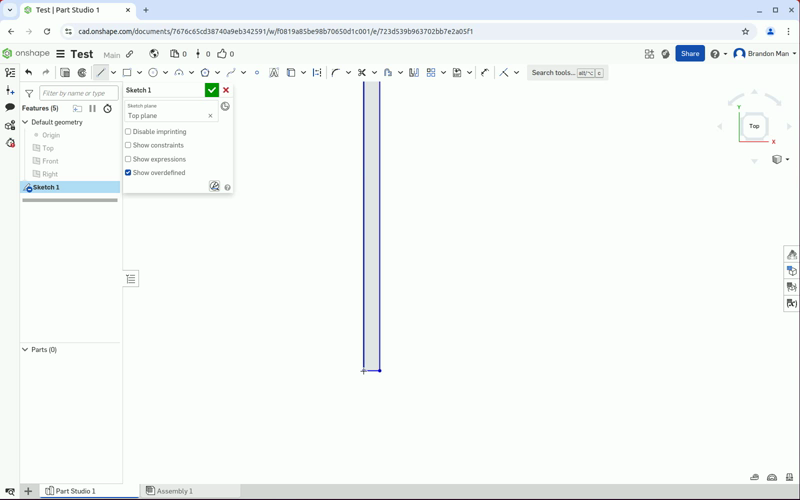
scroll(-6)
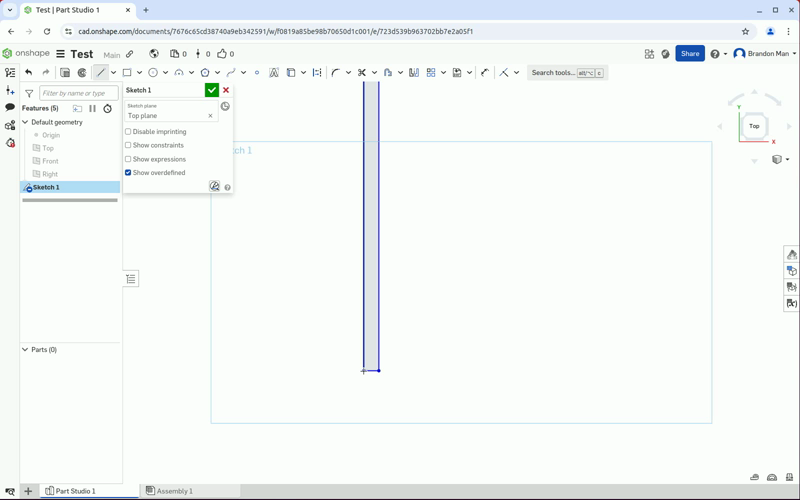
scroll(-6)
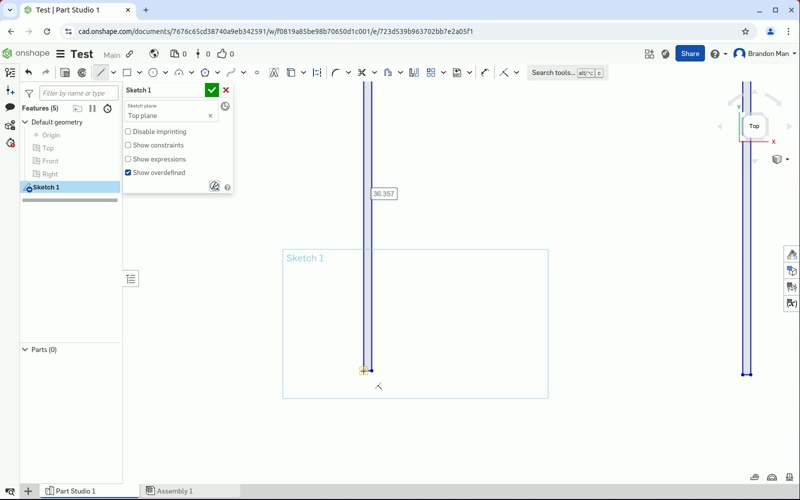
scroll(-6)
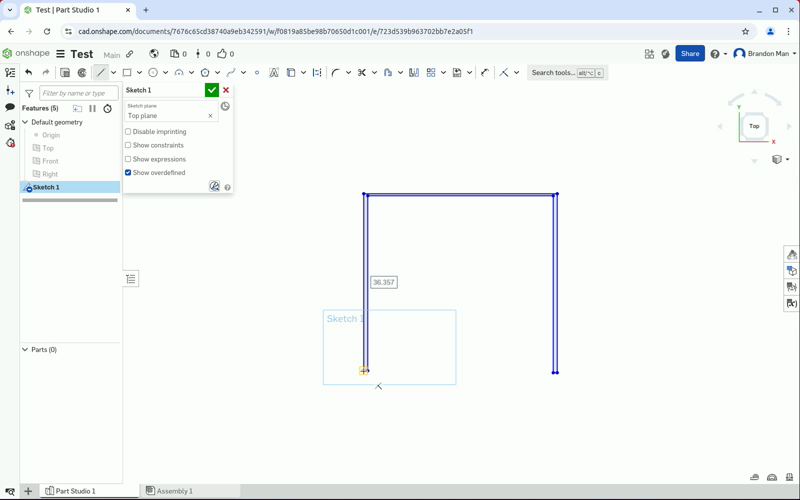
key(esc)
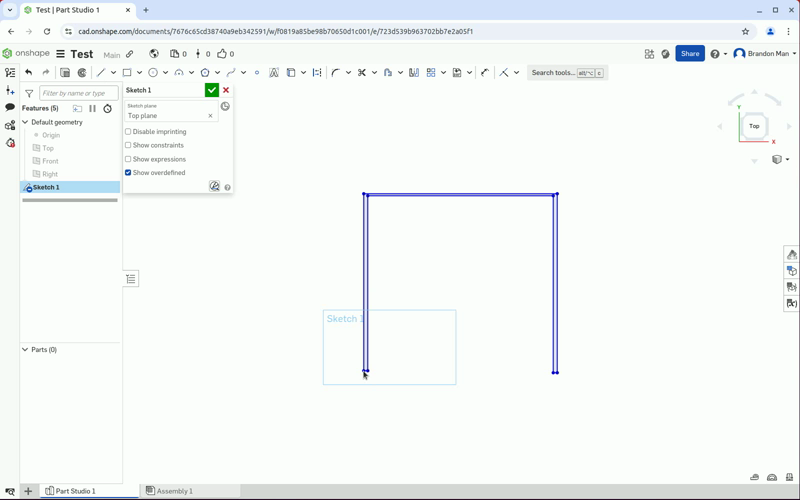
mouse_move(554, 309)
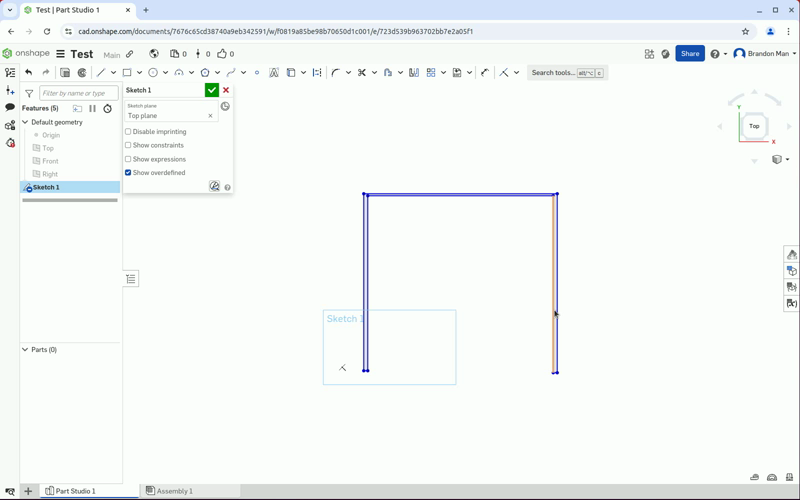
click(554, 309)
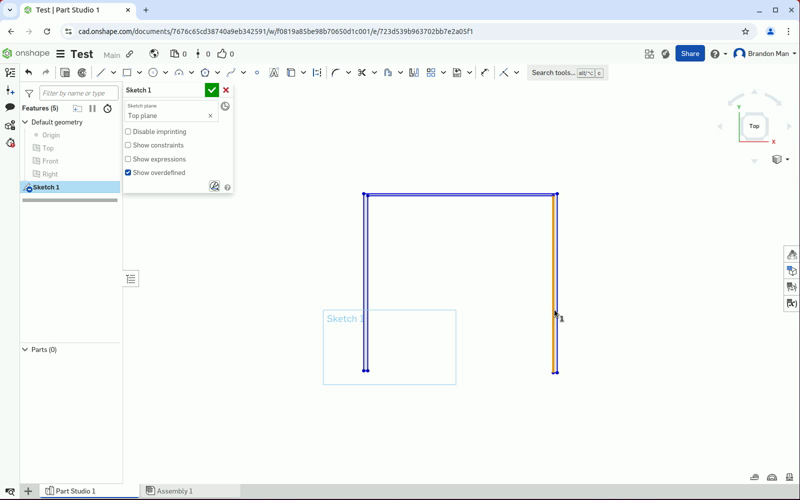
mouse_move(73, 352)
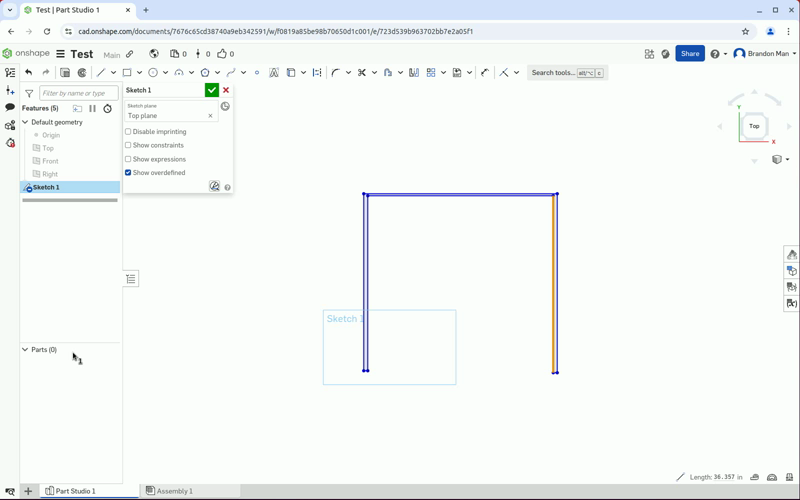
key(shift+y)
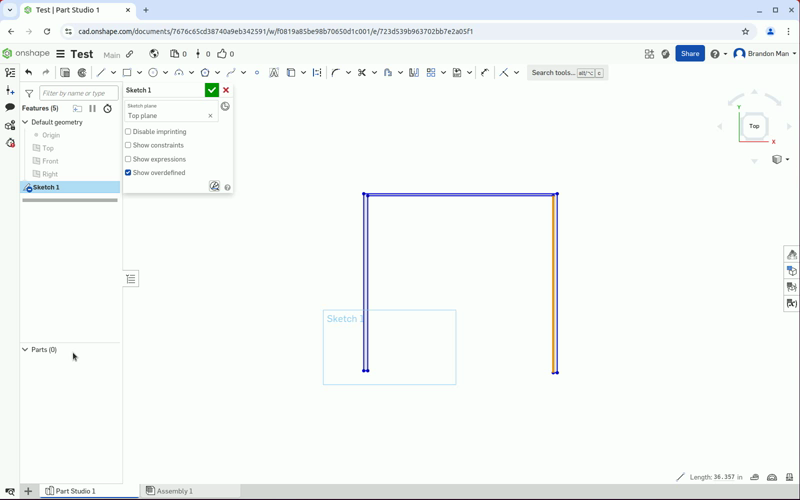
key(shift+e)
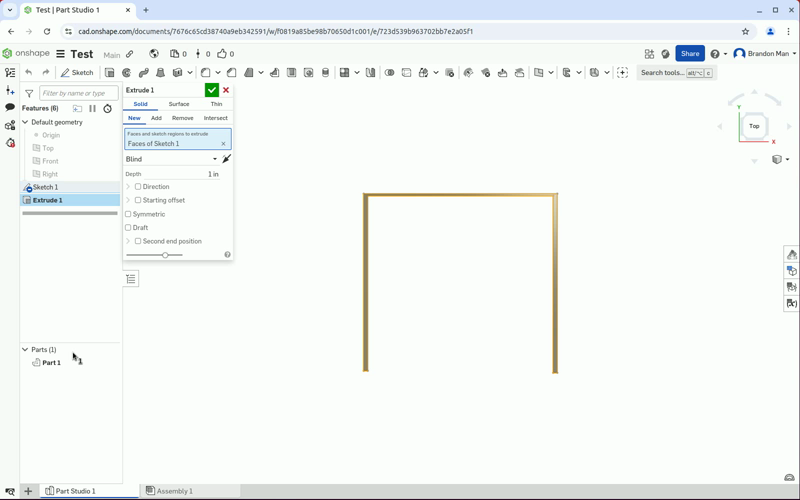
mouse_move(143, 106)
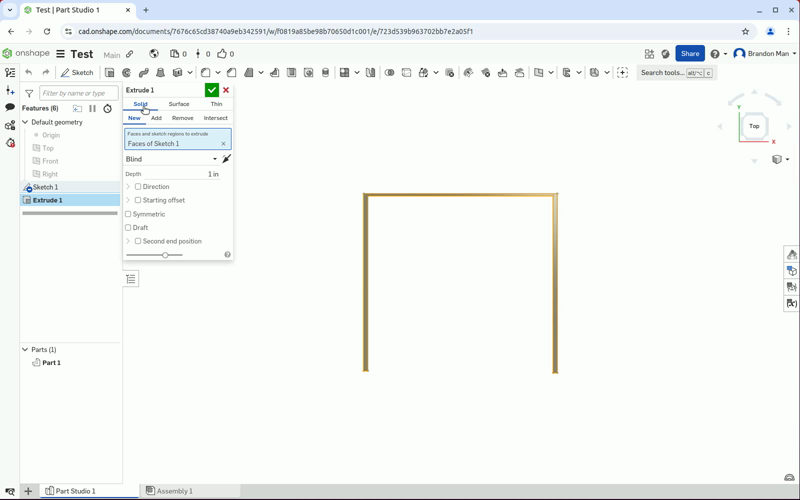
click(143, 106)
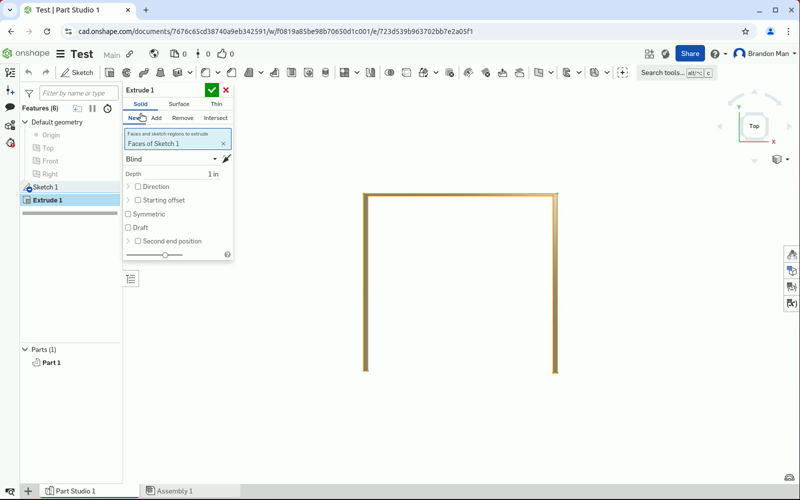
mouse_move(137, 120)
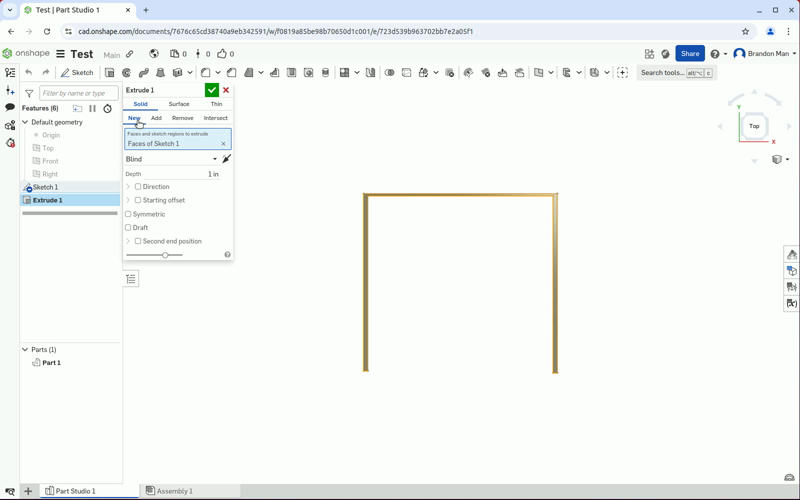
click(137, 120)
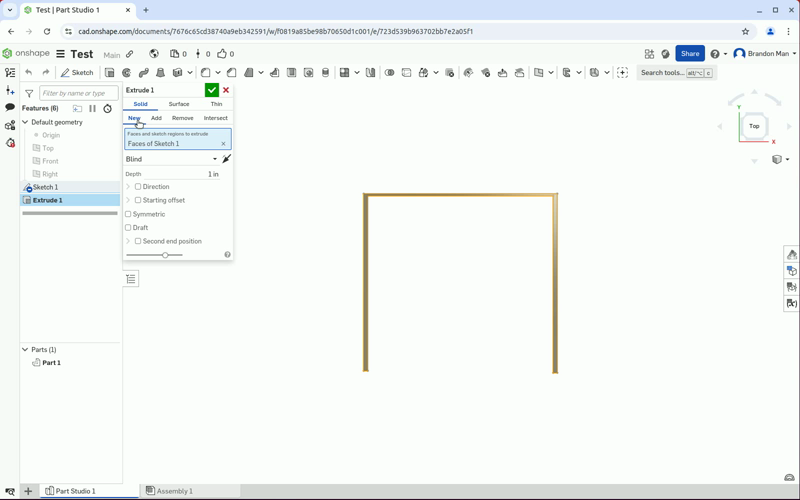
key(tab, 4)
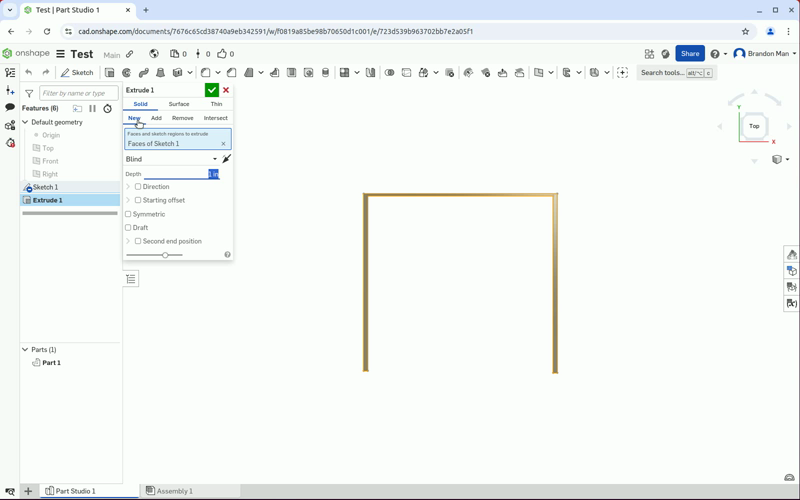
text(7.221)
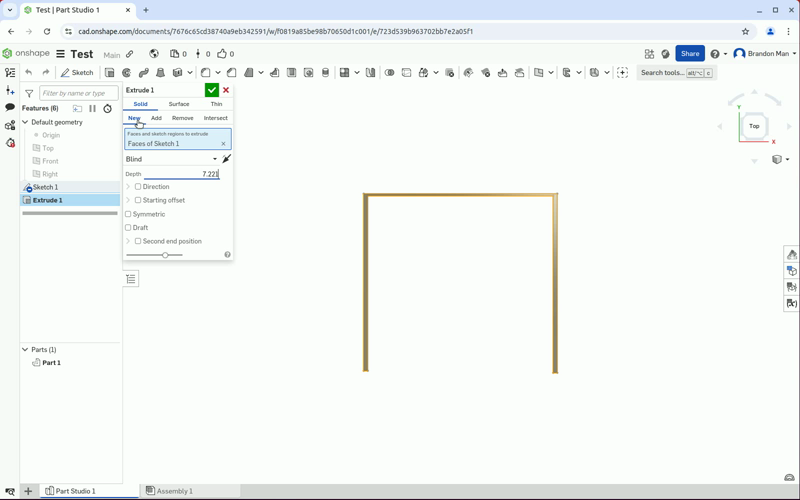
key(enter)
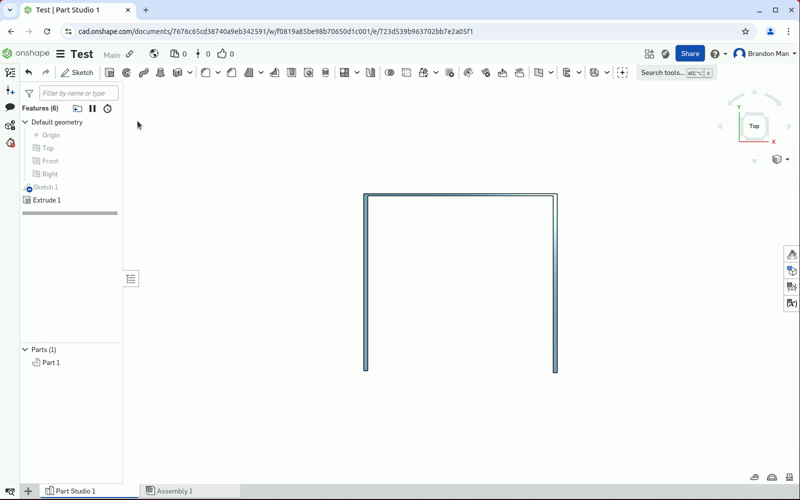
key(shift+h)
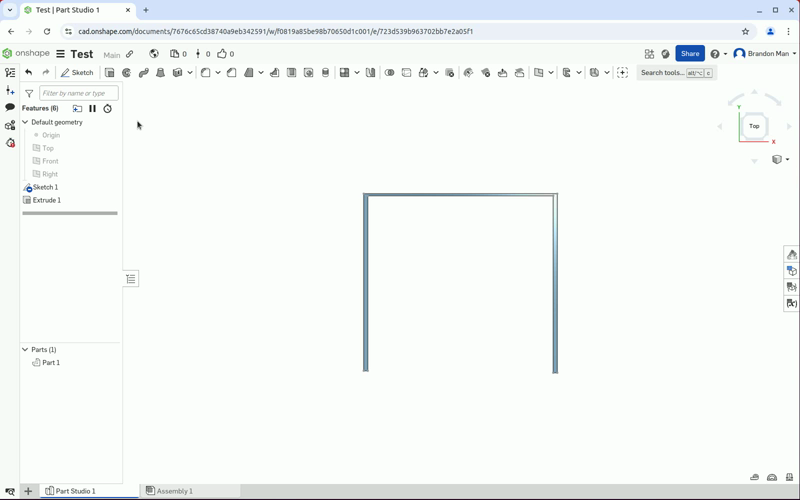
key(shift+h)
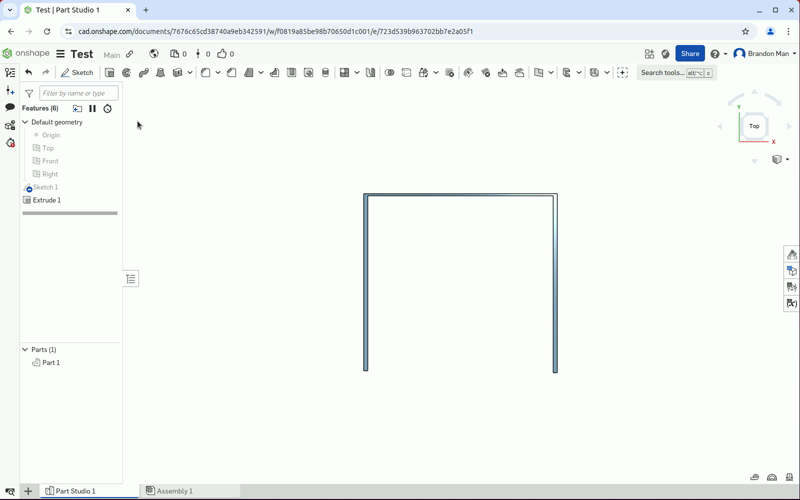
mouse_move(73, 189)
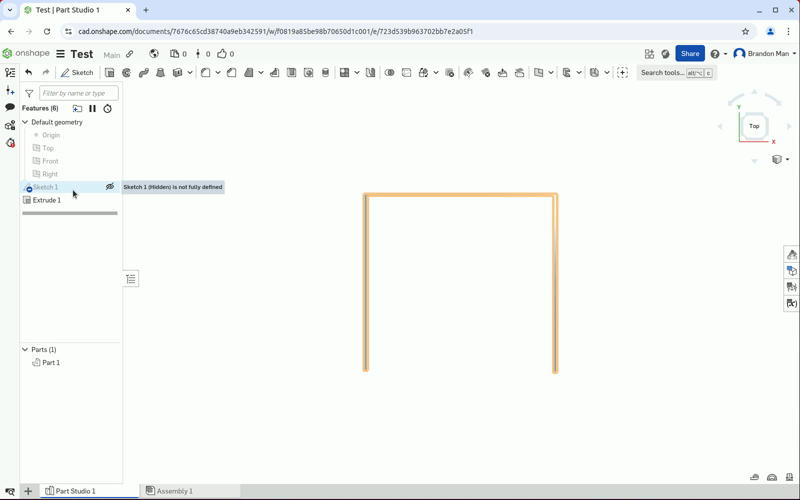
click(73, 189)
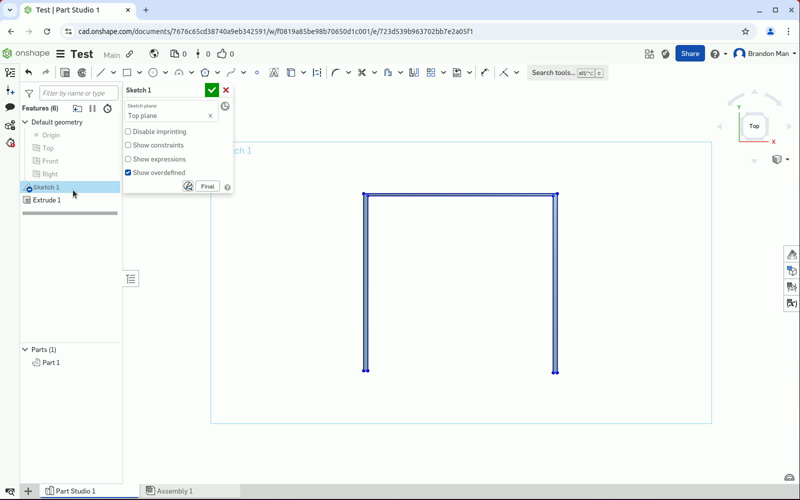
mouse_move(229, 92)
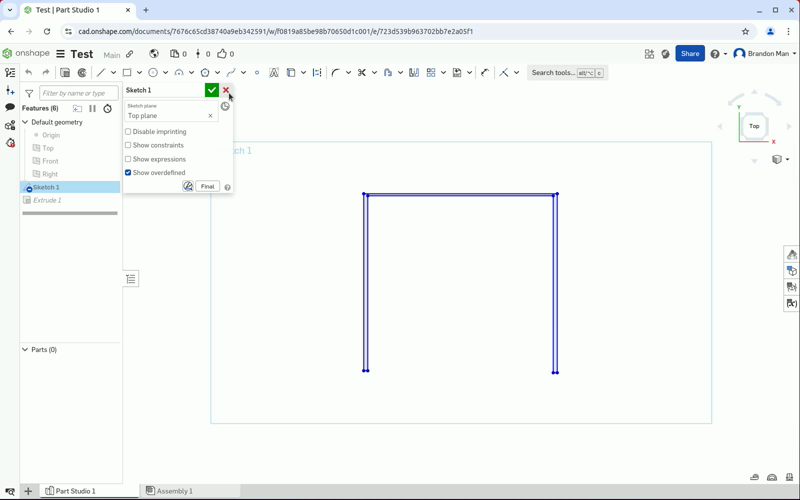
click(229, 92)
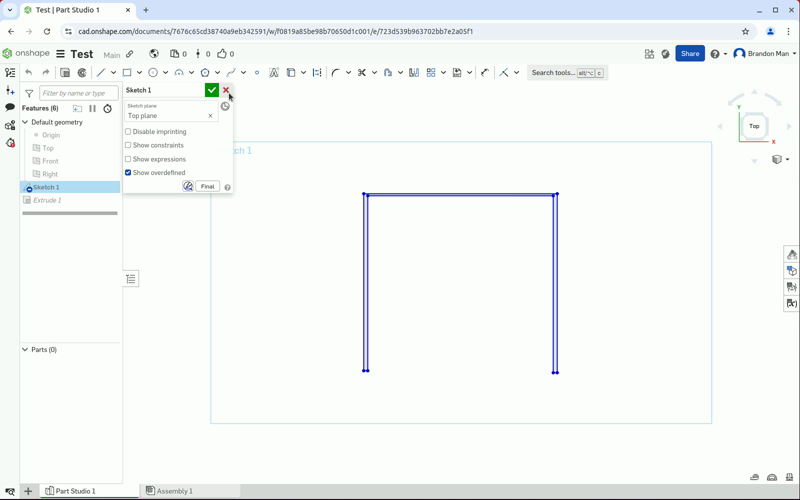
key(shift+s)
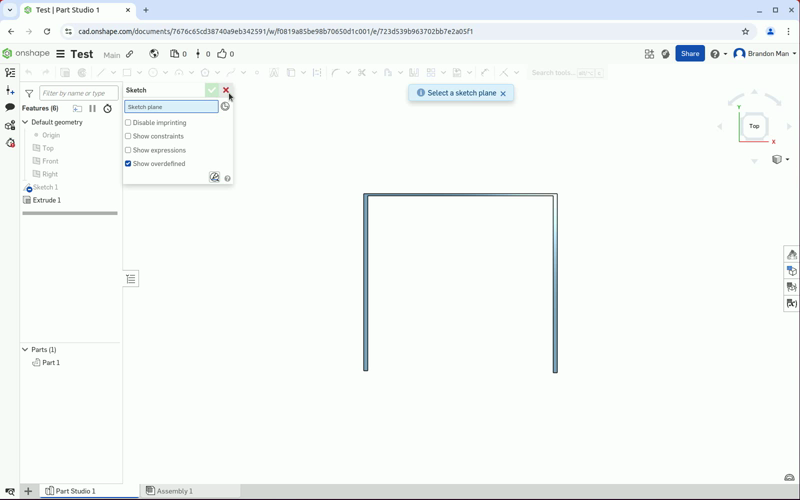
mouse_move(73, 150)
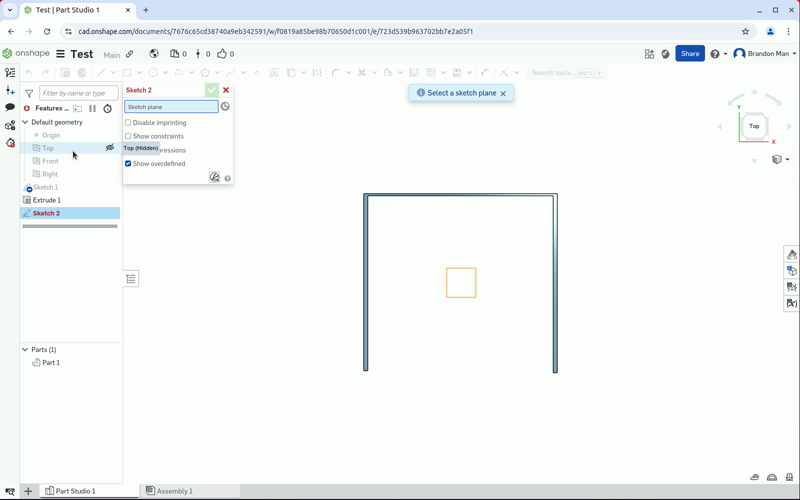
click(73, 150)
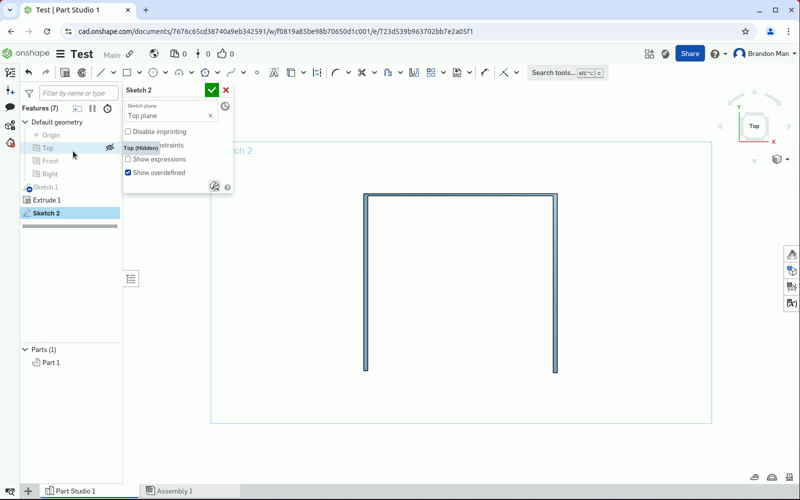
mouse_move(73, 352)
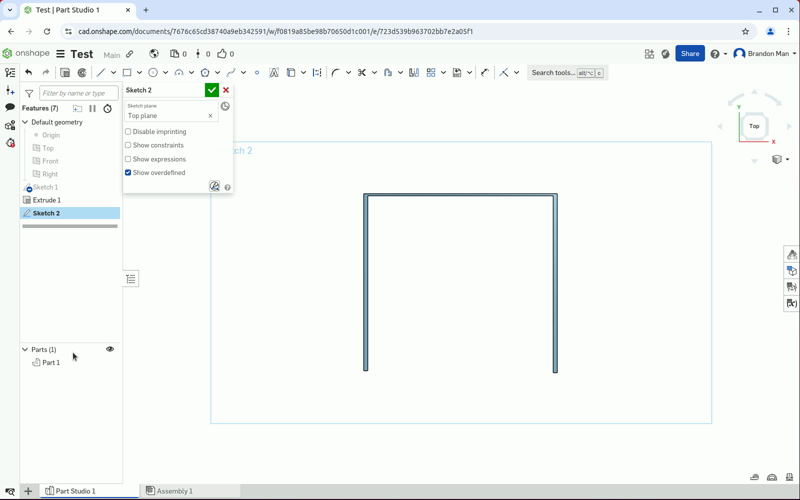
key(y)
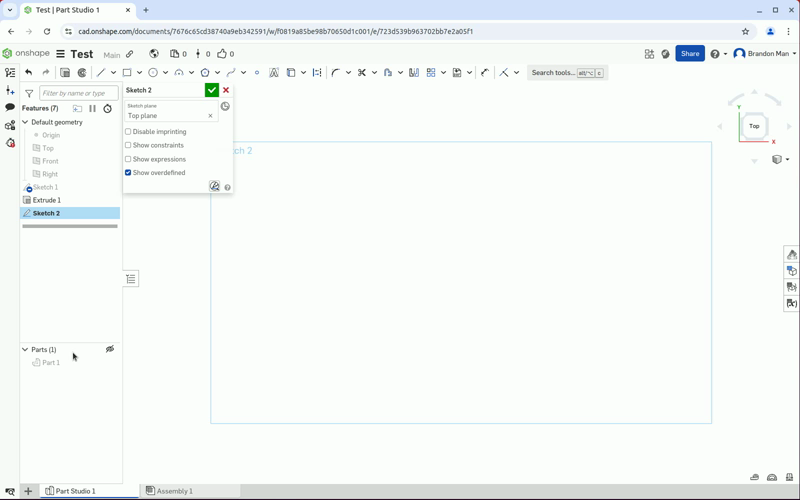
key(l)
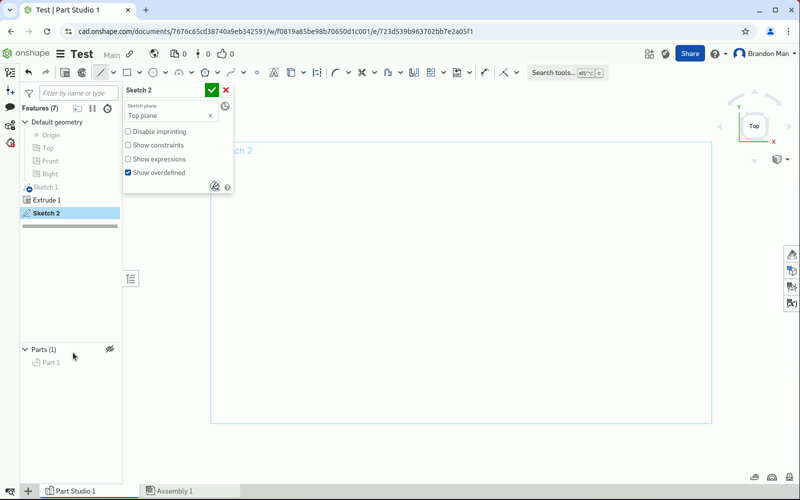
key_down(shift)
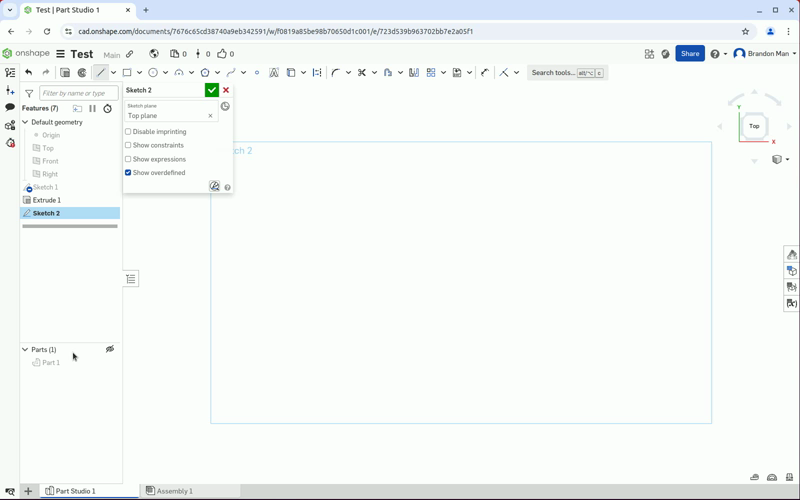
mouse_move(348, 389)
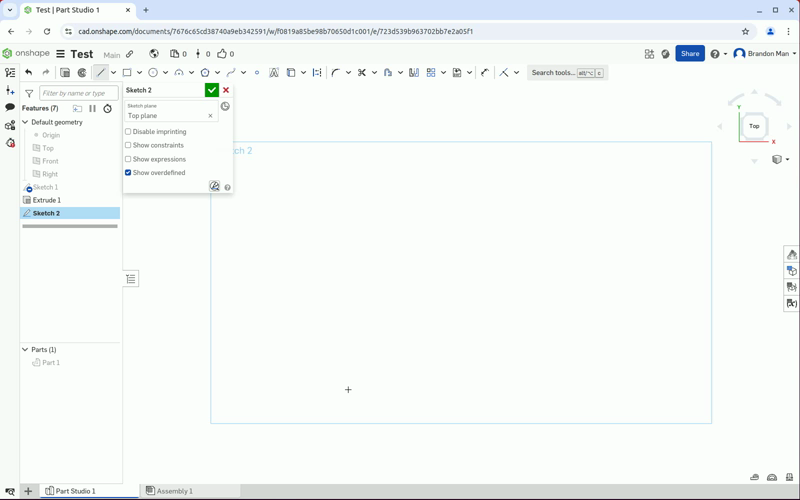
click(348, 389)
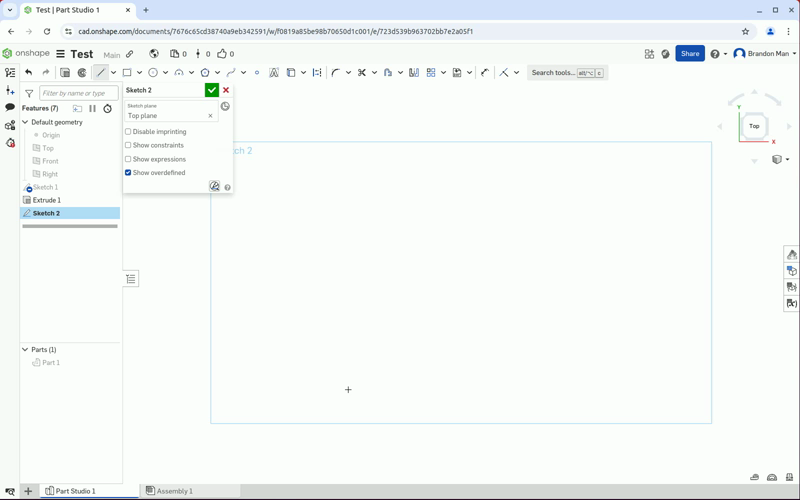
key_up(shift)
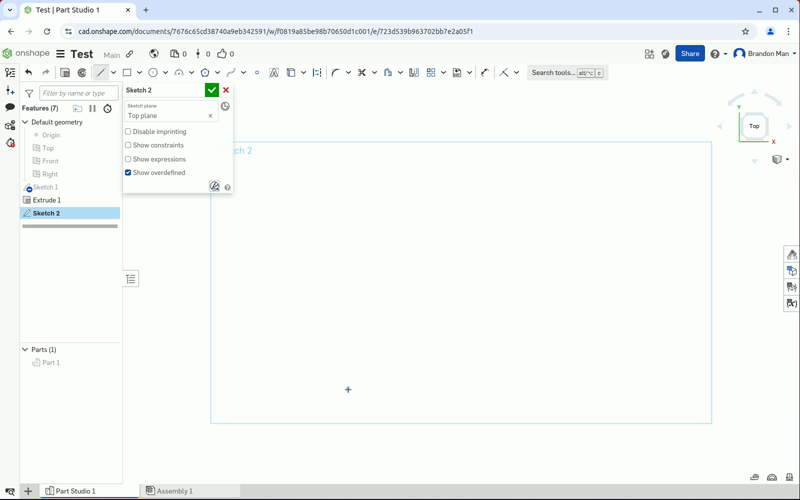
key_down(shift)
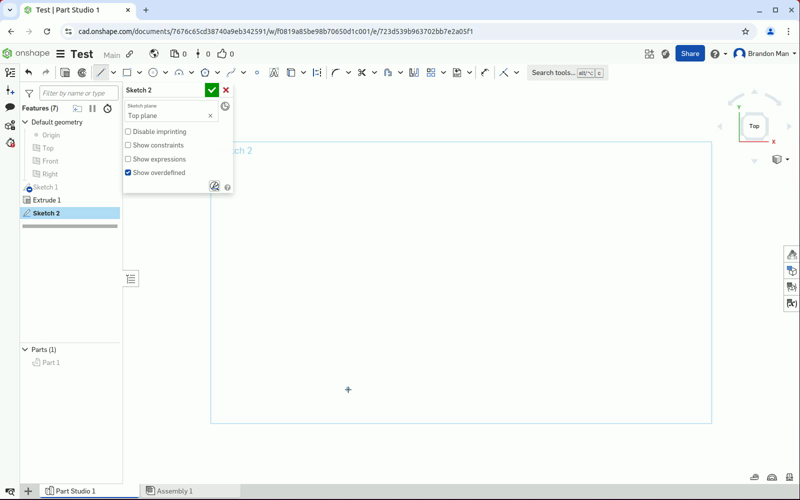
mouse_move(572, 391)
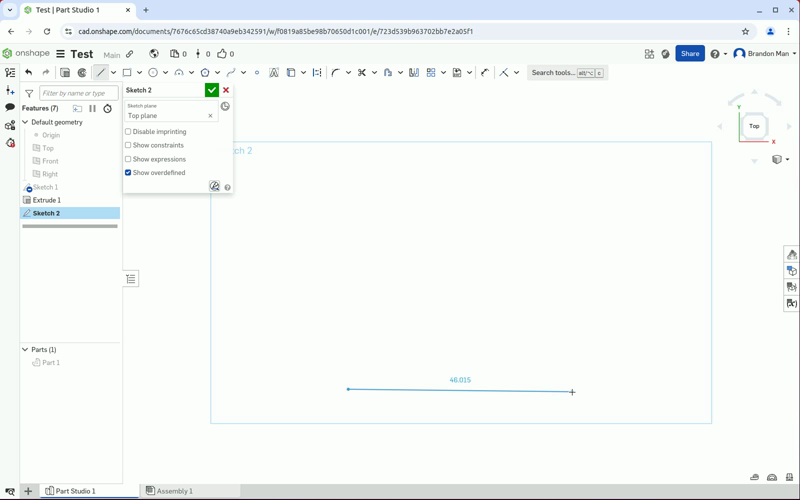
click(572, 391)
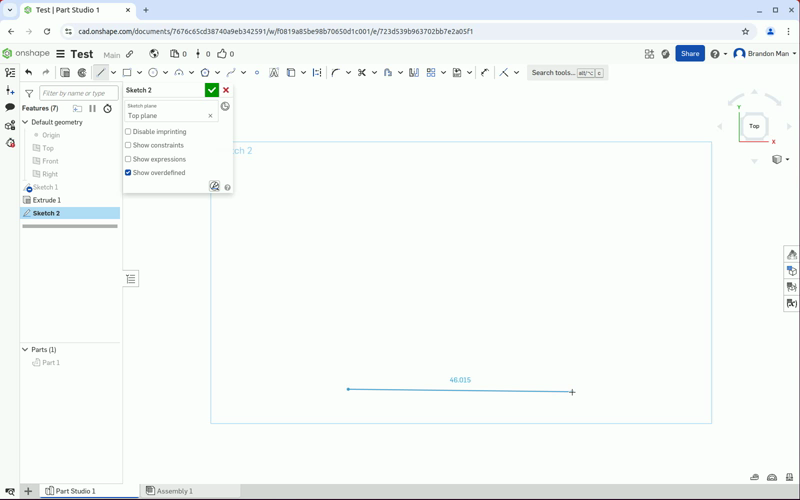
key_up(shift)
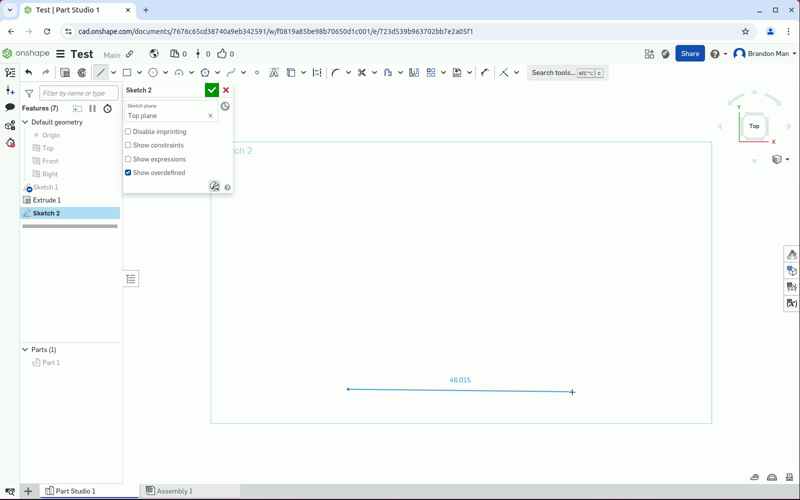
key_down(shift)
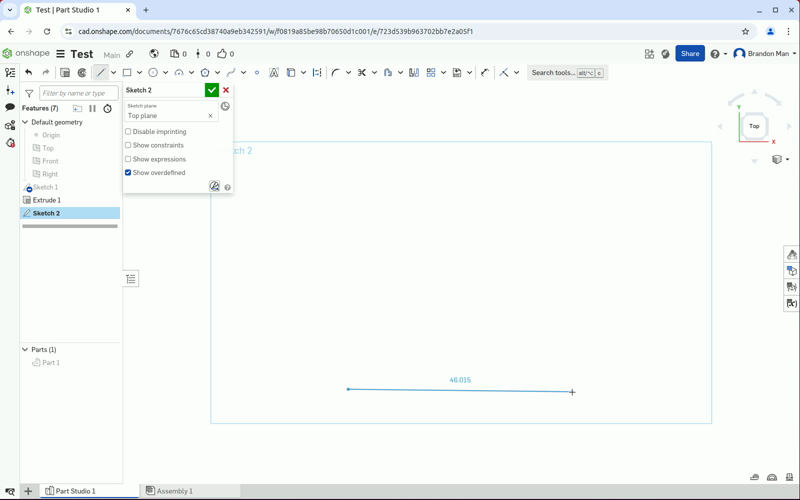
mouse_move(572, 177)
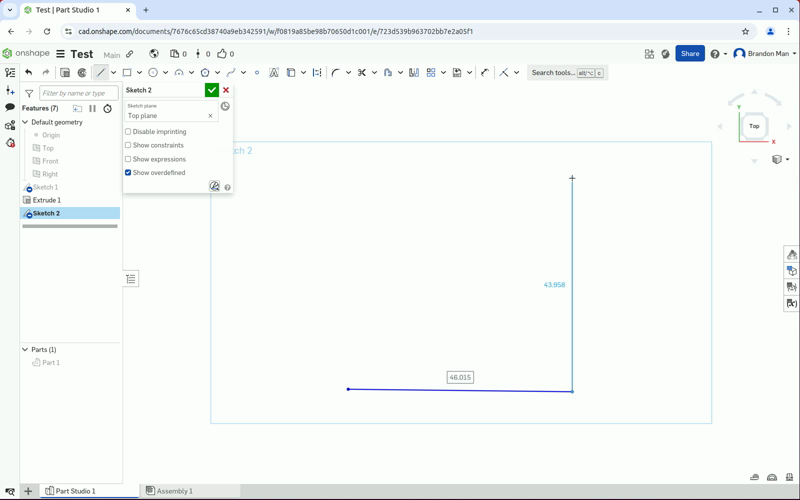
click(572, 177)
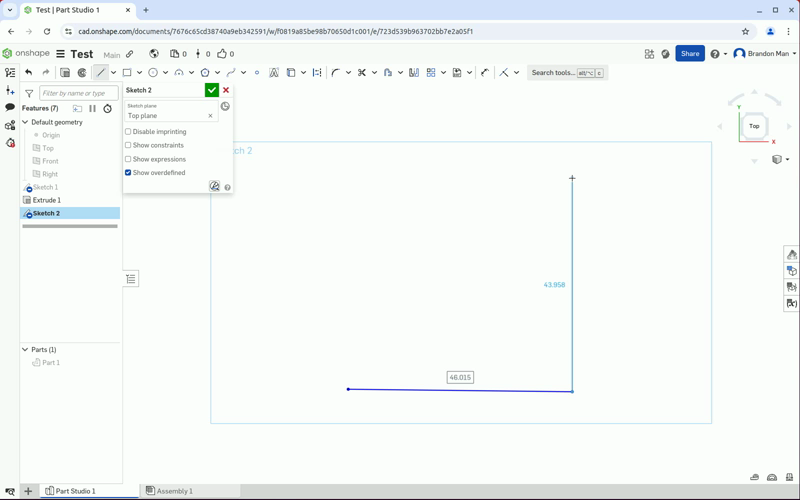
key_up(shift)
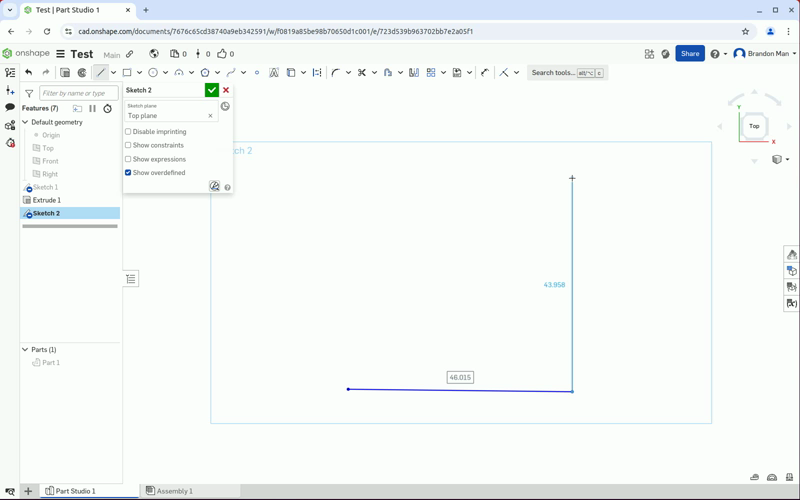
key_down(shift)
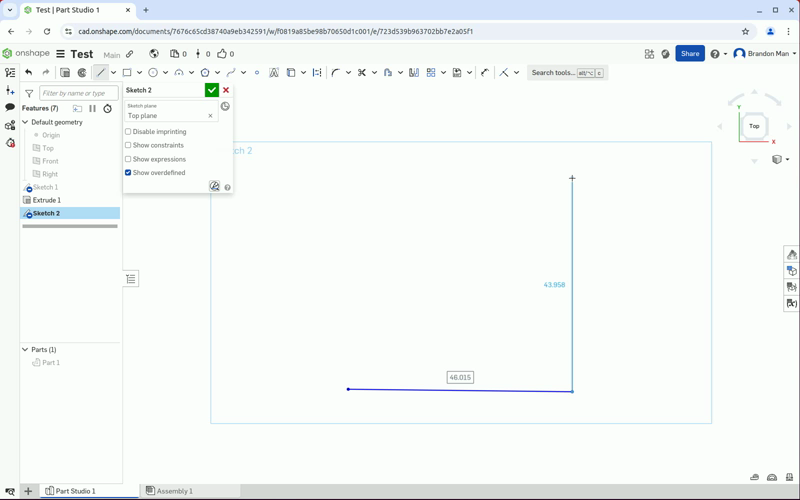
mouse_move(348, 177)
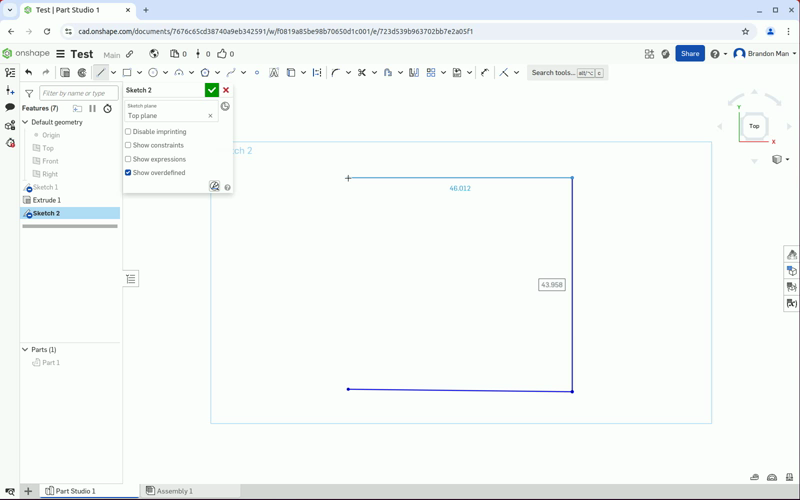
click(348, 177)
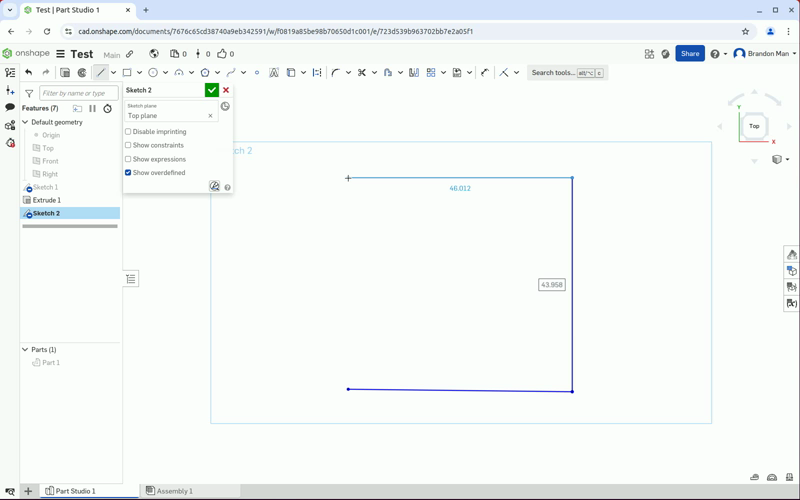
key_up(shift)
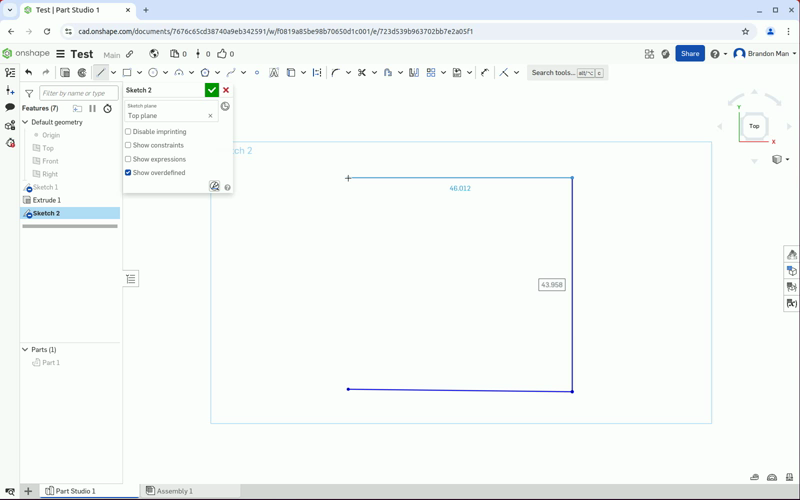
key_down(shift)
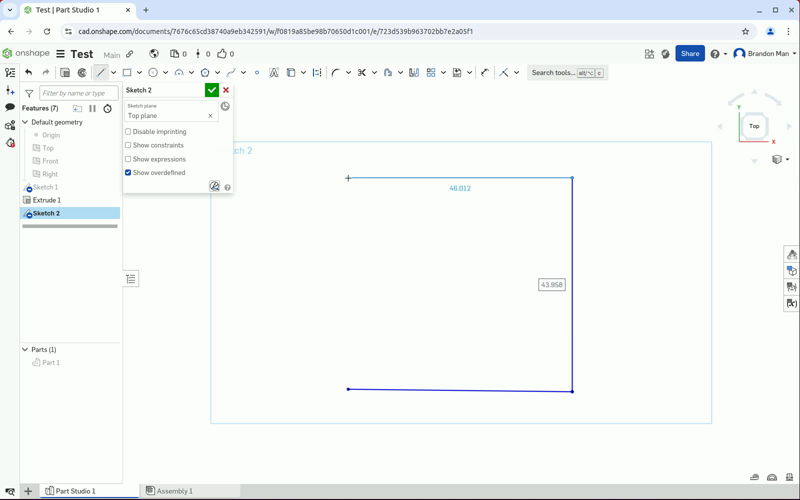
mouse_move(348, 389)
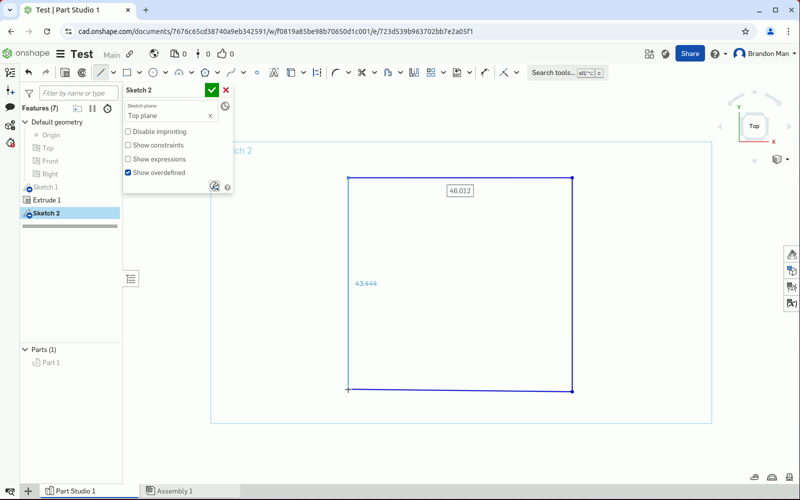
key_up(shift)
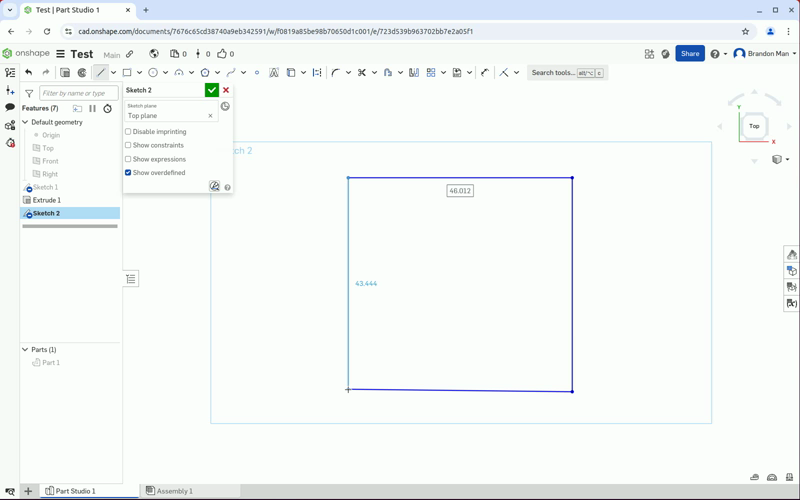
click(348, 389)
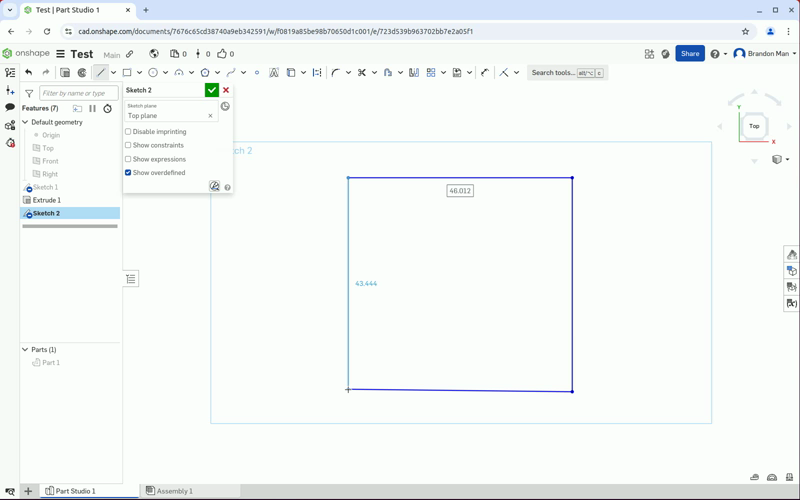
key(esc)
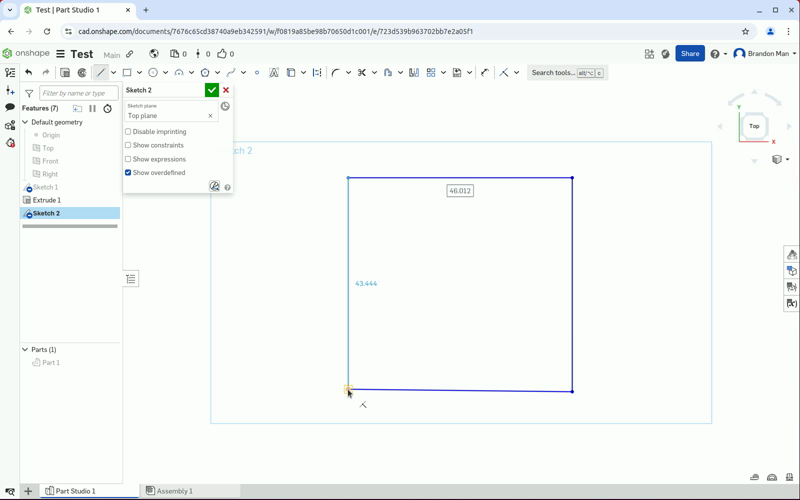
key(l)
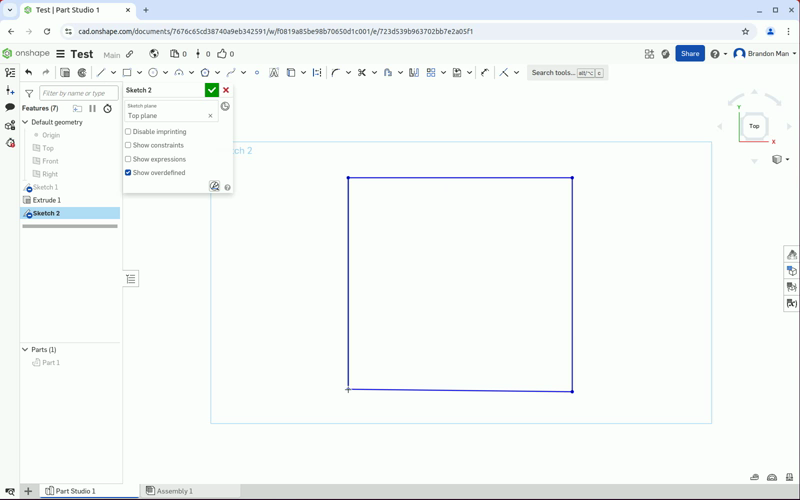
key_down(shift)
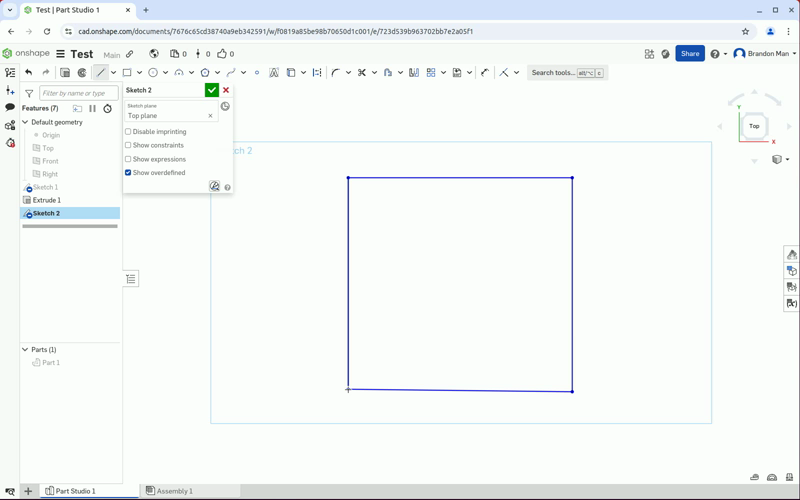
mouse_move(364, 370)
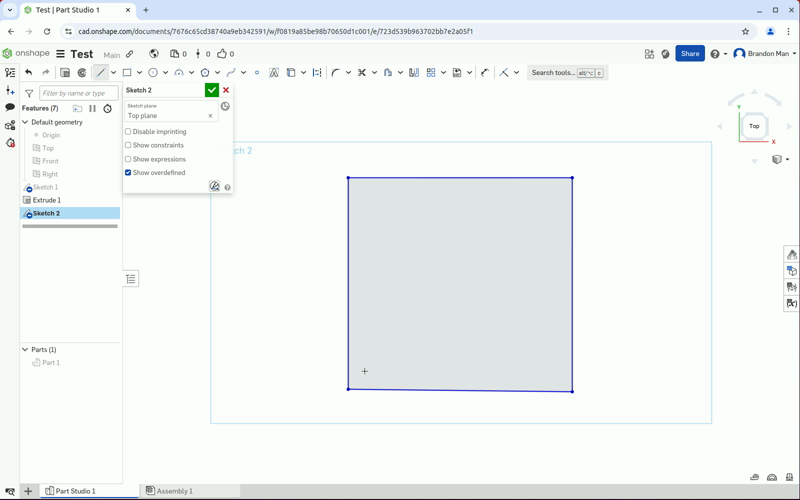
click(364, 370)
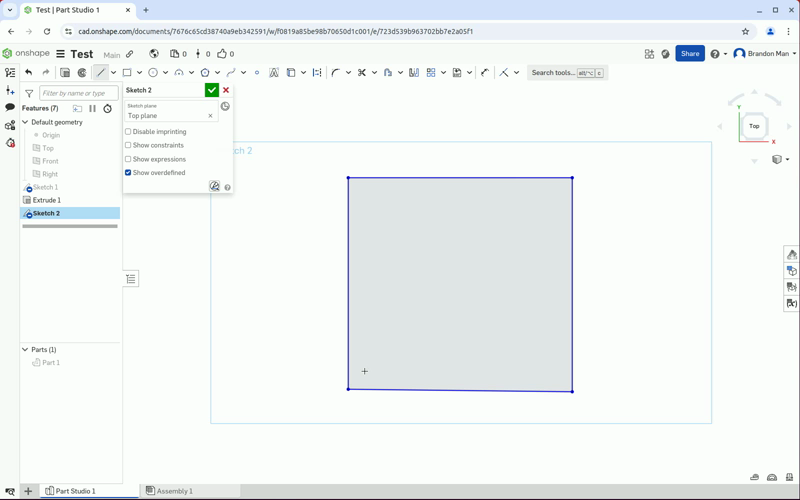
key_up(shift)
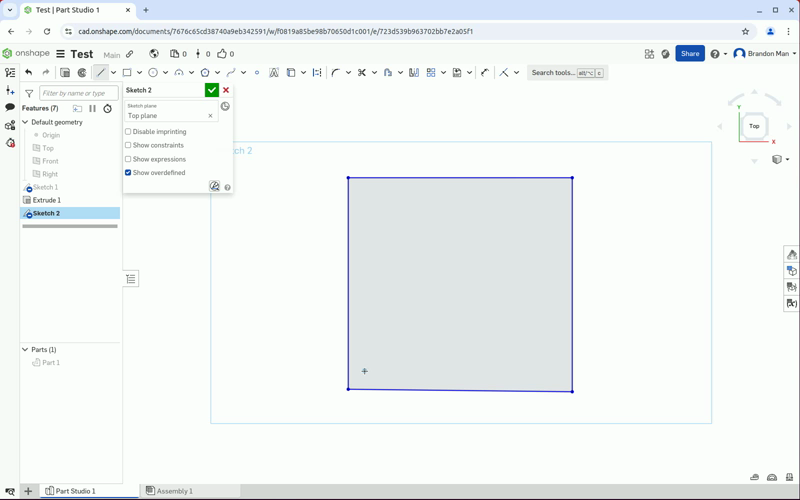
key_down(shift)
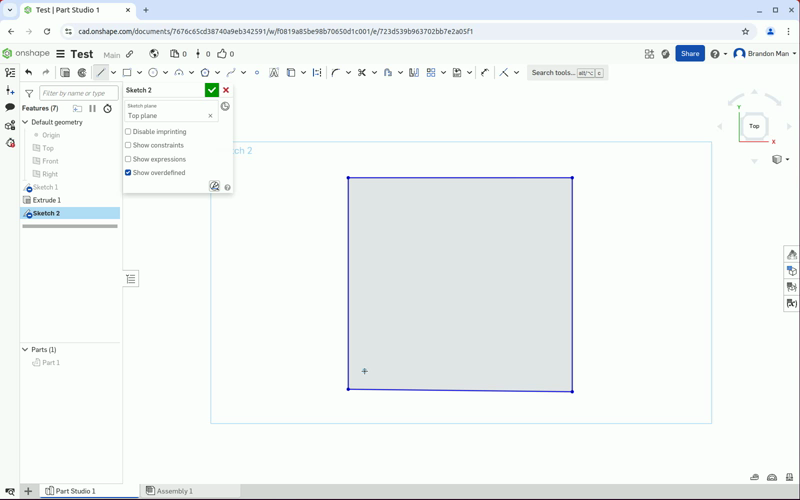
mouse_move(394, 370)
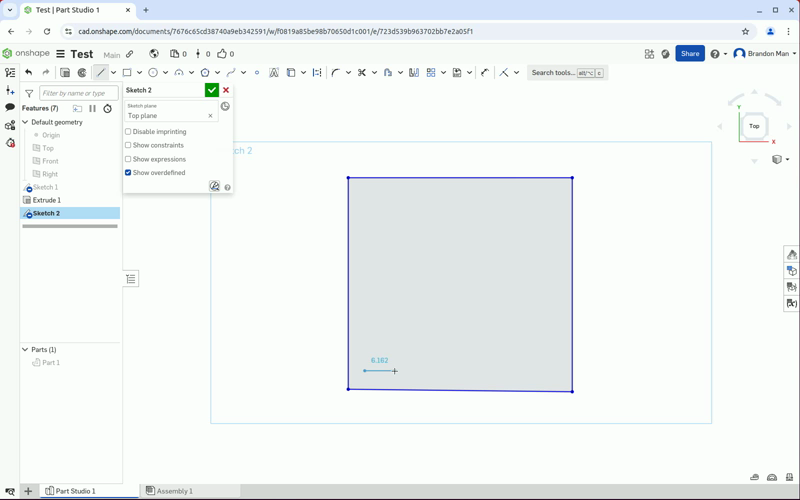
mouse_move(367, 370)
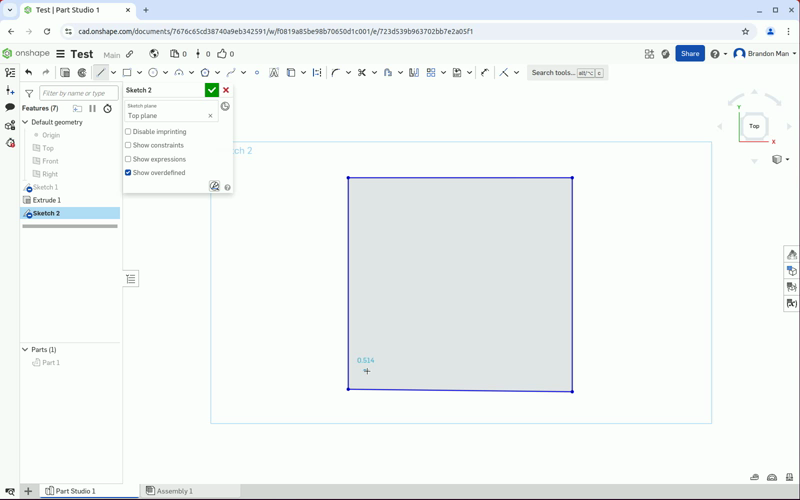
scroll(6)
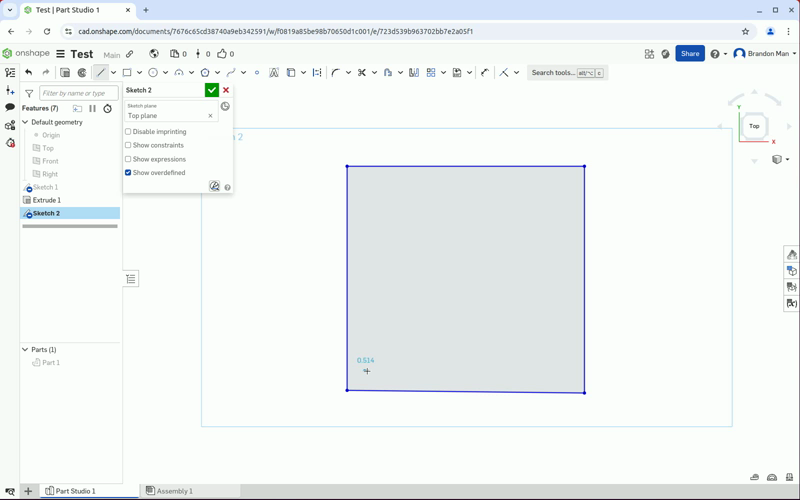
scroll(6)
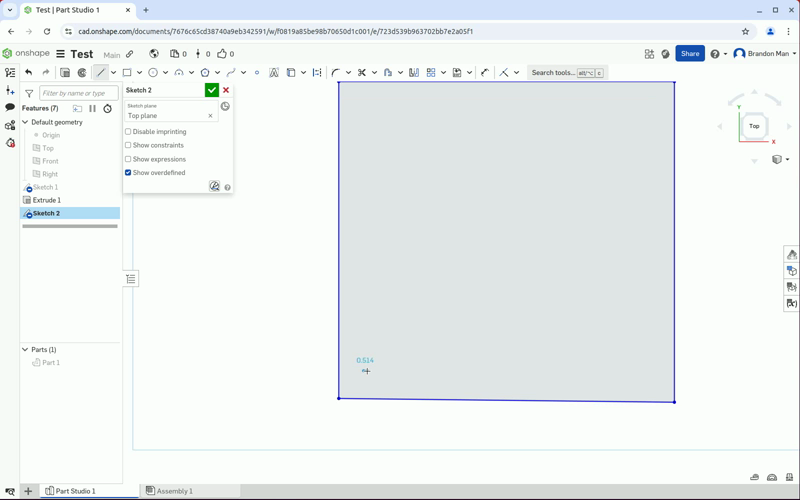
scroll(6)
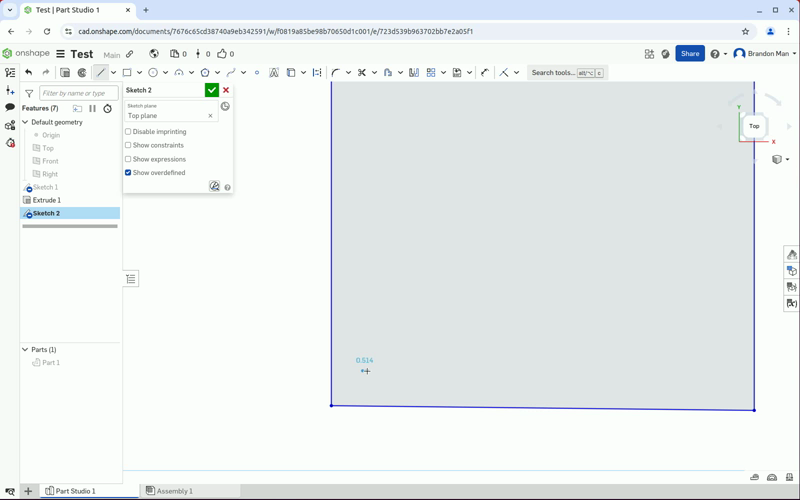
scroll(6)
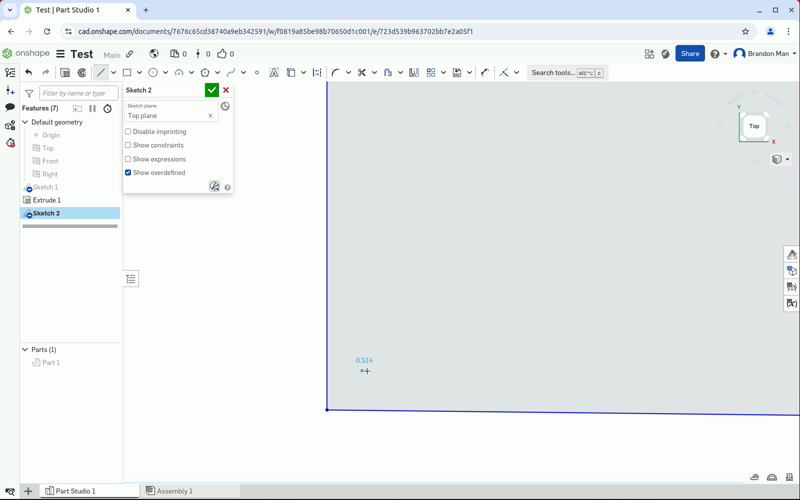
scroll(6)
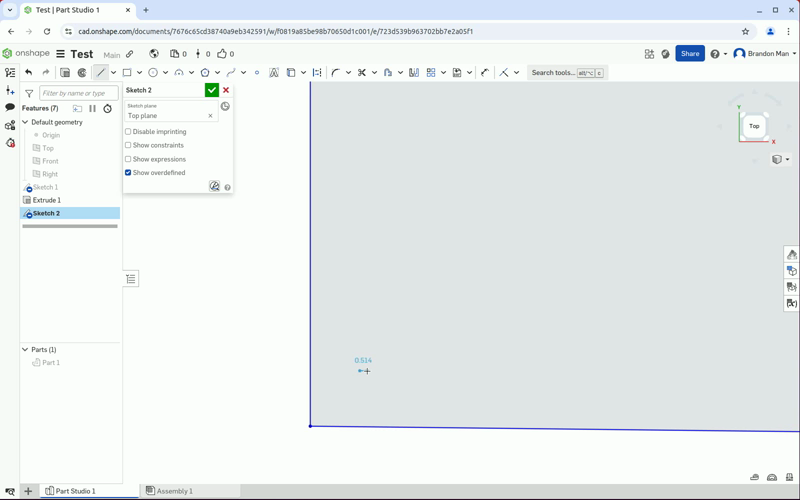
scroll(6)
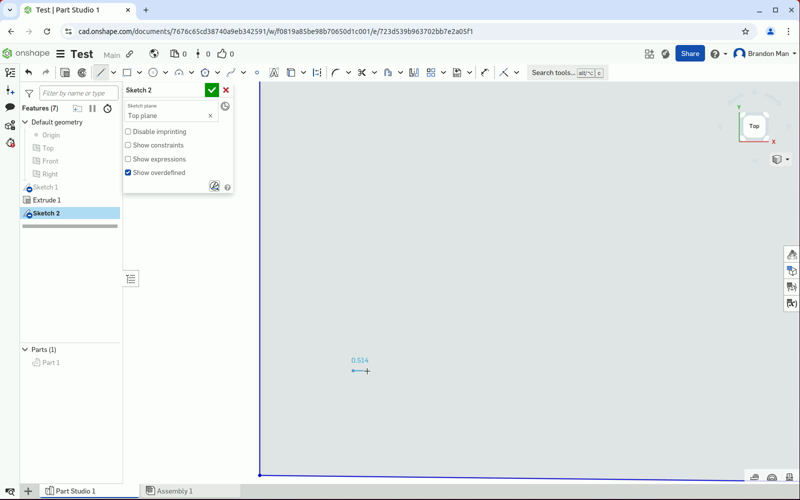
scroll(6)
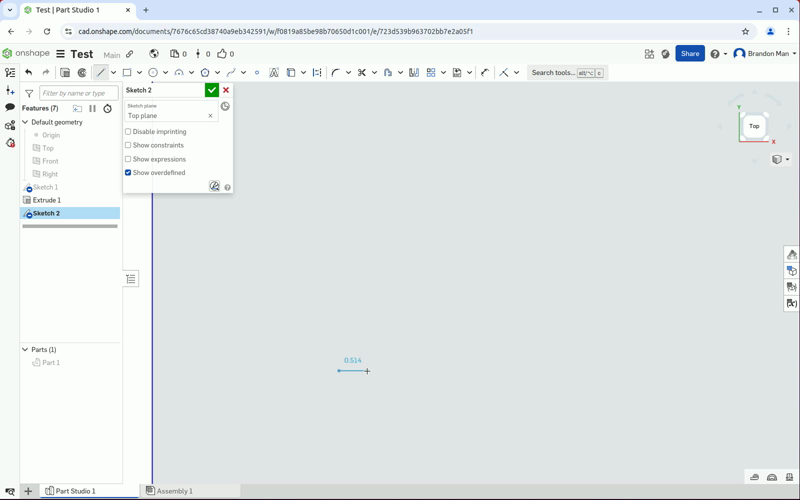
click(367, 370)
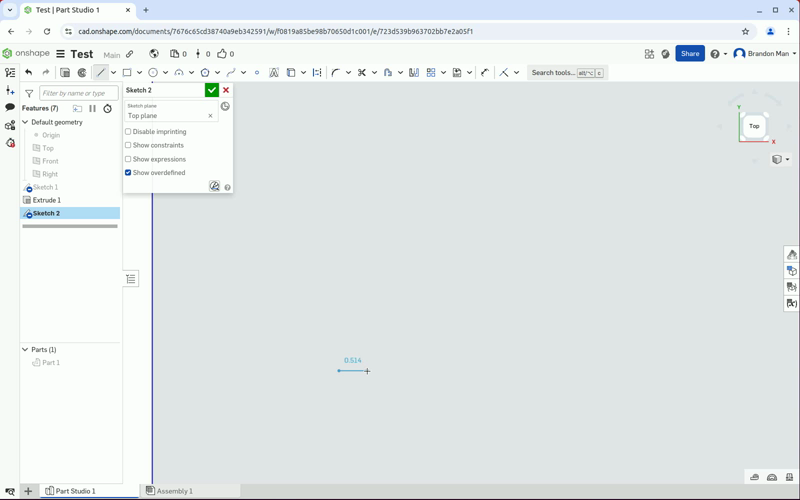
scroll(-6)
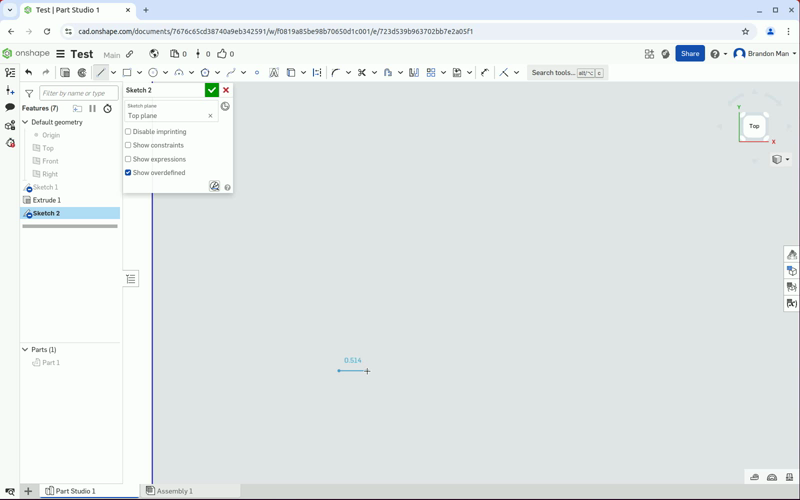
scroll(-6)
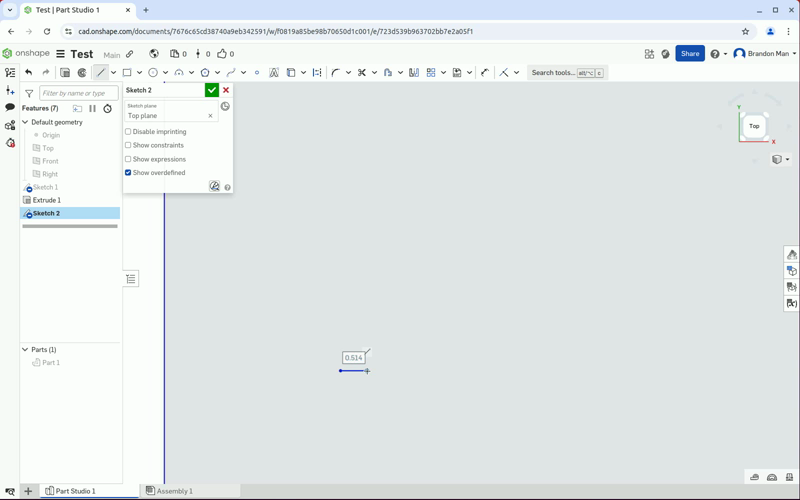
scroll(-6)
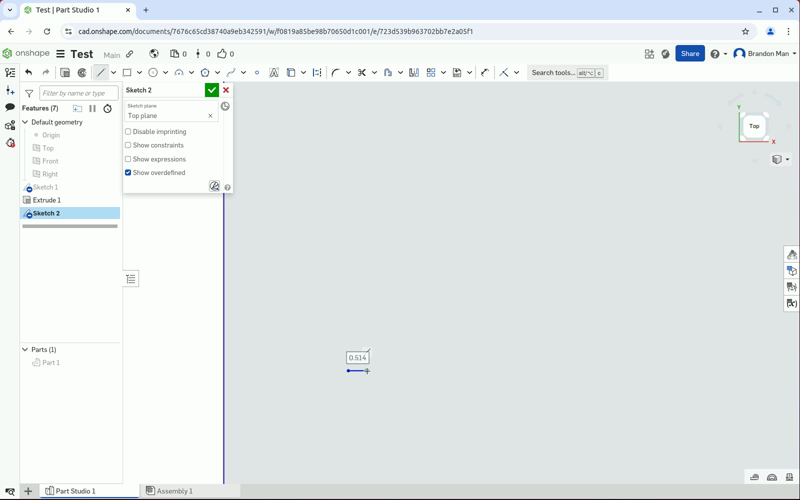
scroll(-6)
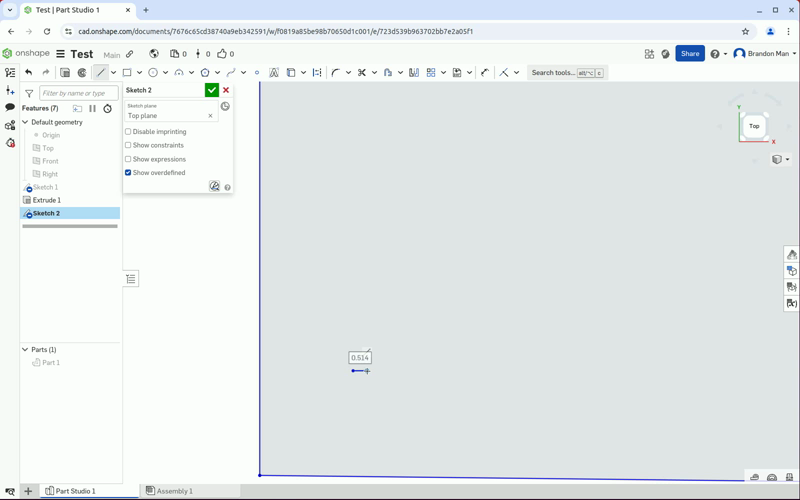
scroll(-6)
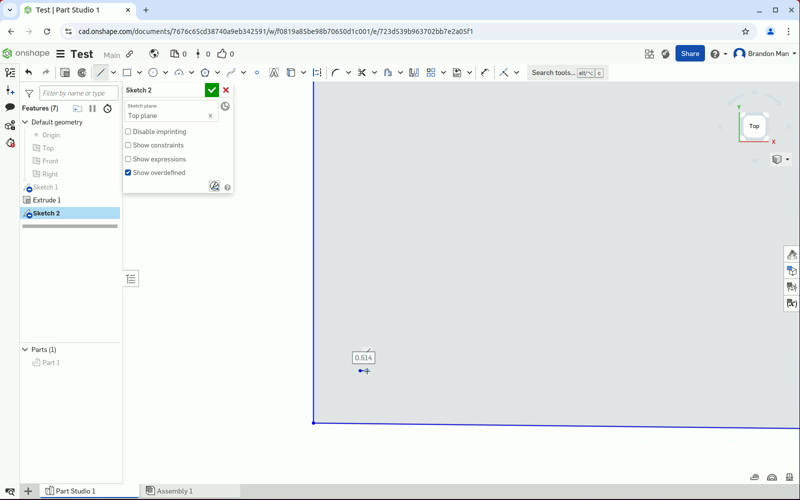
scroll(-6)
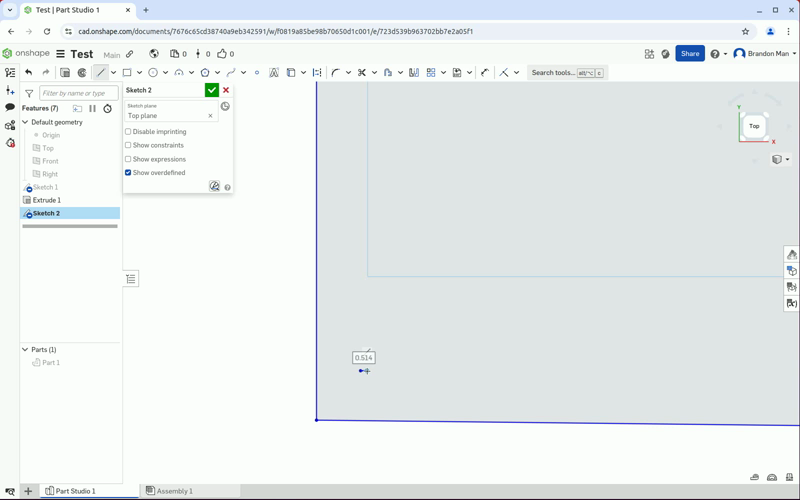
scroll(-6)
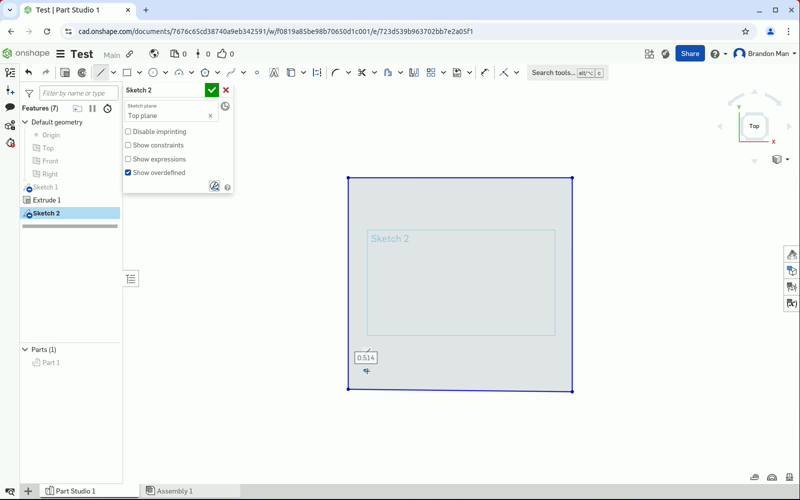
key_up(shift)
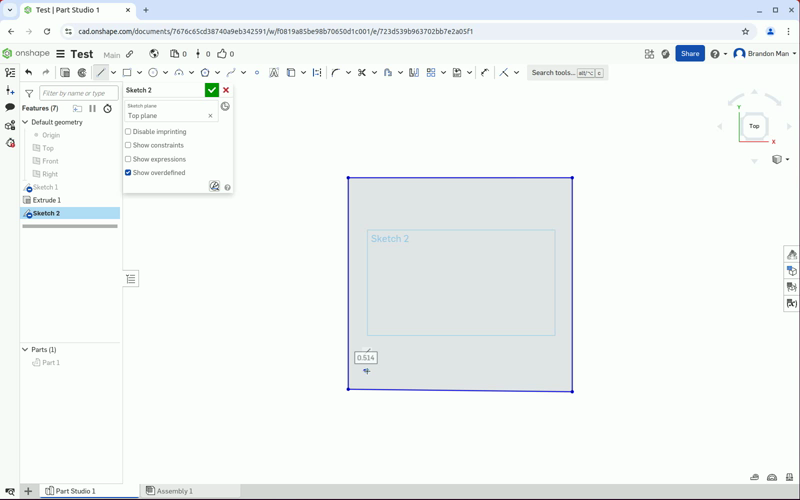
key_down(shift)
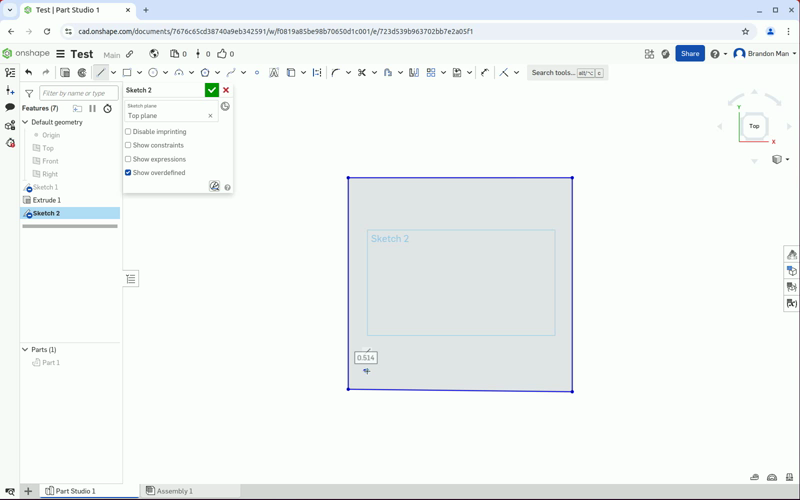
mouse_move(553, 373)
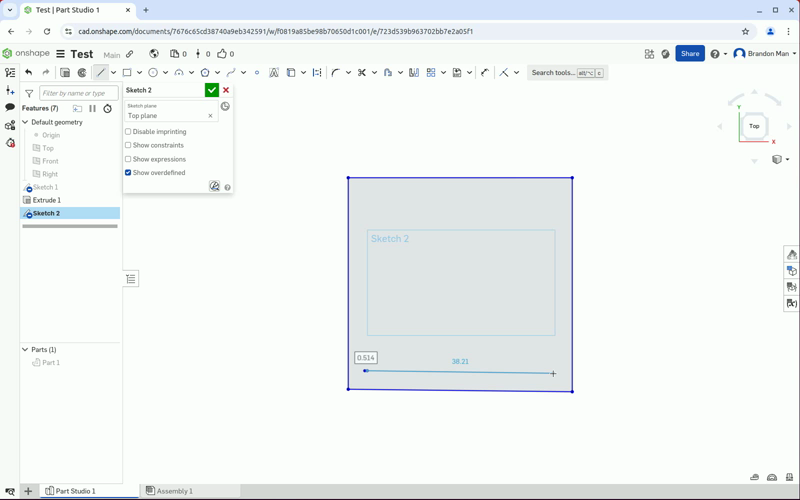
click(553, 373)
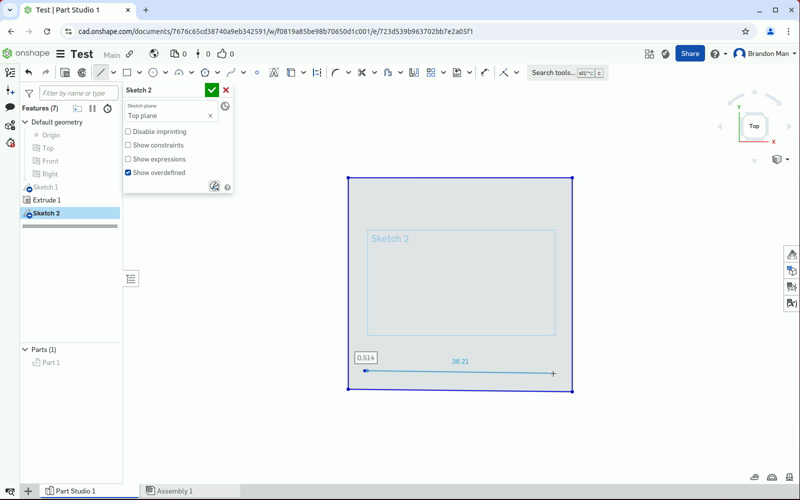
key_up(shift)
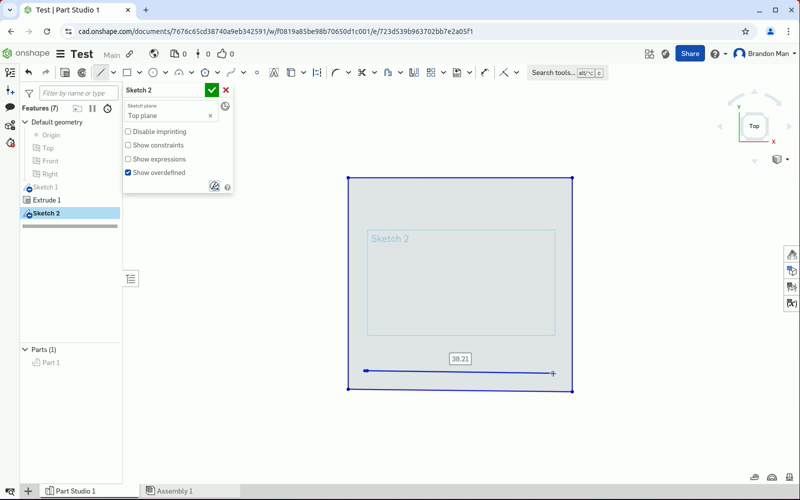
key_down(shift)
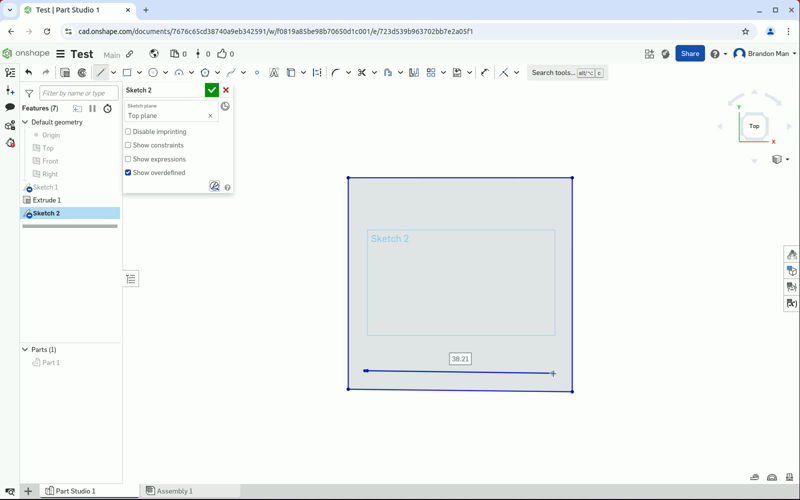
mouse_move(583, 373)
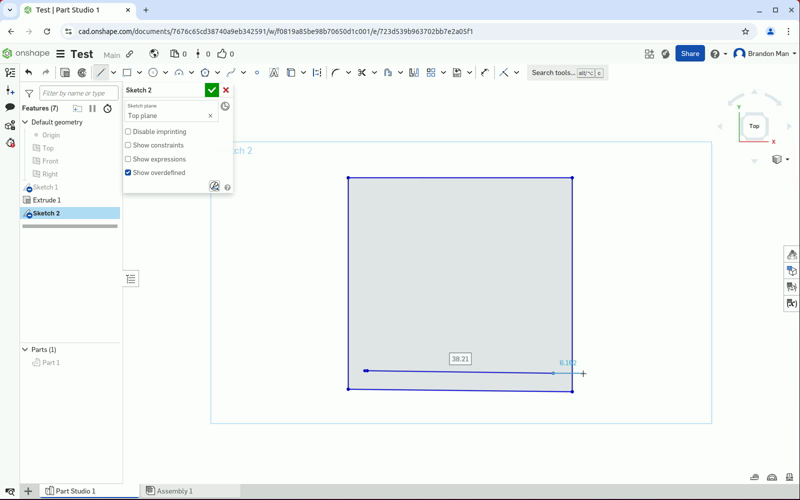
mouse_move(555, 373)
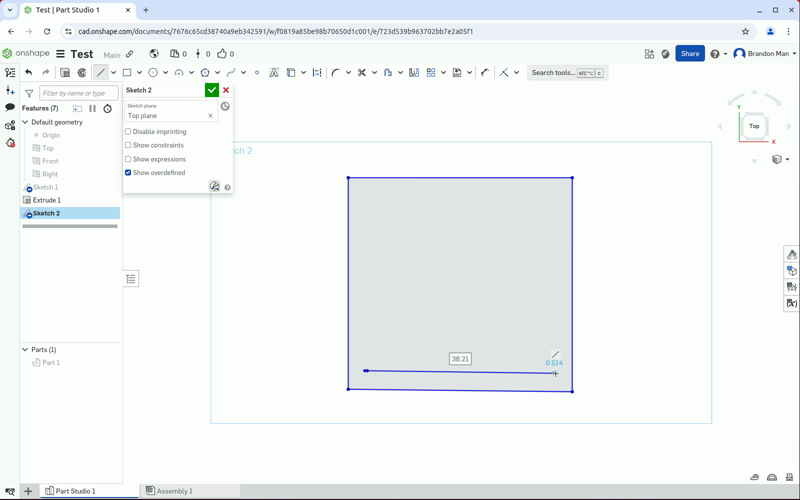
scroll(6)
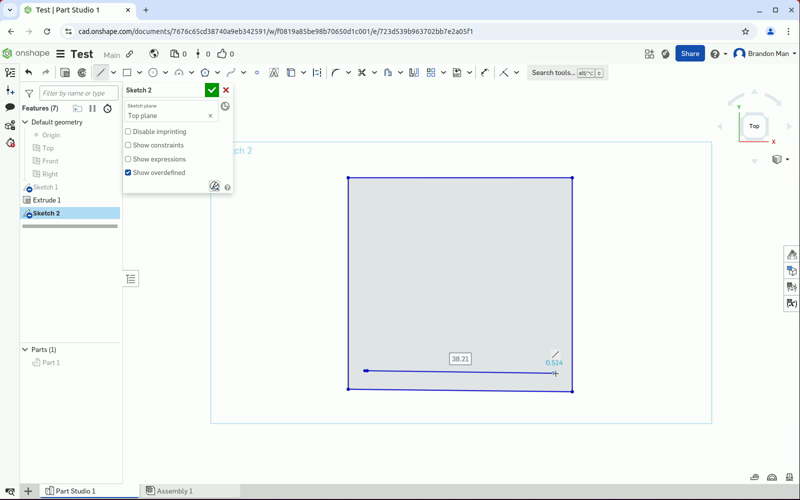
scroll(6)
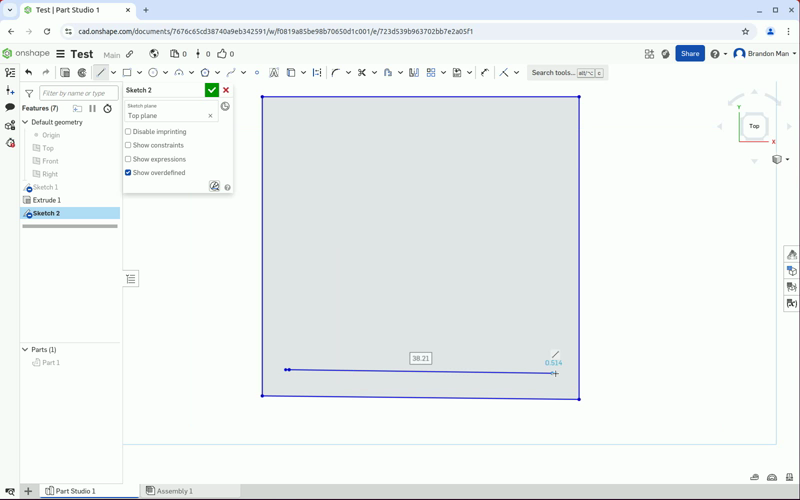
scroll(6)
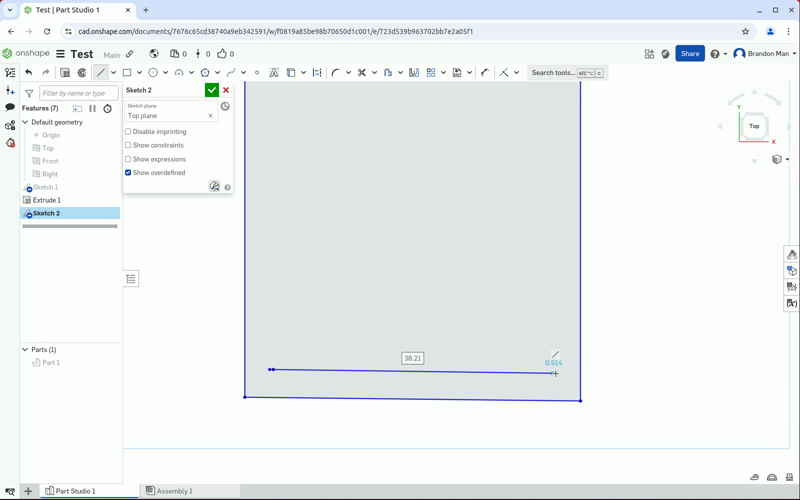
scroll(6)
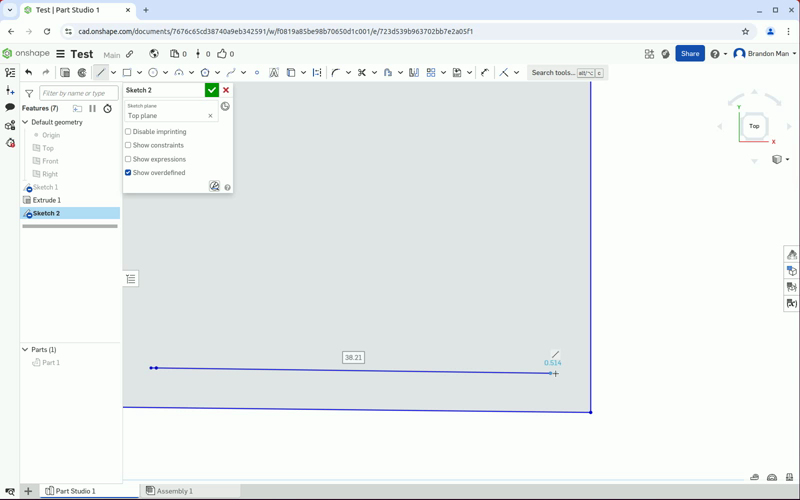
scroll(6)
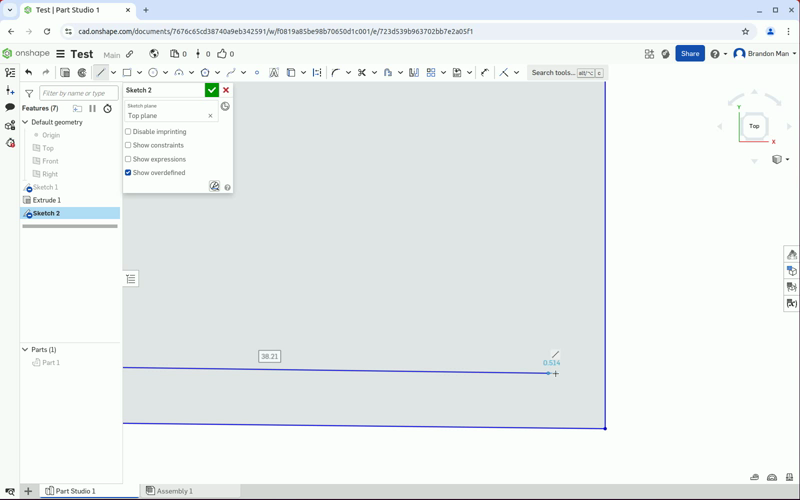
scroll(6)
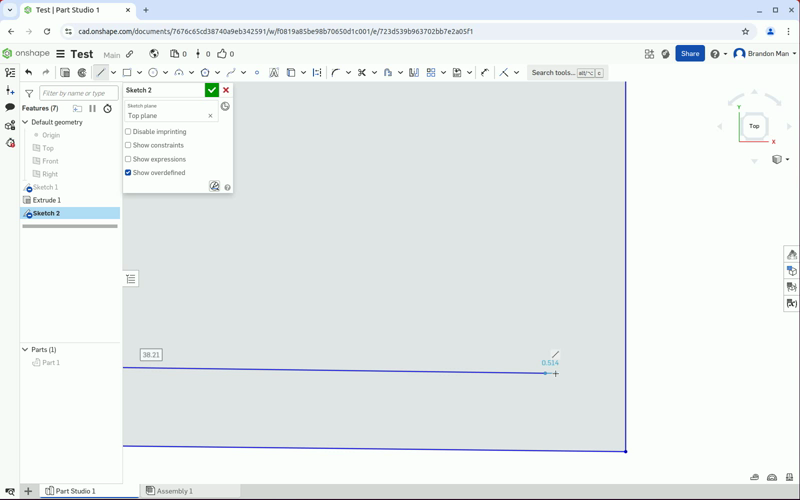
scroll(6)
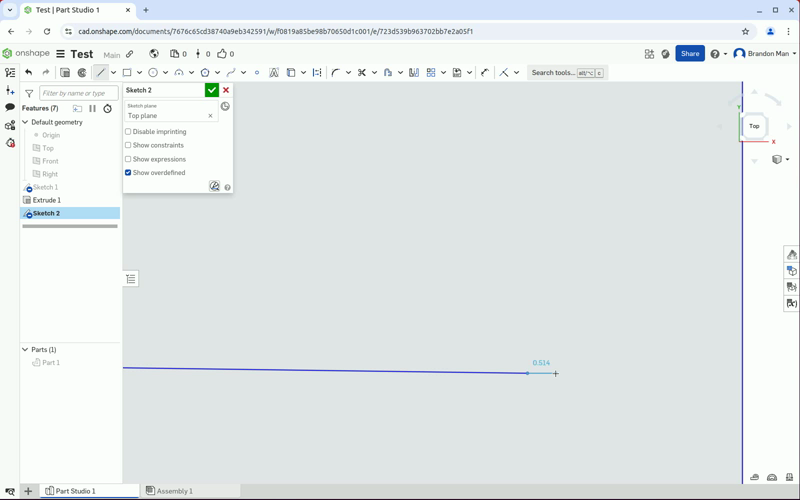
click(555, 373)
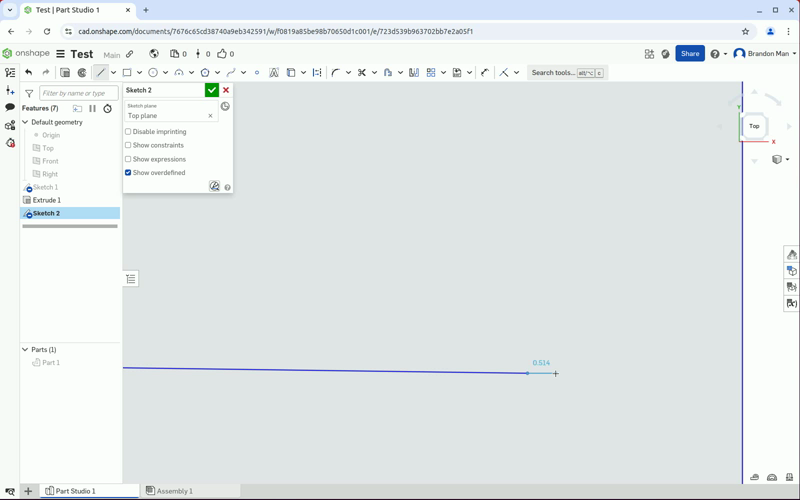
scroll(-6)
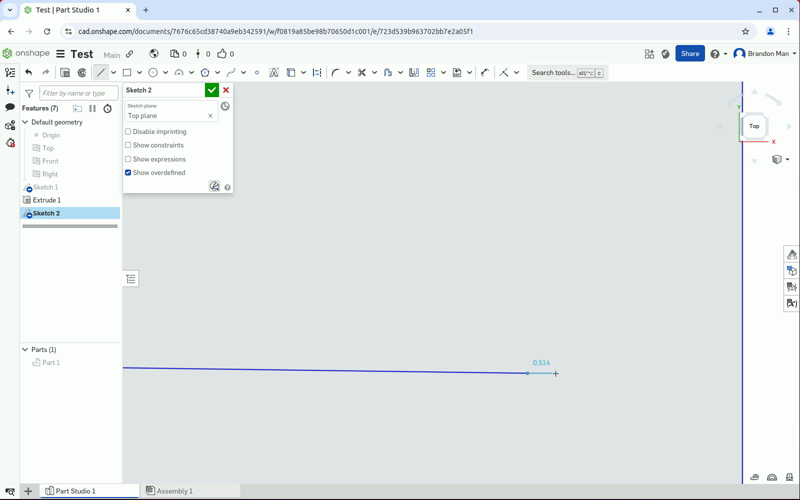
scroll(-6)
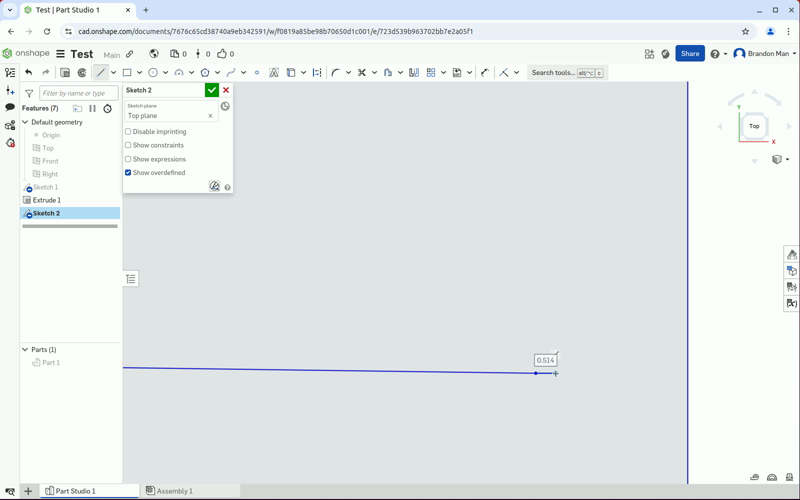
scroll(-6)
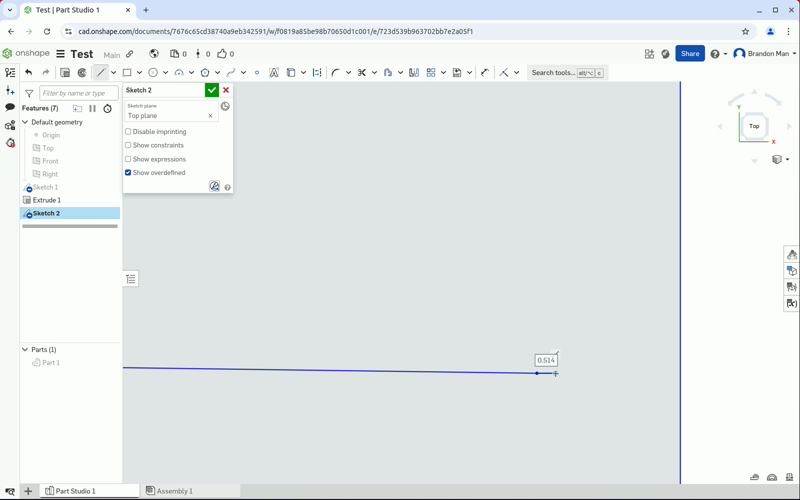
scroll(-6)
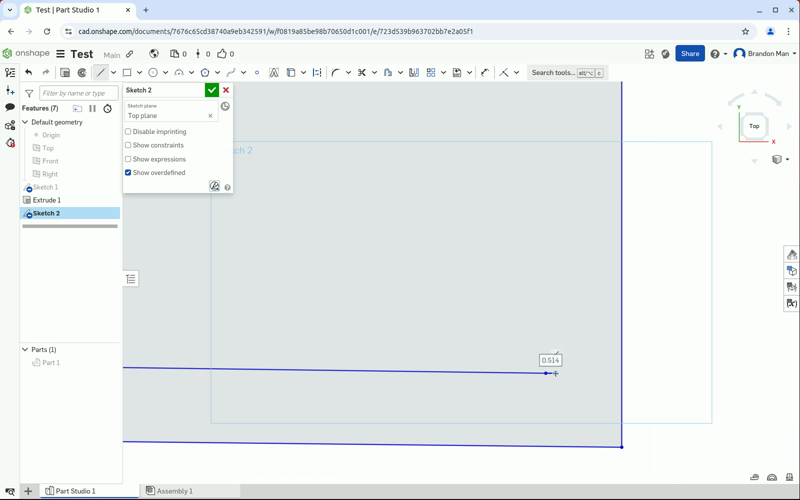
scroll(-6)
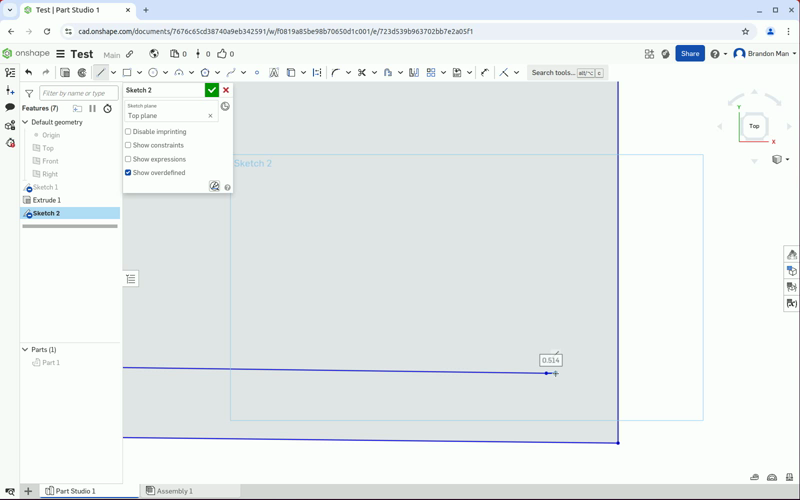
scroll(-6)
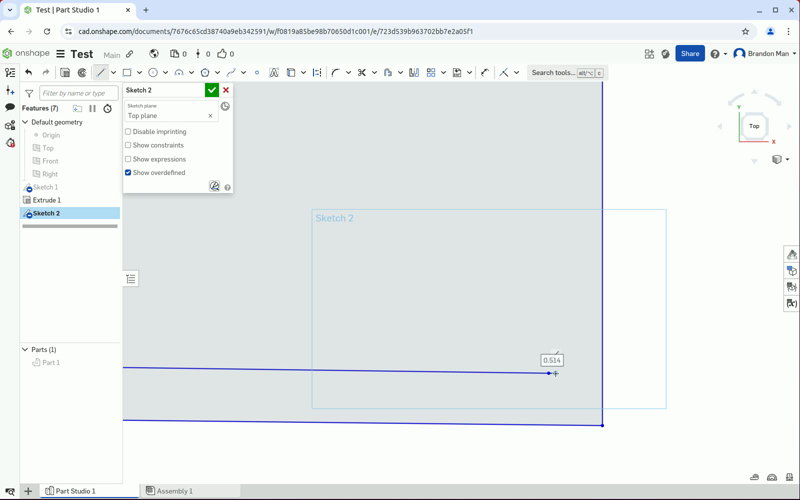
scroll(-6)
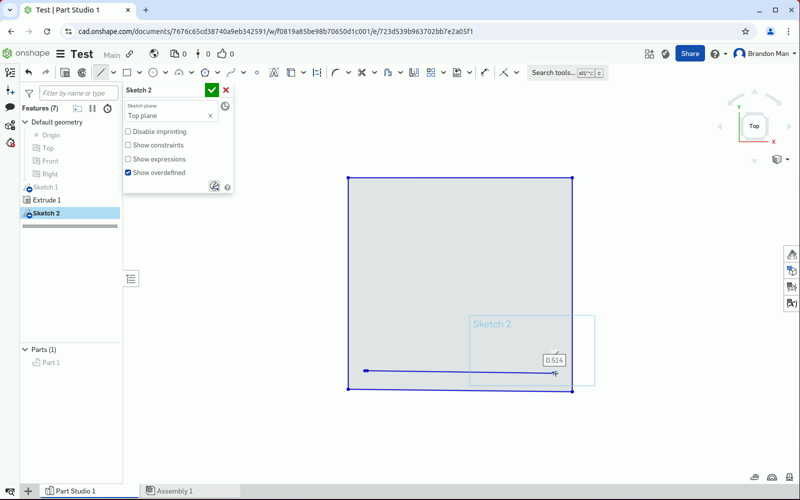
key_up(shift)
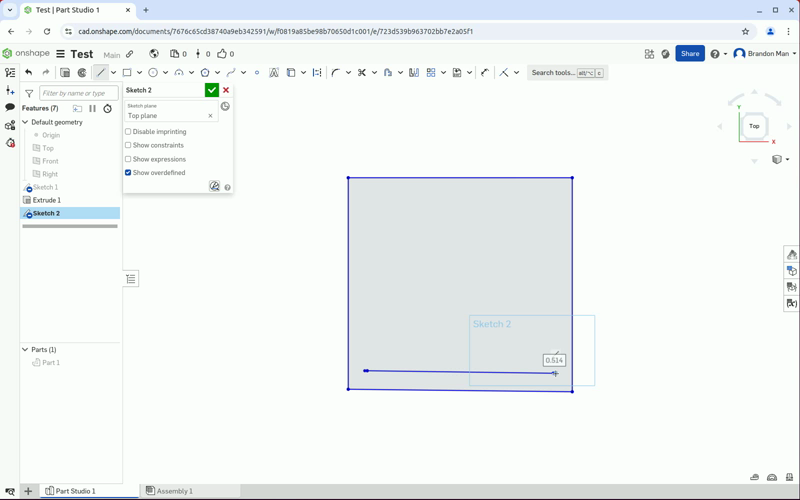
key_down(shift)
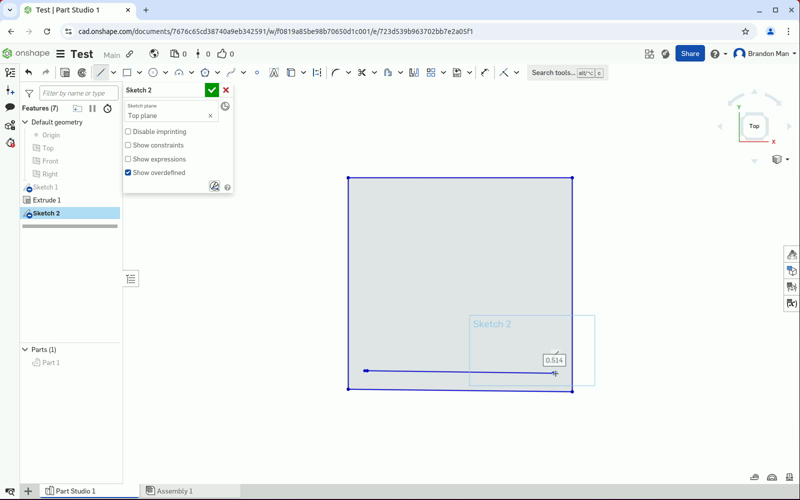
mouse_move(555, 191)
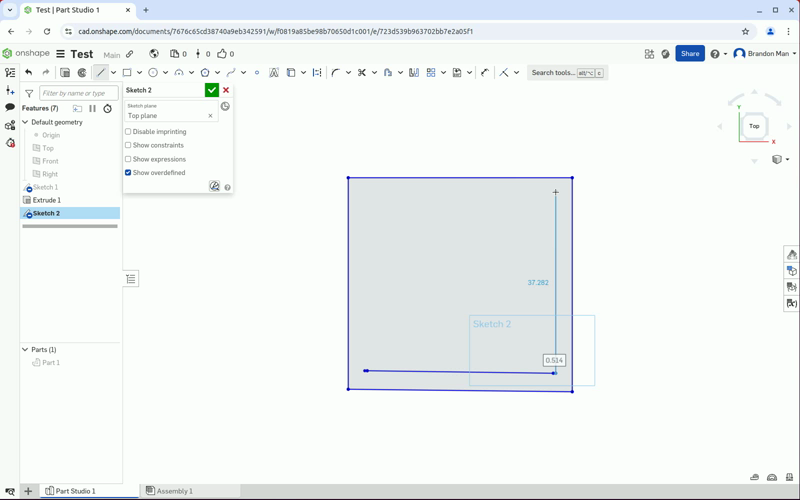
click(555, 191)
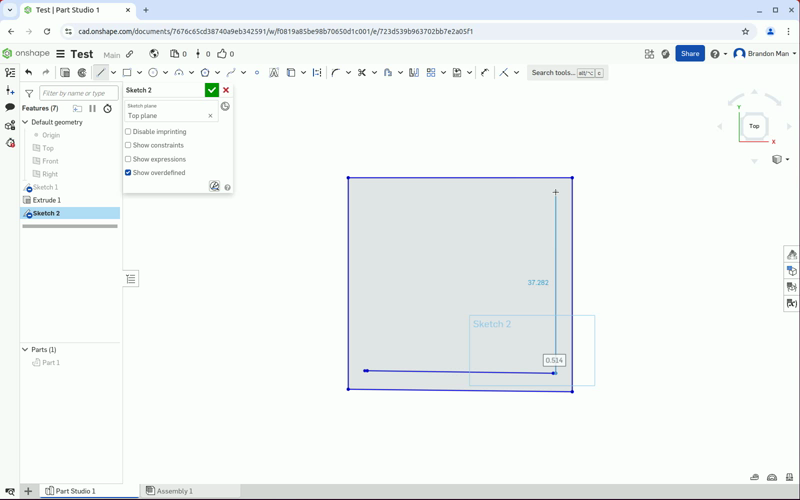
key_up(shift)
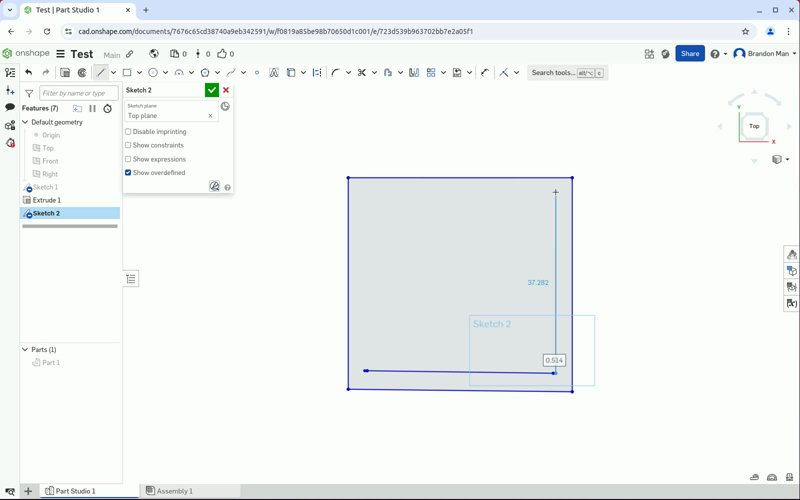
key_down(shift)
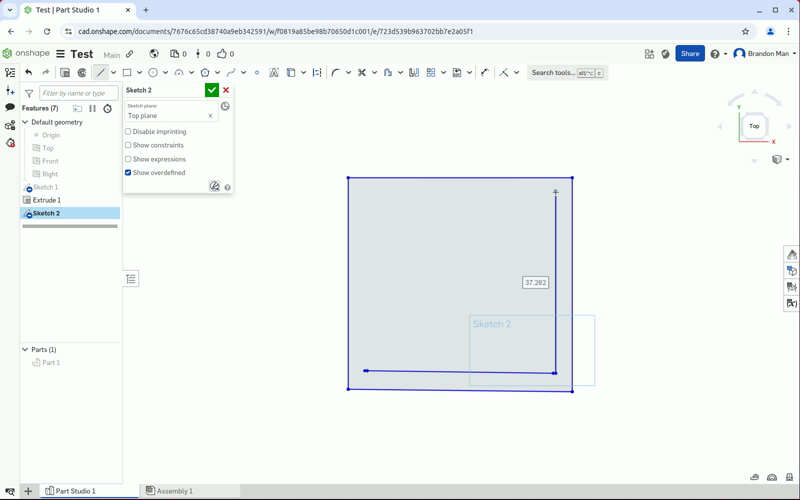
mouse_move(364, 191)
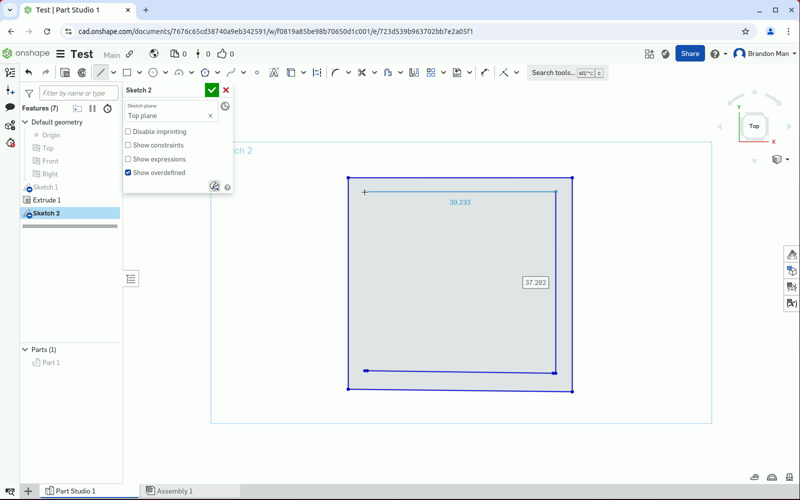
click(364, 191)
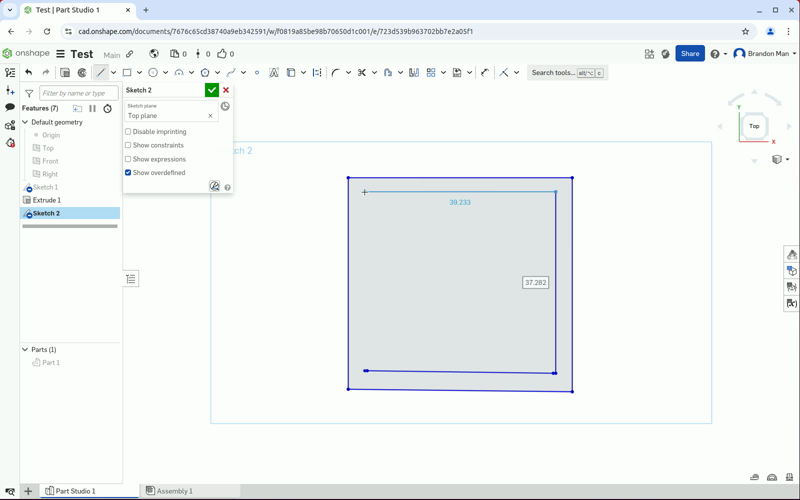
key_up(shift)
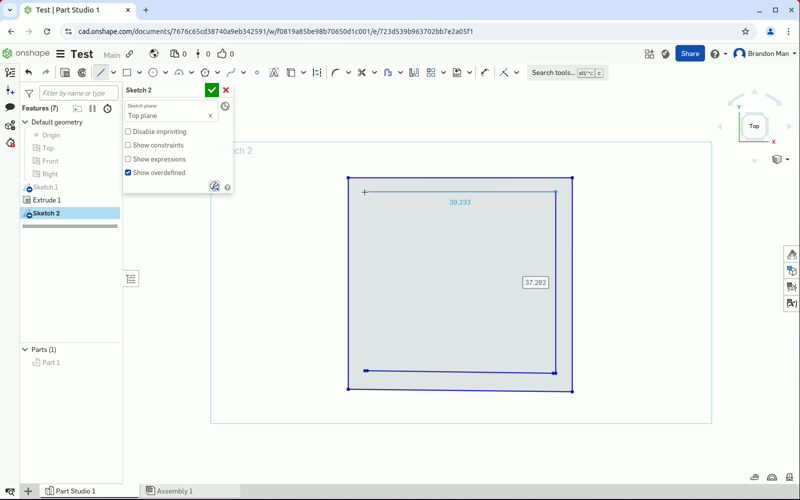
key_down(shift)
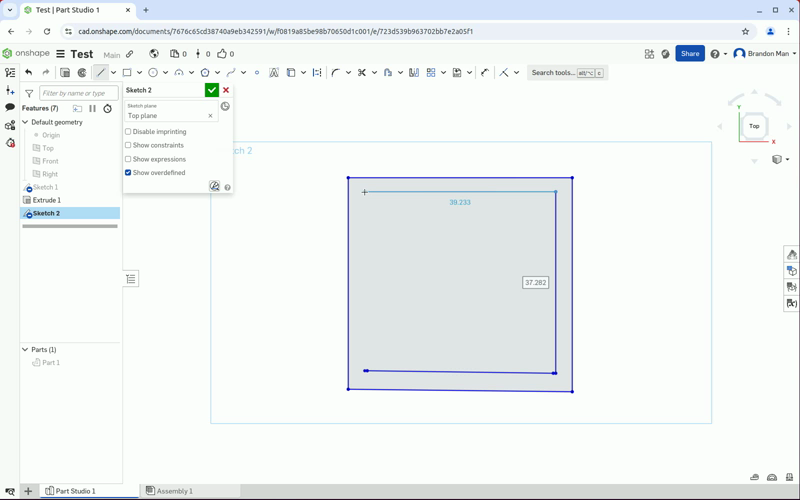
mouse_move(364, 370)
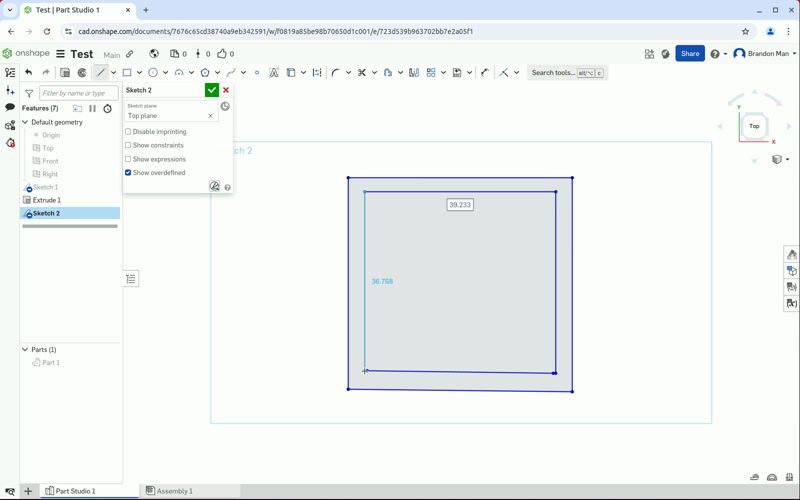
scroll(6)
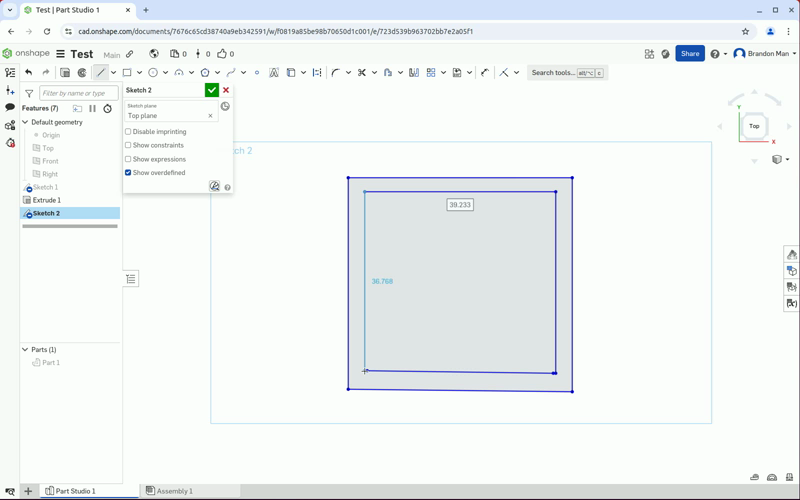
scroll(6)
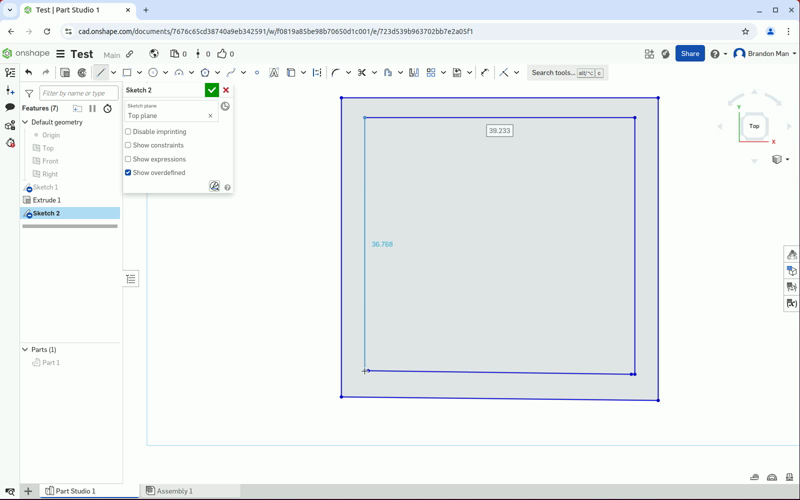
scroll(6)
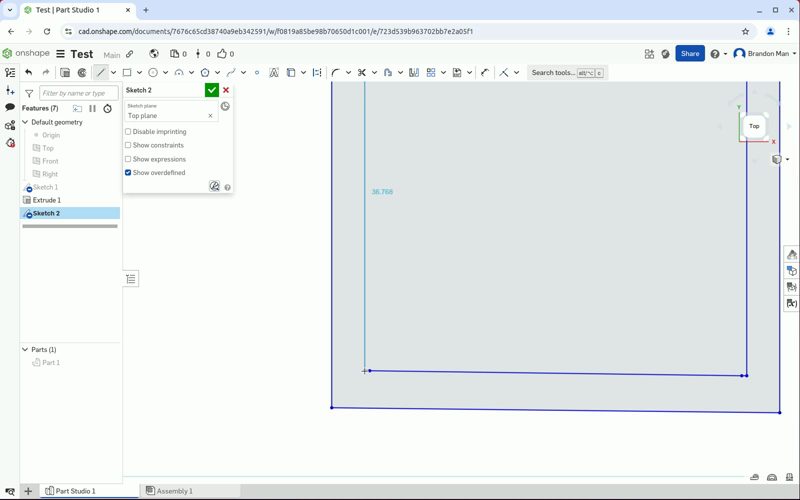
scroll(6)
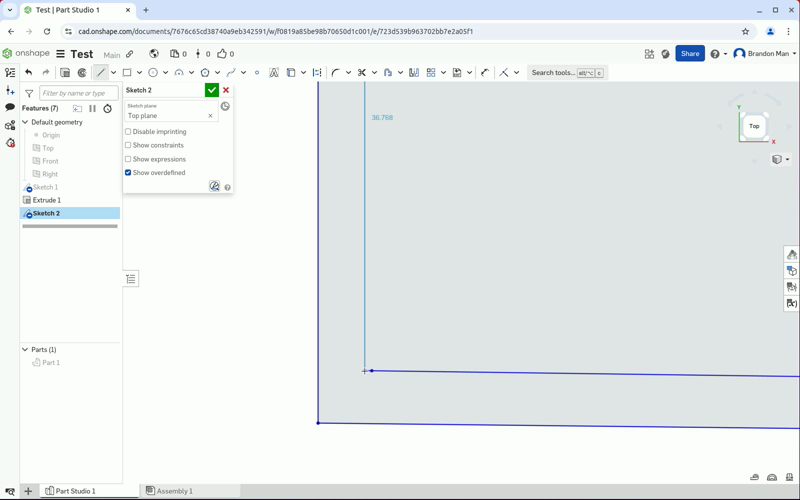
scroll(6)
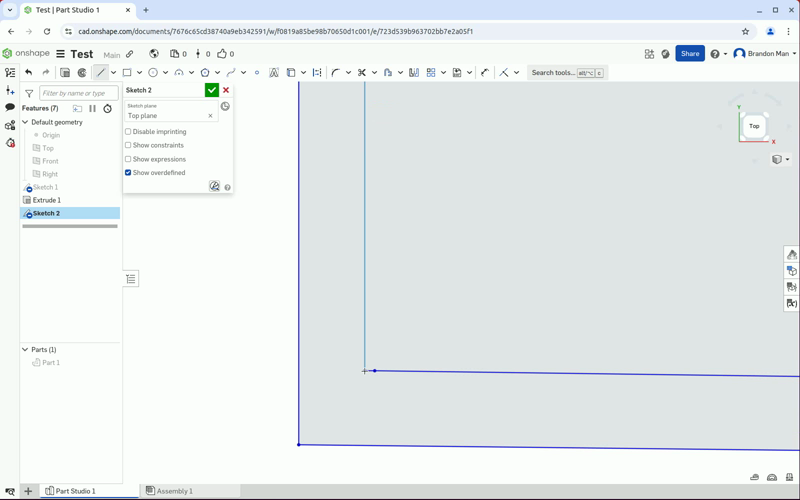
scroll(6)
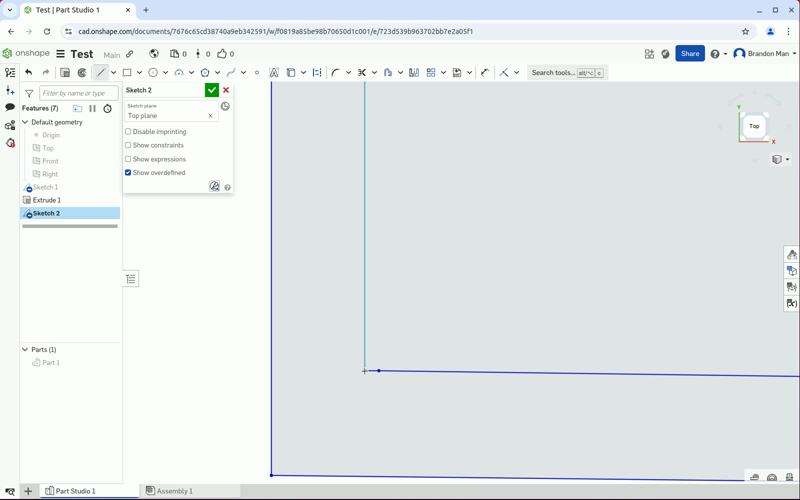
scroll(6)
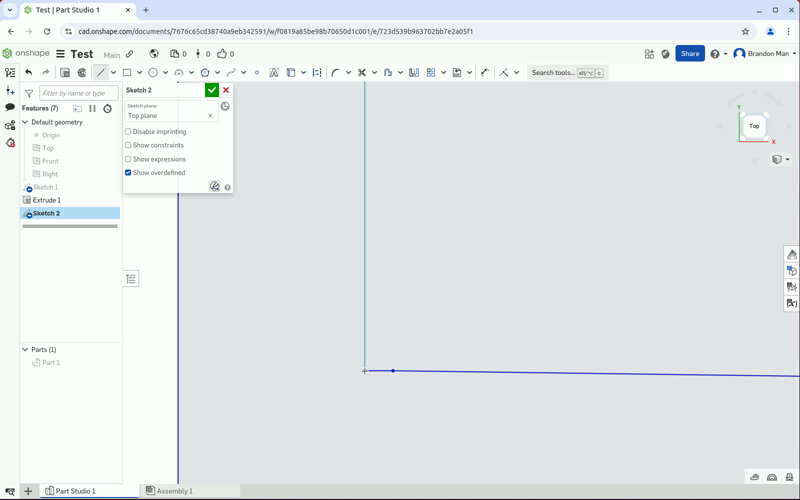
key_up(shift)
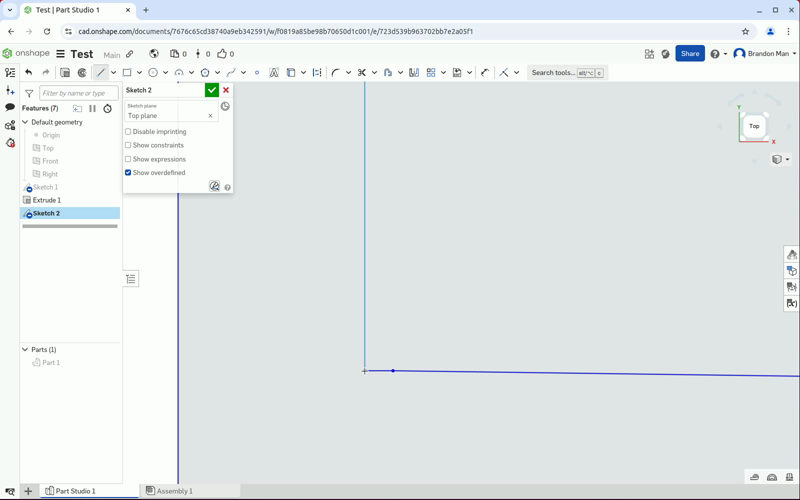
click(364, 370)
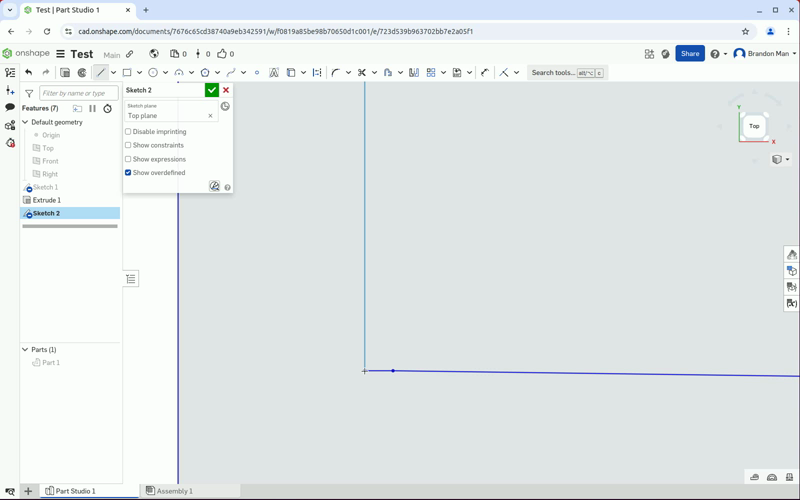
scroll(-6)
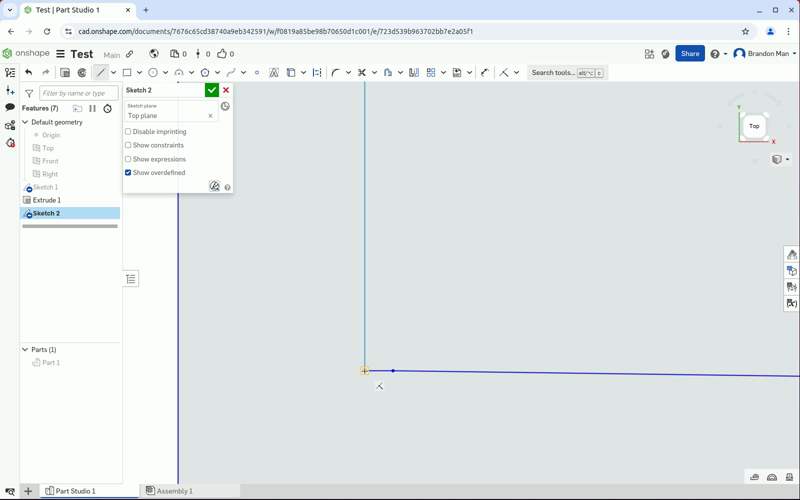
scroll(-6)
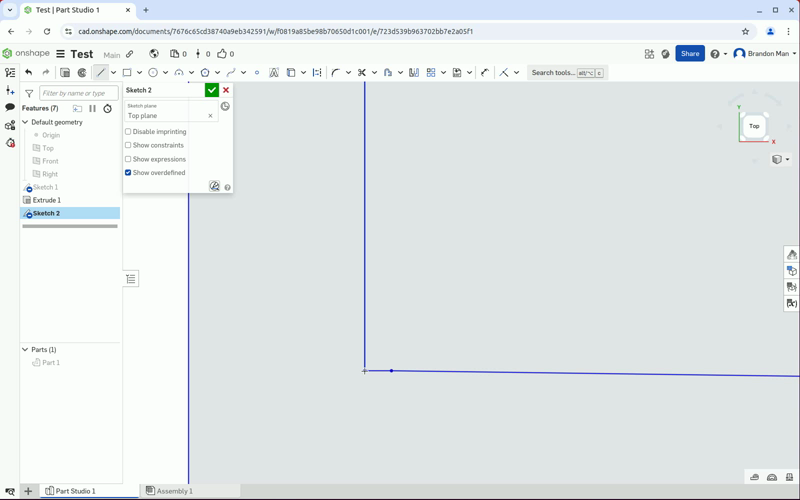
scroll(-6)
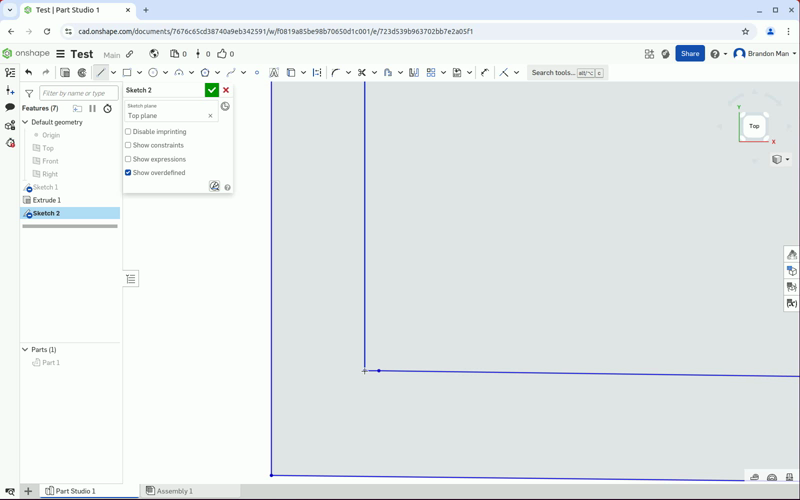
scroll(-6)
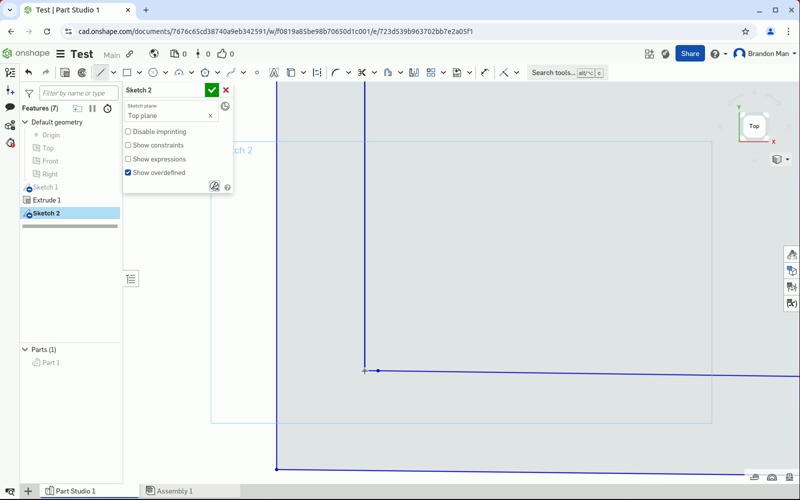
scroll(-6)
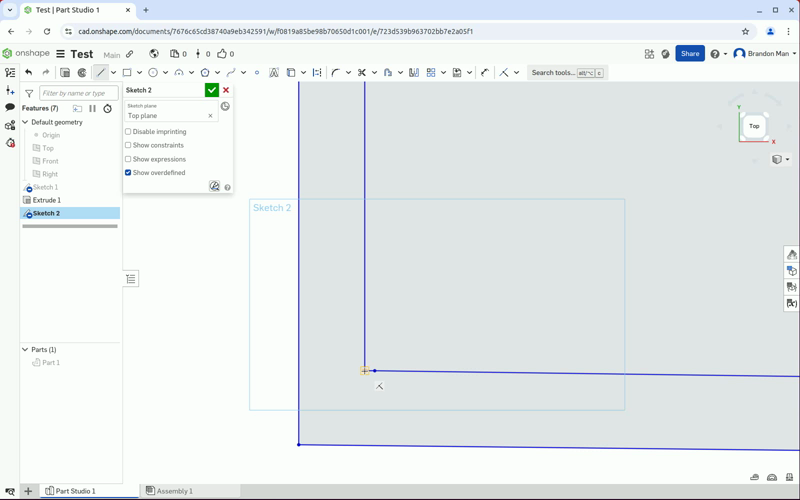
scroll(-6)
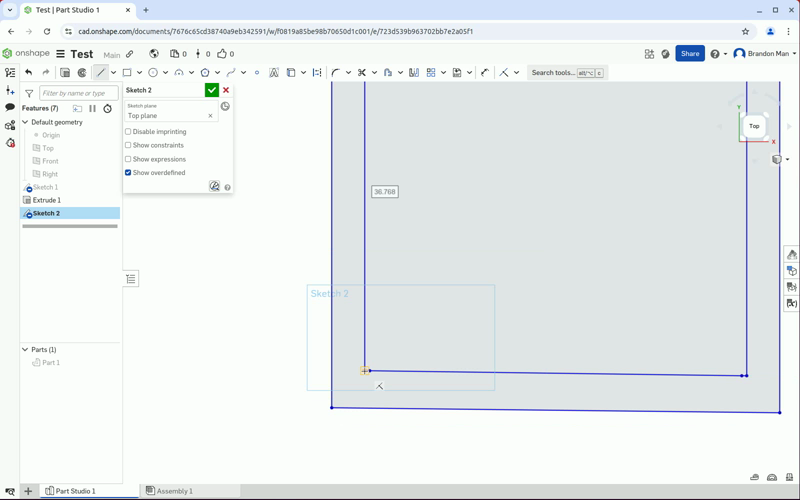
scroll(-6)
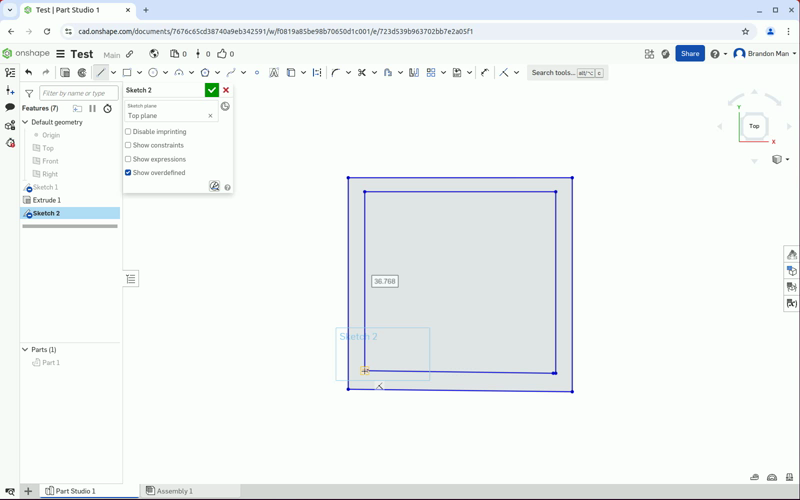
key(esc)
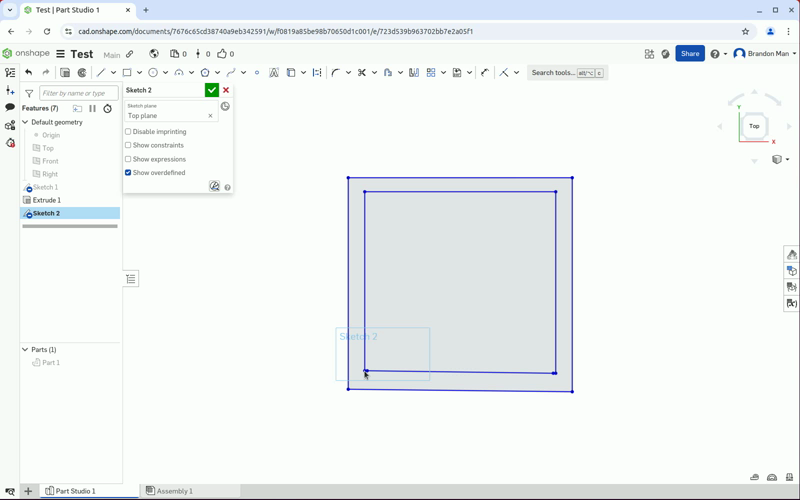
mouse_move(551, 382)
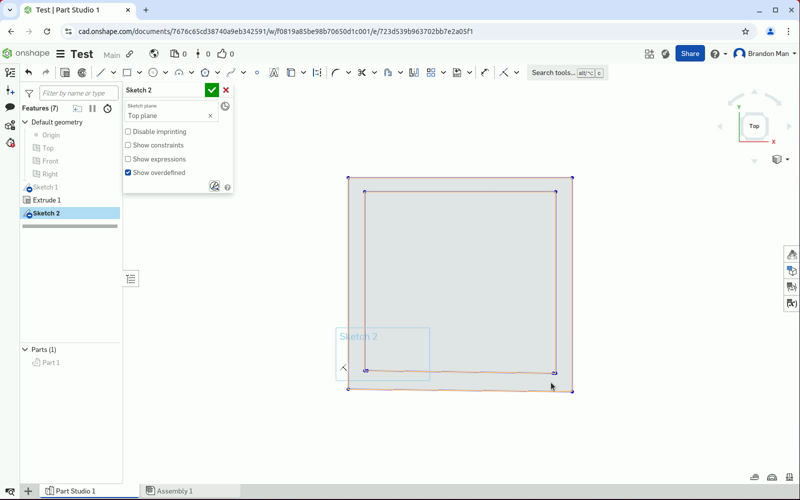
click(551, 382)
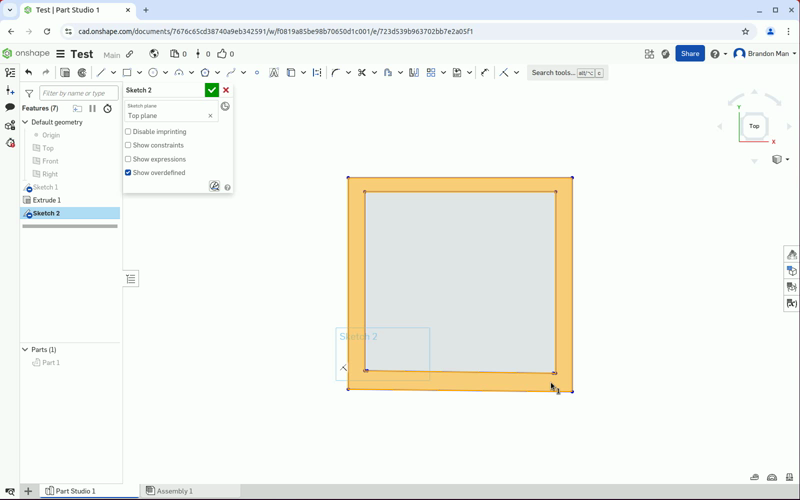
mouse_move(73, 352)
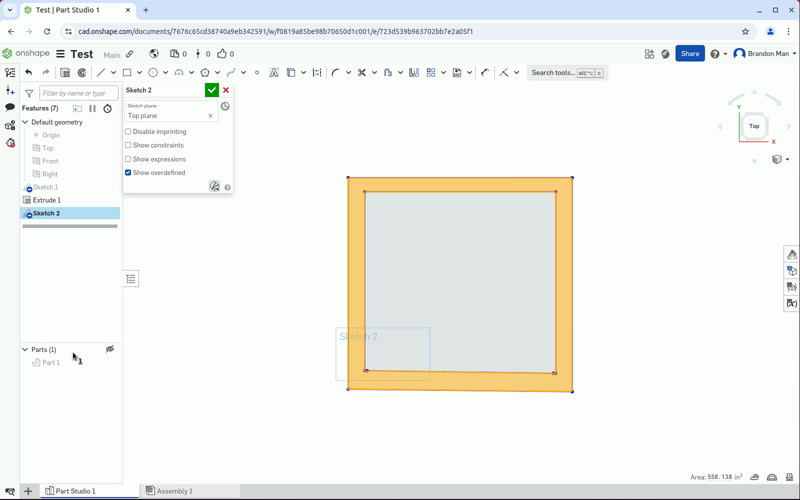
key(shift+y)
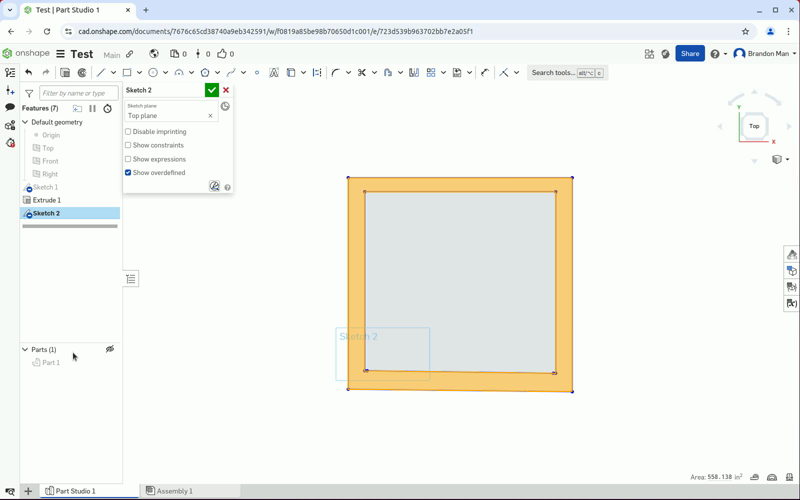
key(shift+e)
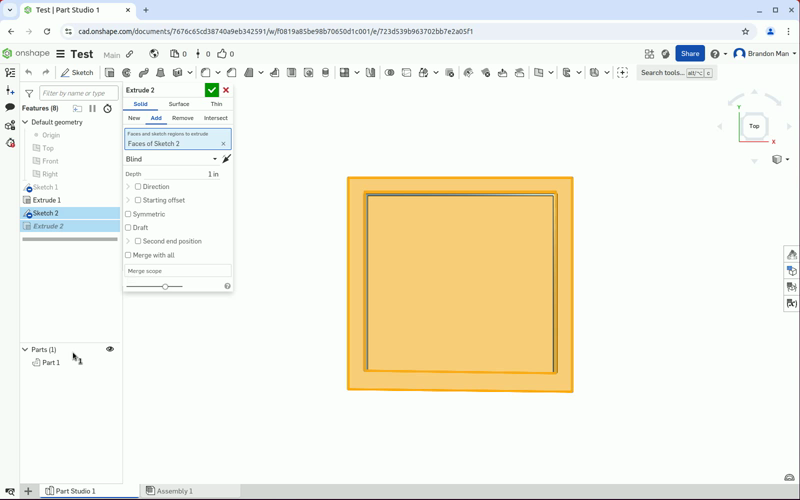
mouse_move(143, 106)
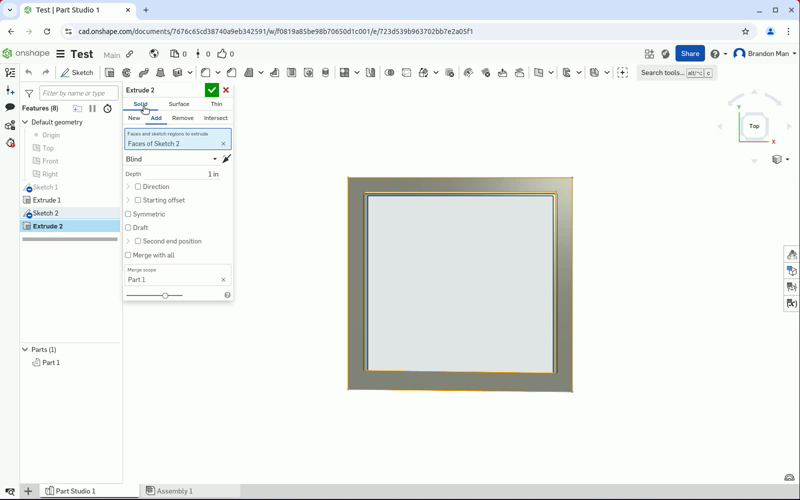
click(143, 106)
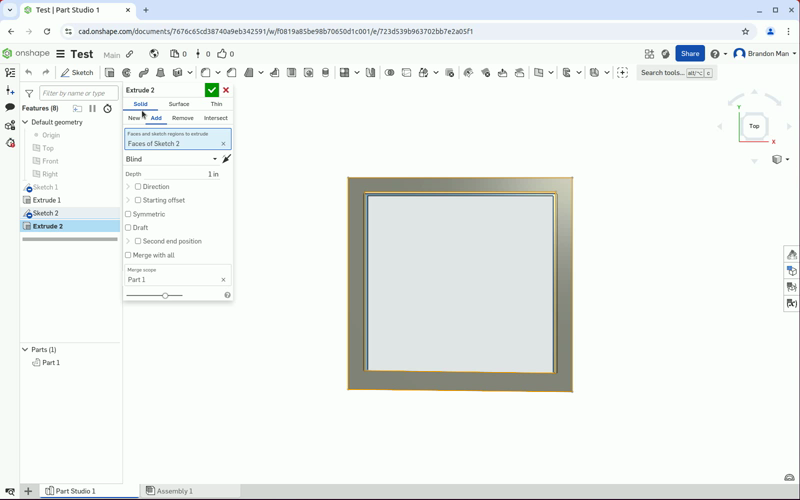
mouse_move(137, 120)
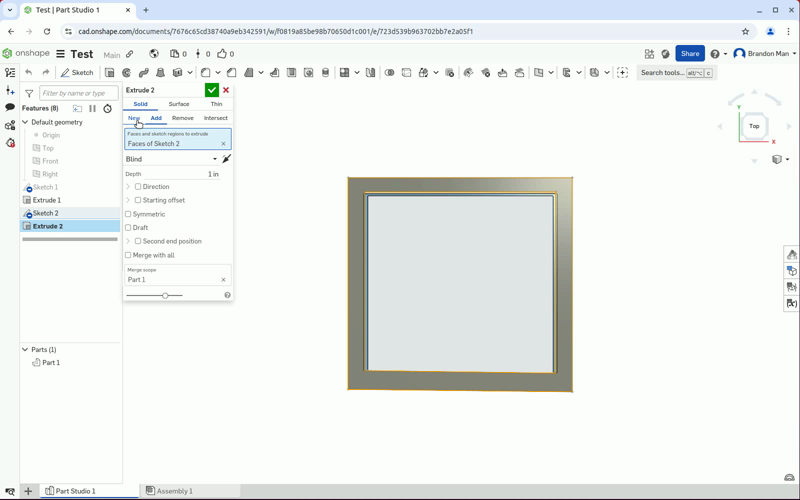
click(137, 120)
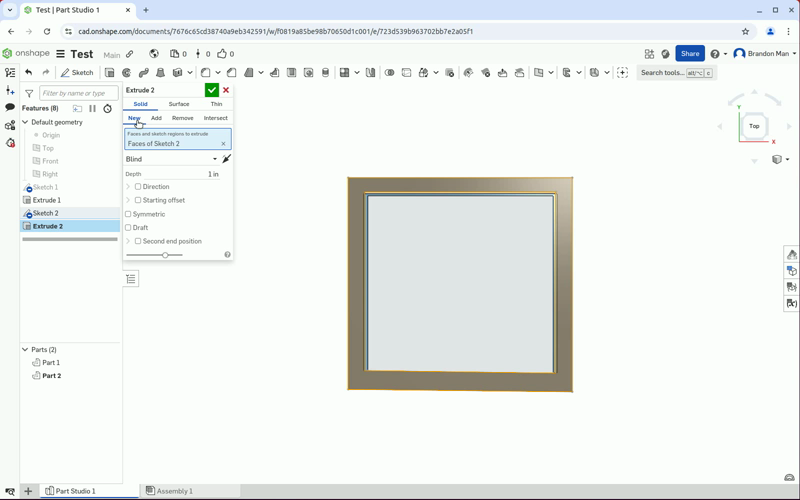
key(tab, 4)
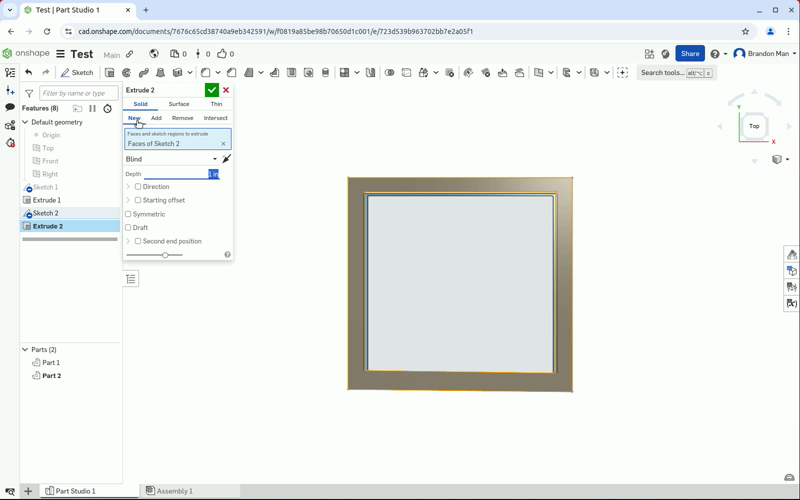
text(0.722)
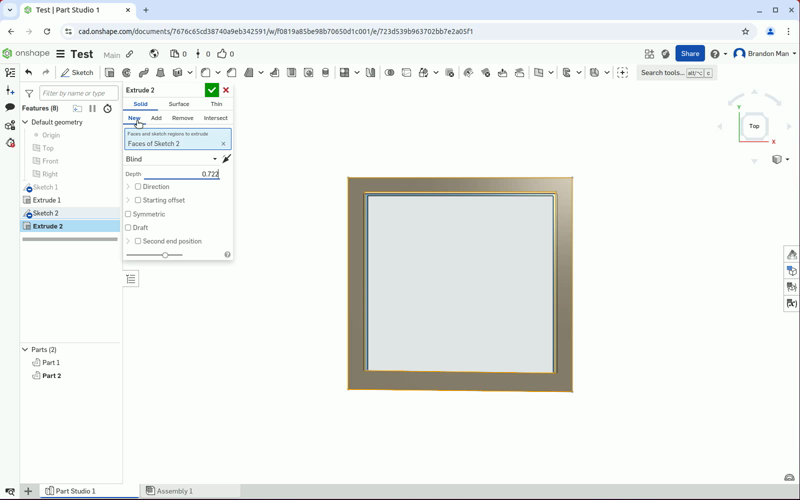
key(enter)
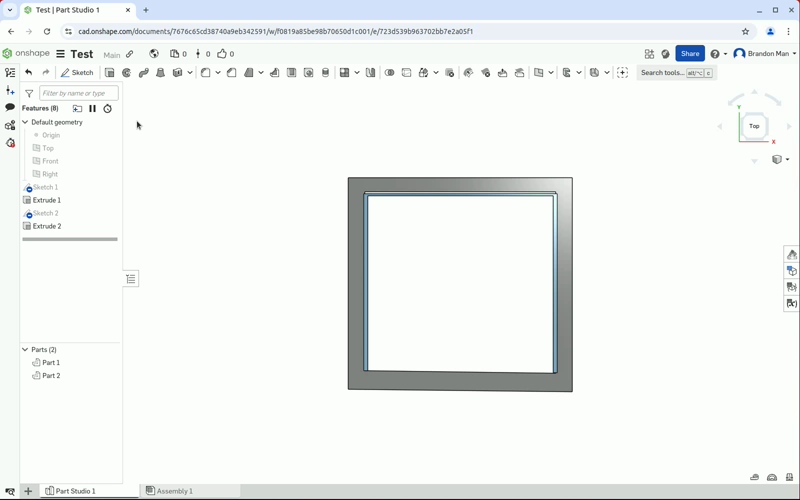
key(shift+h)
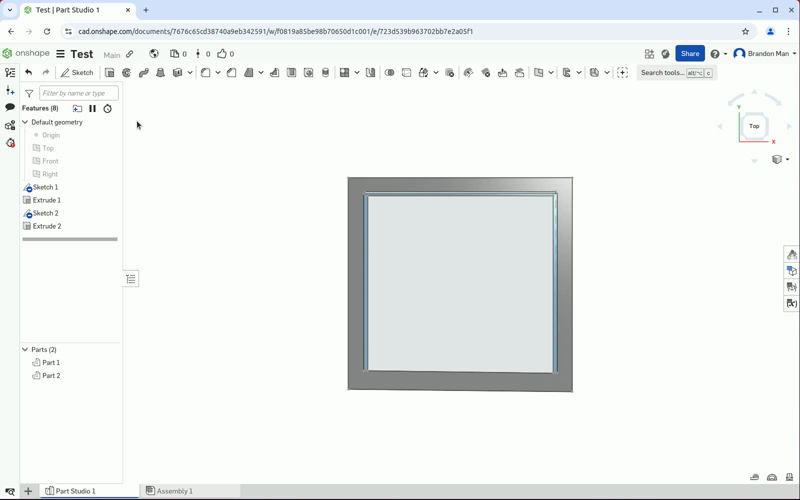
key(shift+h)
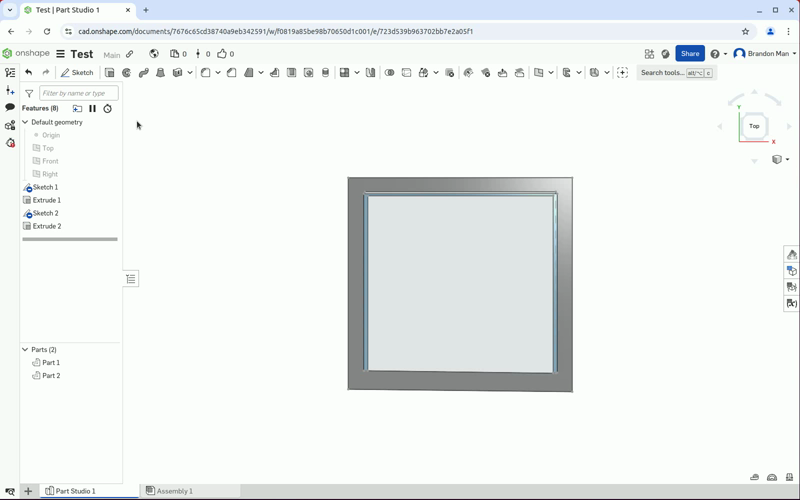
key(shift+7)
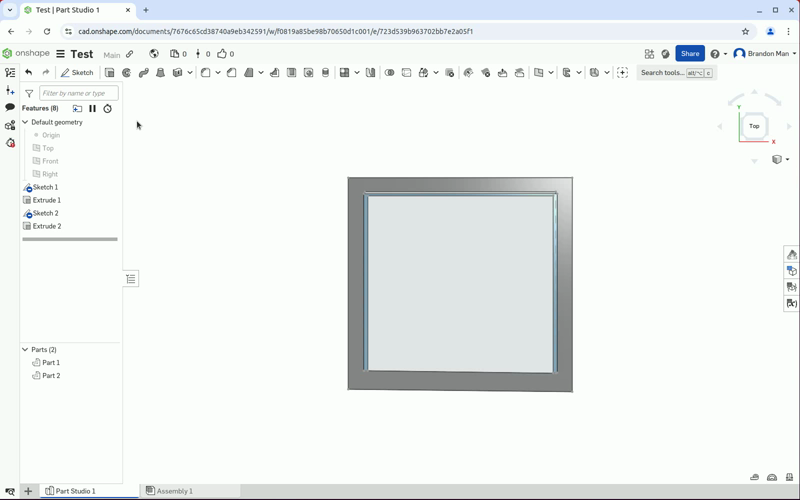
key(up, 3)
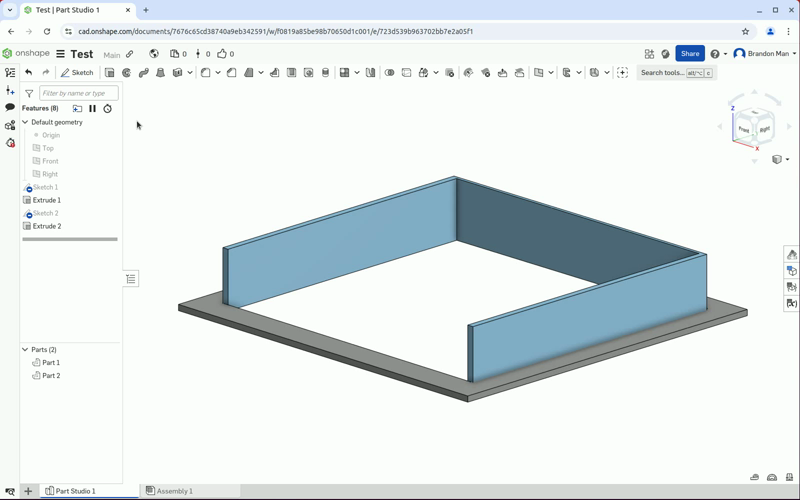
key(left, 3)
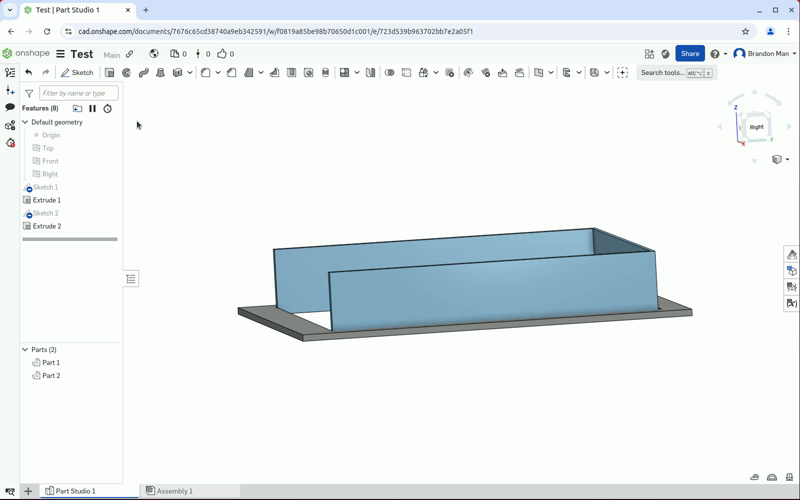
key(right, 3)
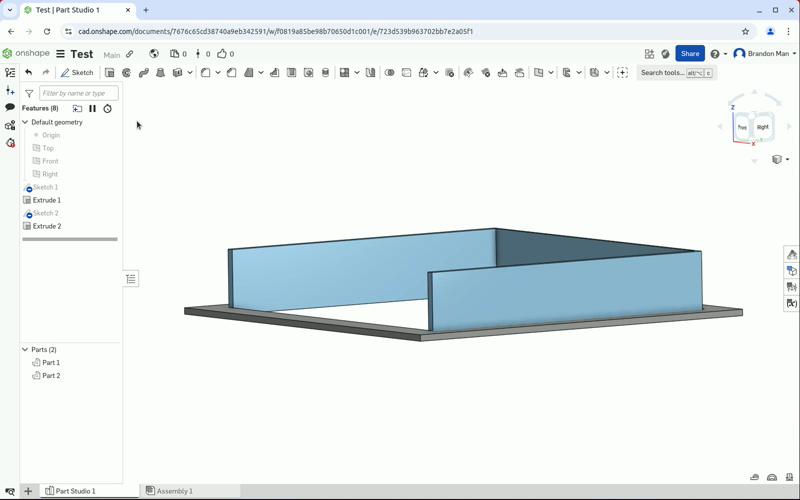
key(down, 3)
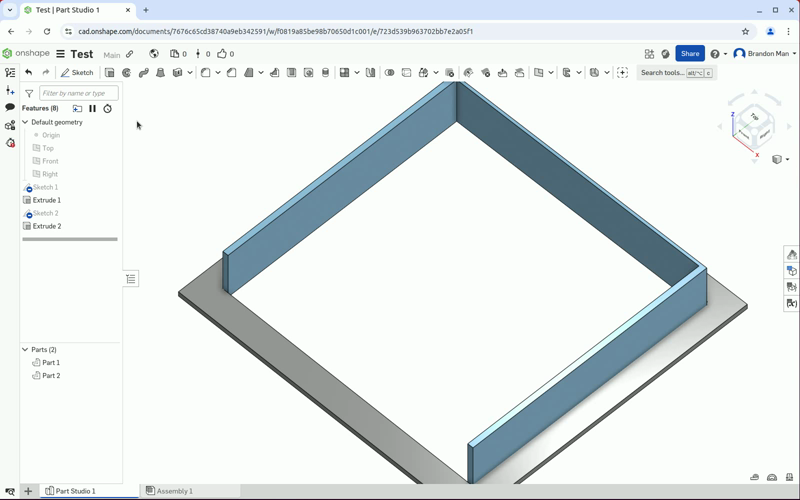
mouse_move(73, 189)
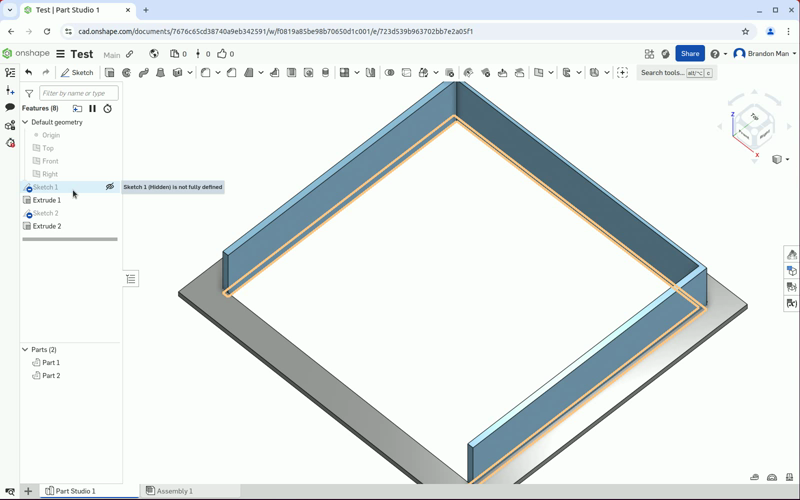
click(73, 189)